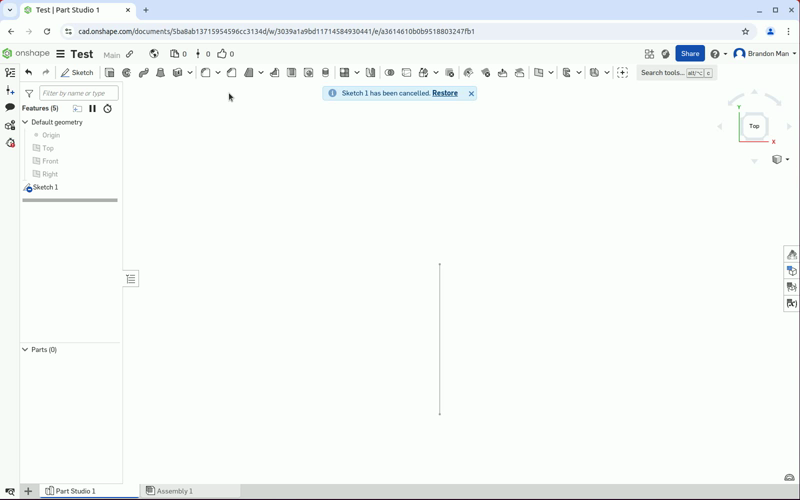
key(shift+h)
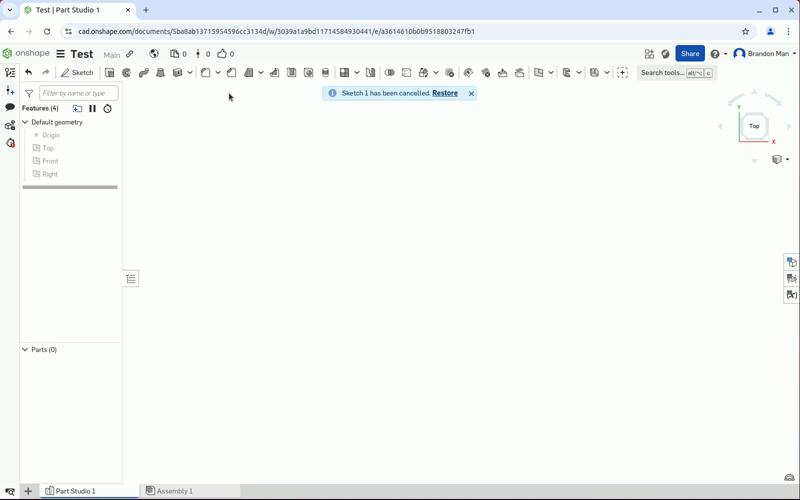
mouse_move(73, 352)
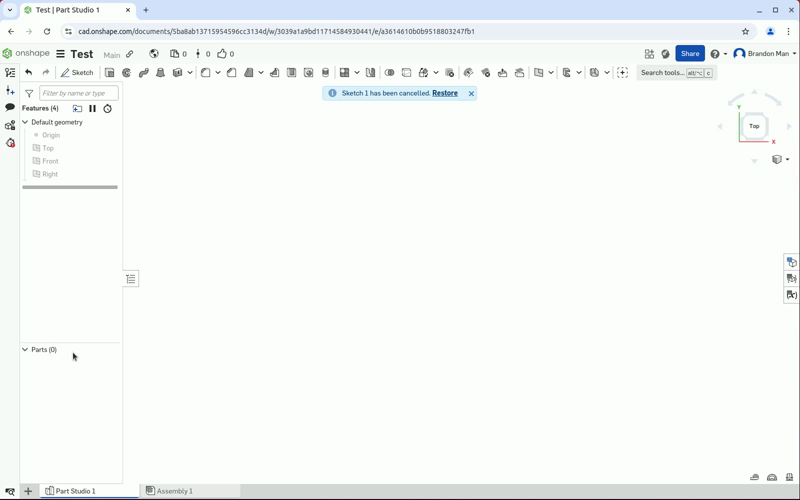
key(y)
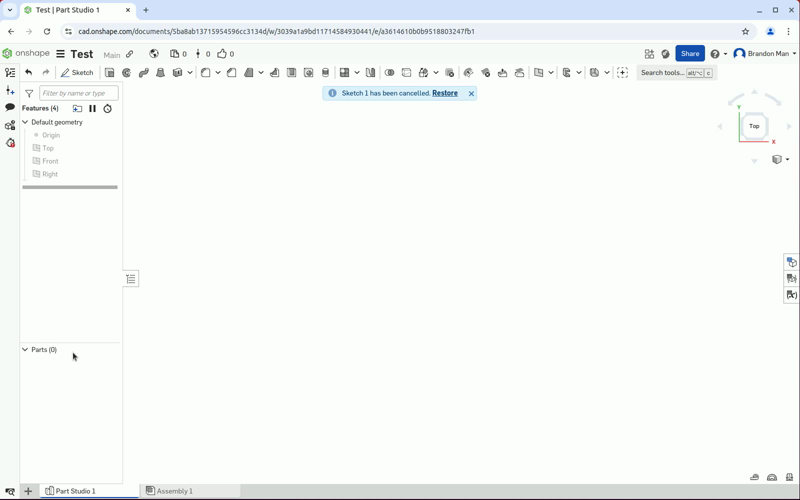
key(shift+p)
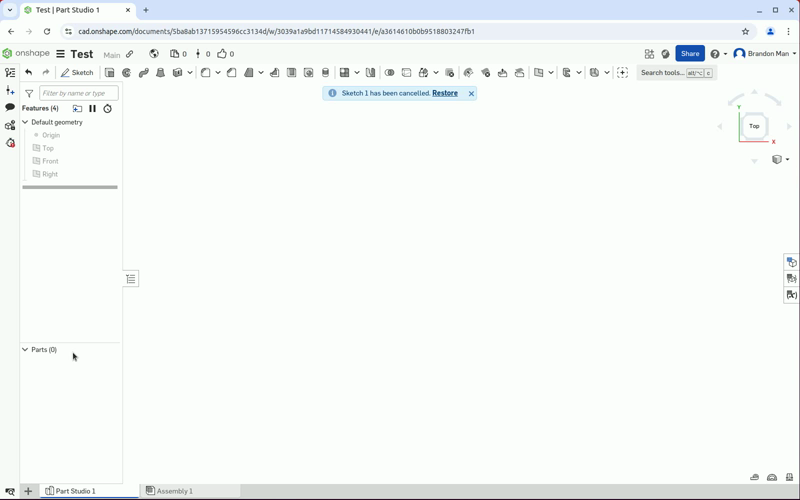
key(space)
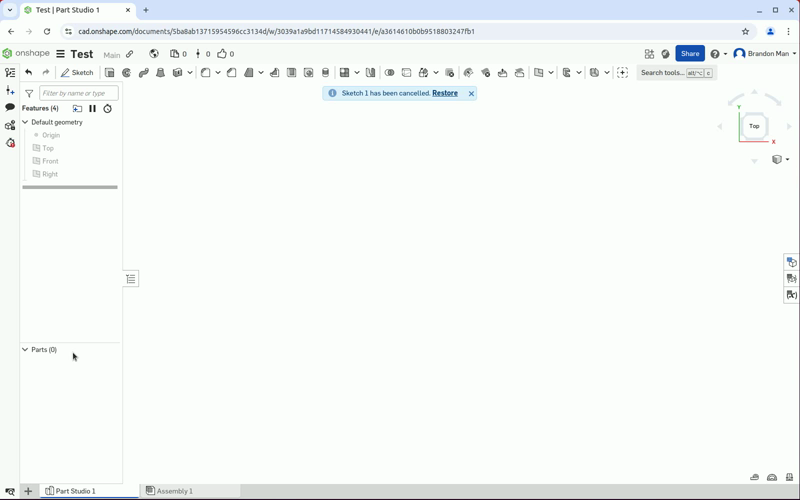
key_down(shift)
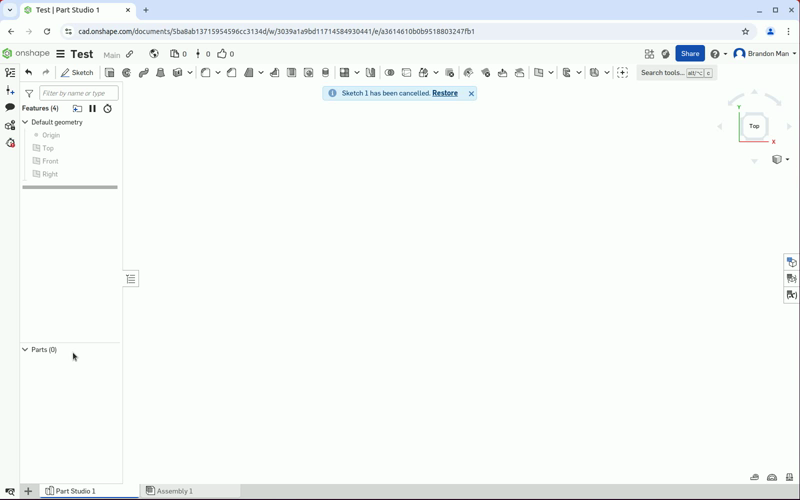
key(up)
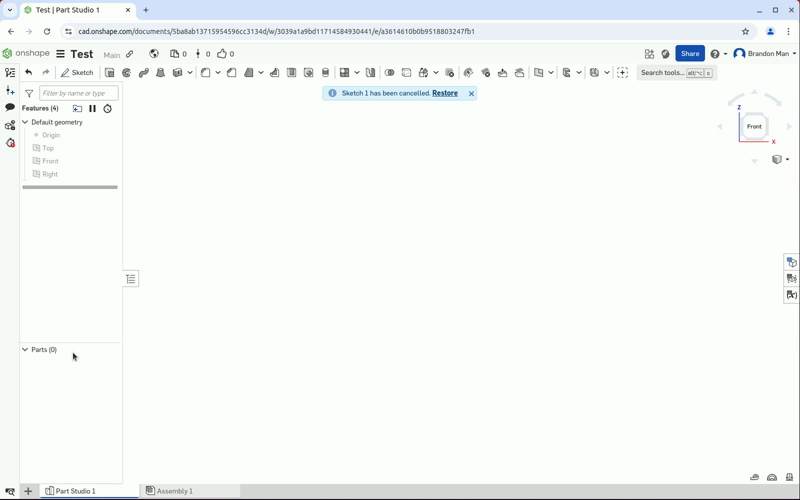
key_up(shift)
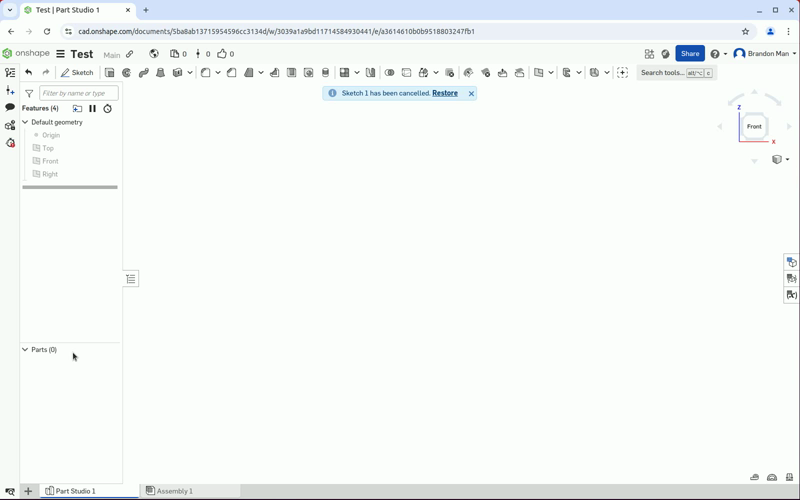
mouse_move(73, 352)
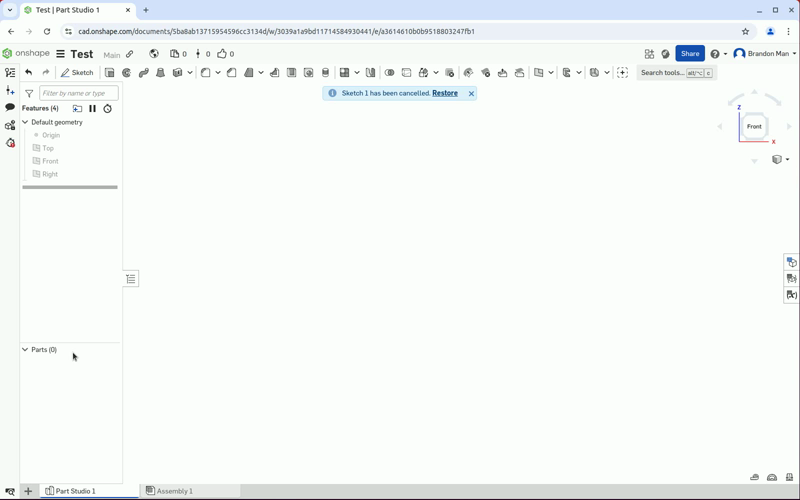
key(shift+y)
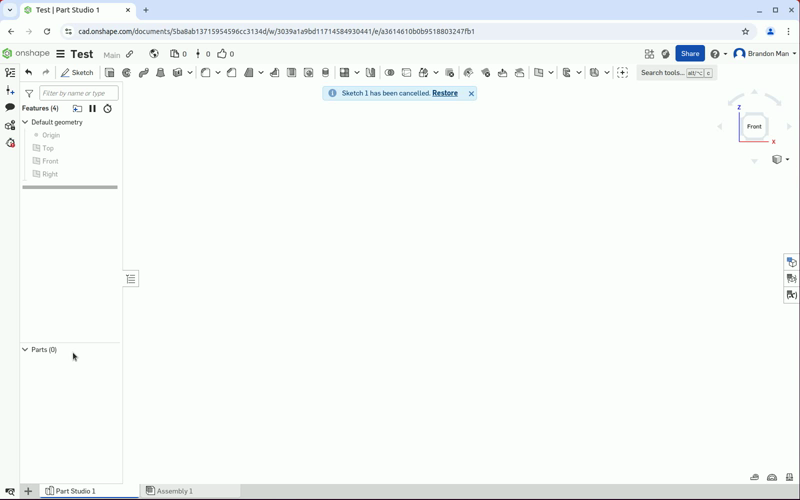
key(shift+s)
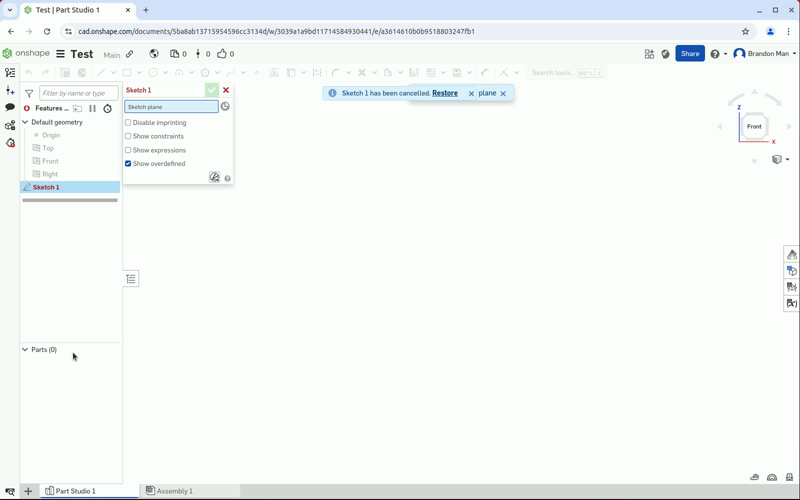
mouse_move(73, 163)
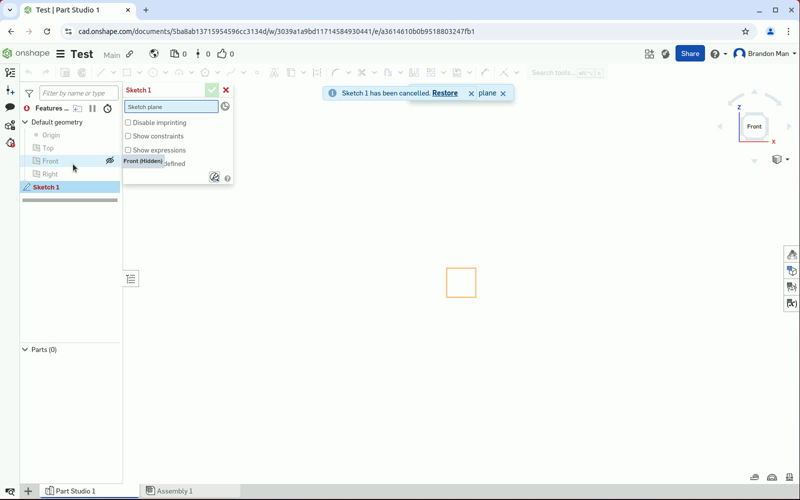
click(73, 163)
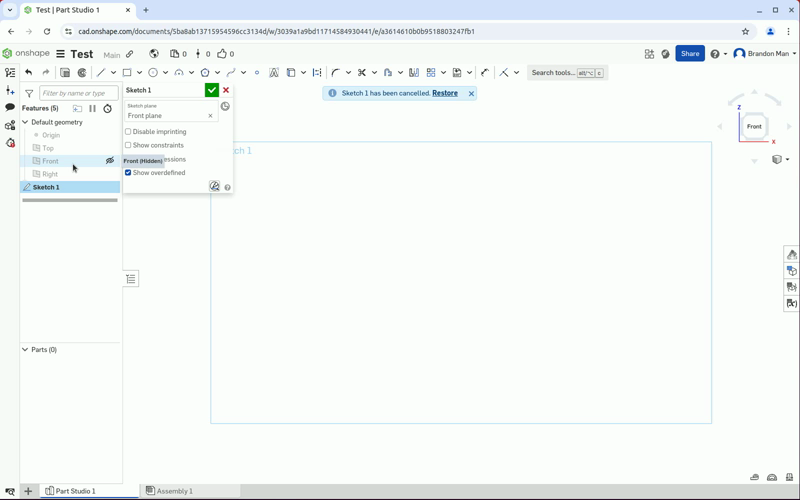
mouse_move(73, 352)
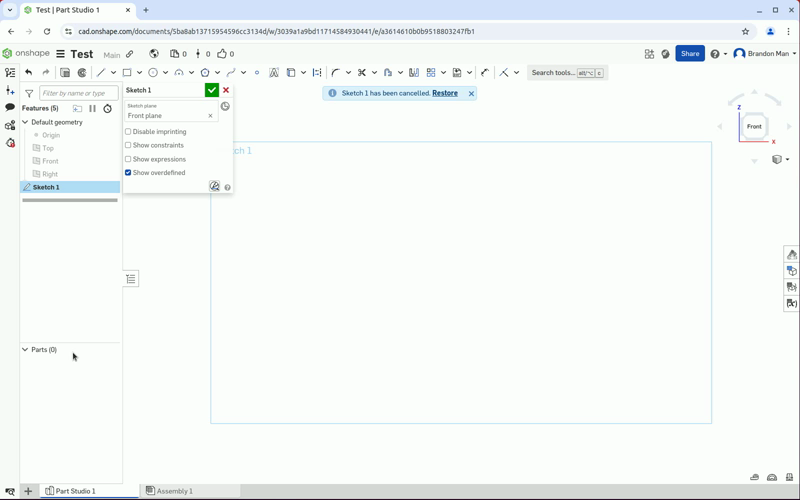
key(y)
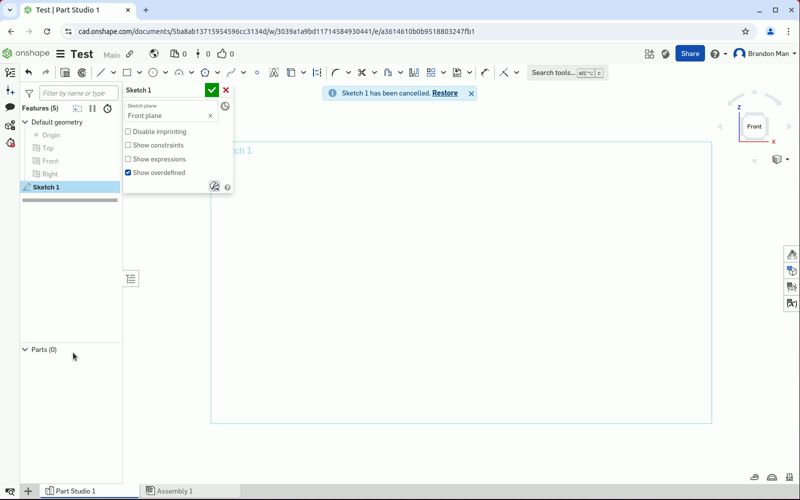
key(l)
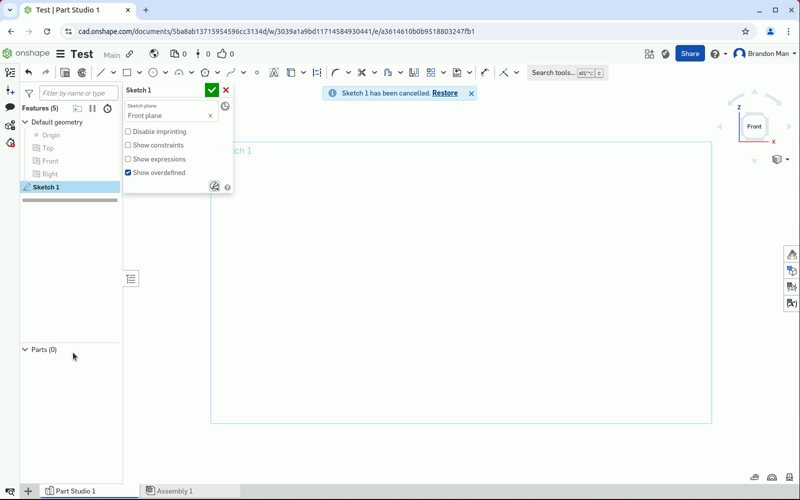
key_down(shift)
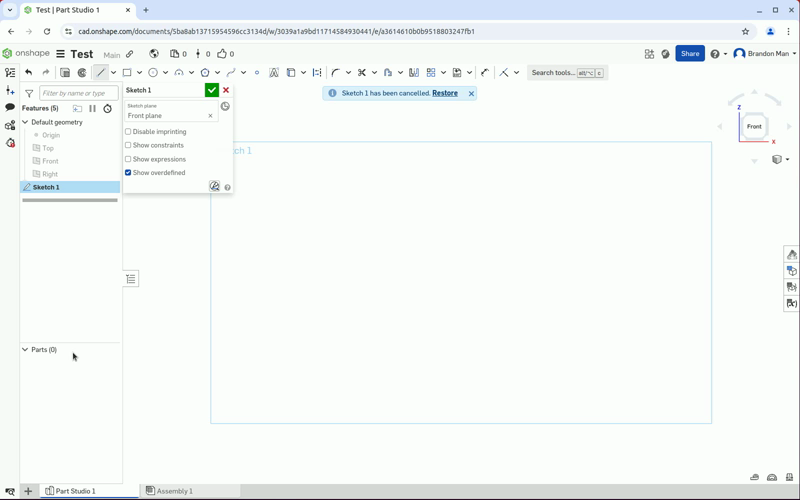
mouse_move(450, 278)
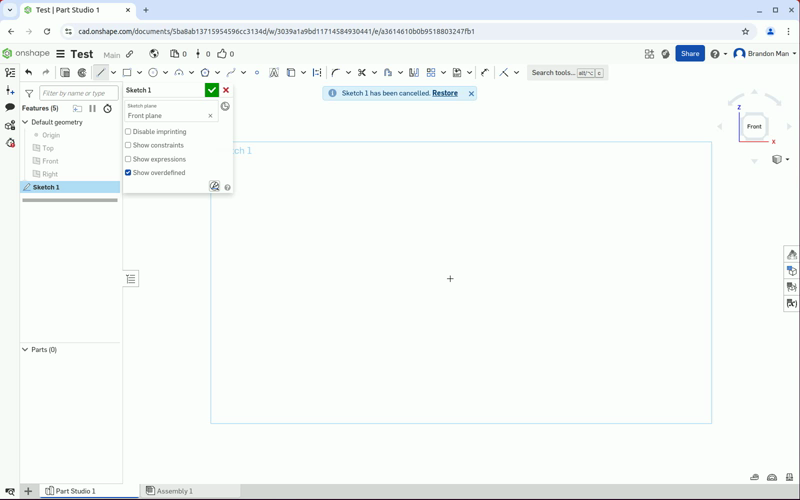
click(450, 278)
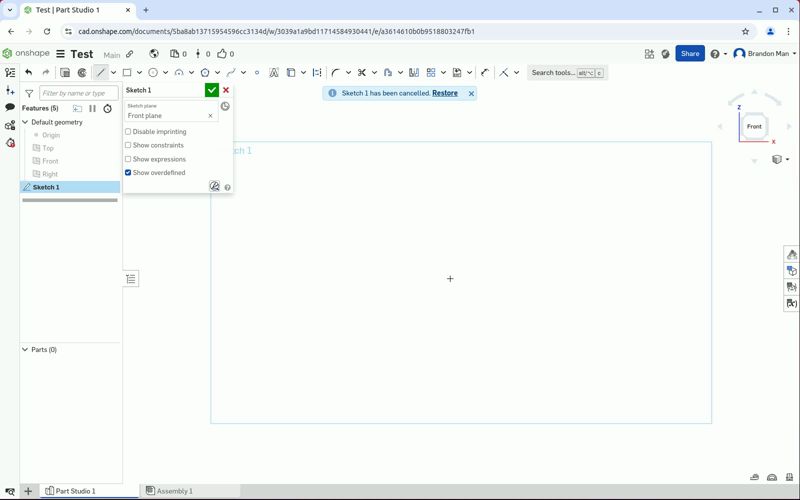
key_up(shift)
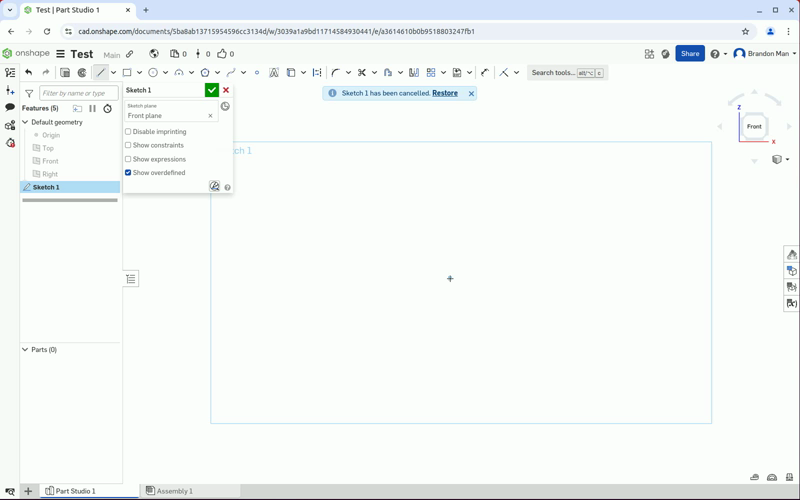
key_down(shift)
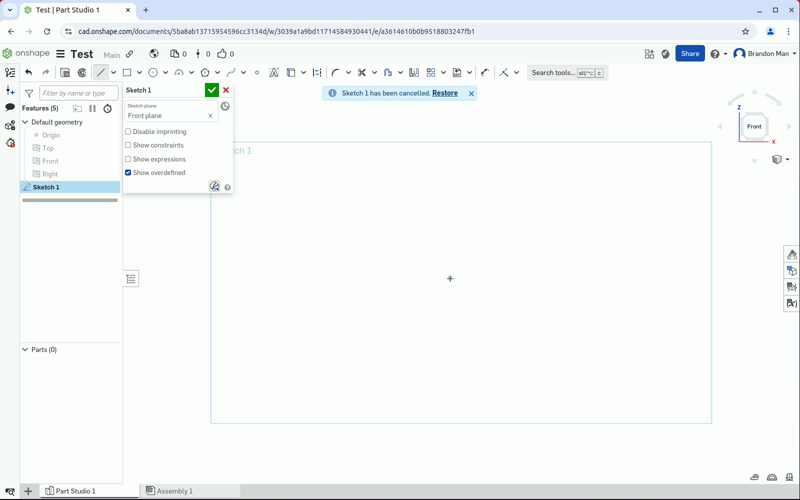
mouse_move(480, 278)
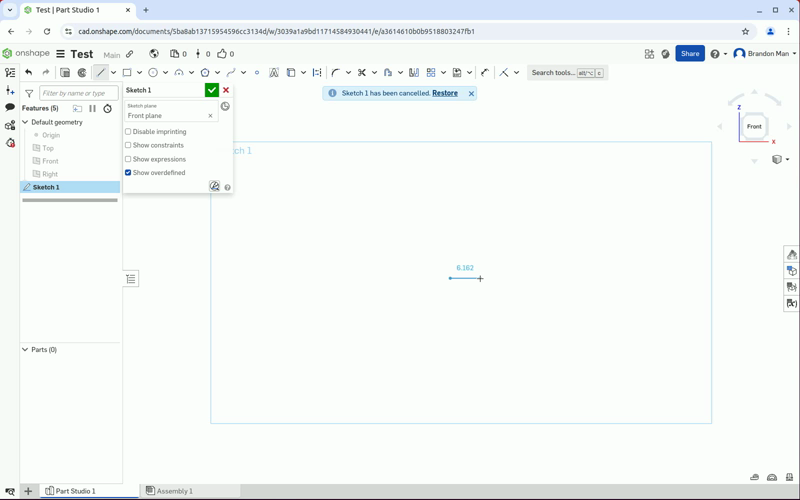
mouse_move(456, 278)
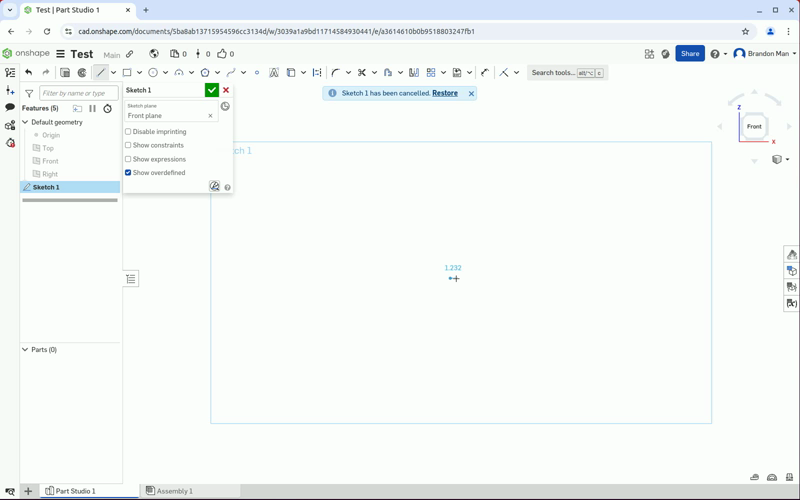
scroll(6)
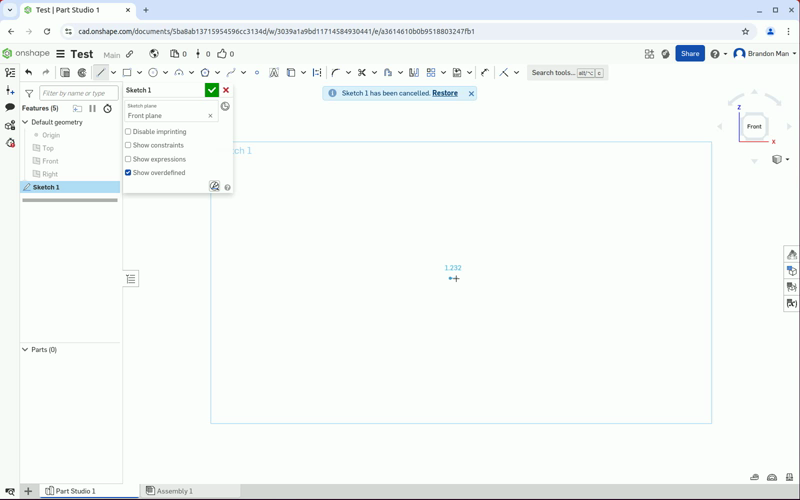
scroll(6)
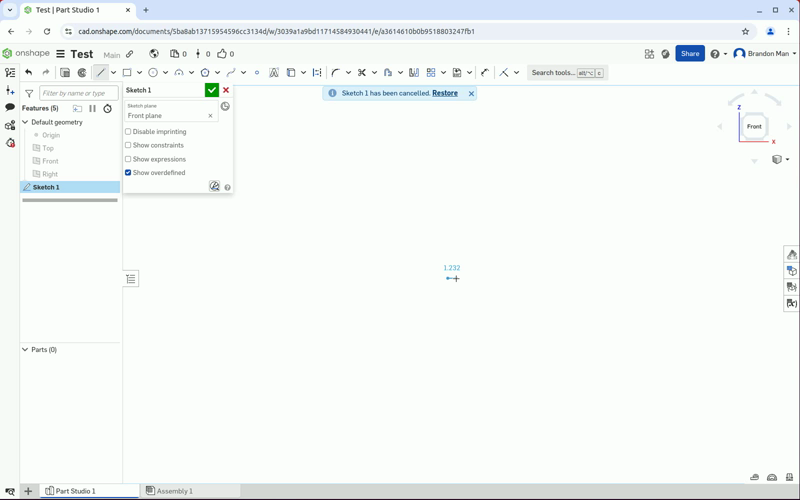
scroll(6)
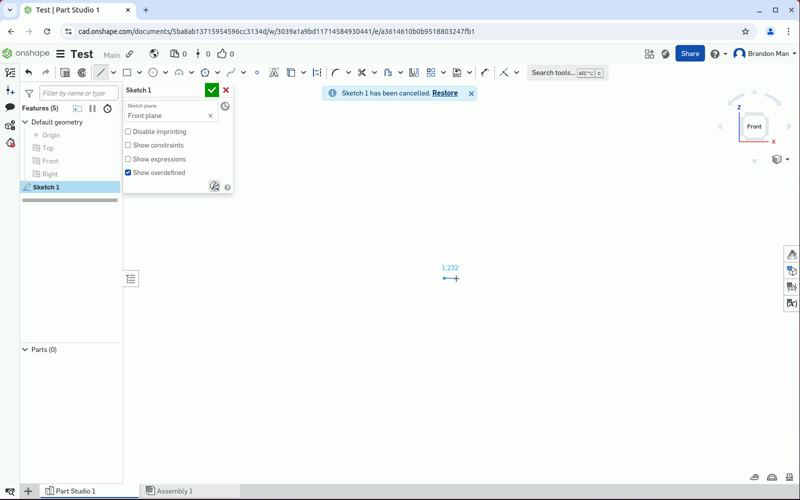
scroll(6)
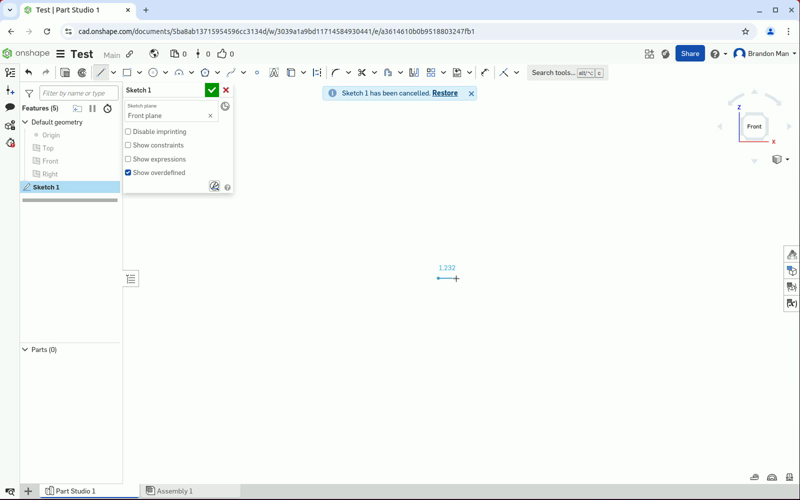
scroll(6)
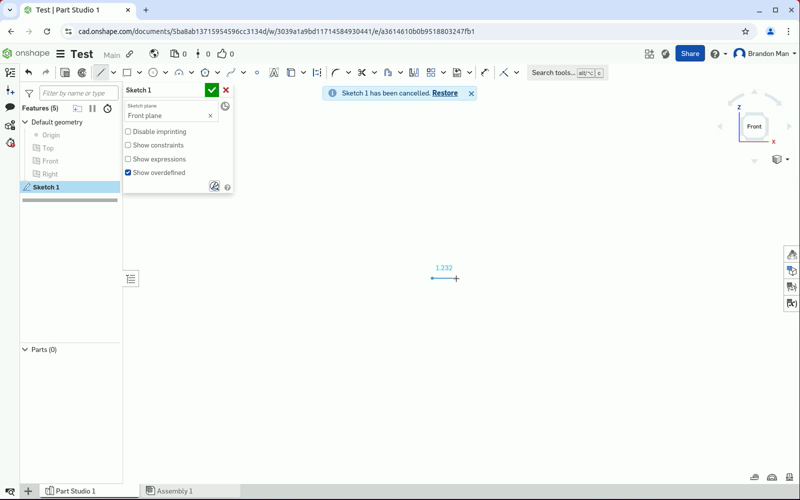
scroll(6)
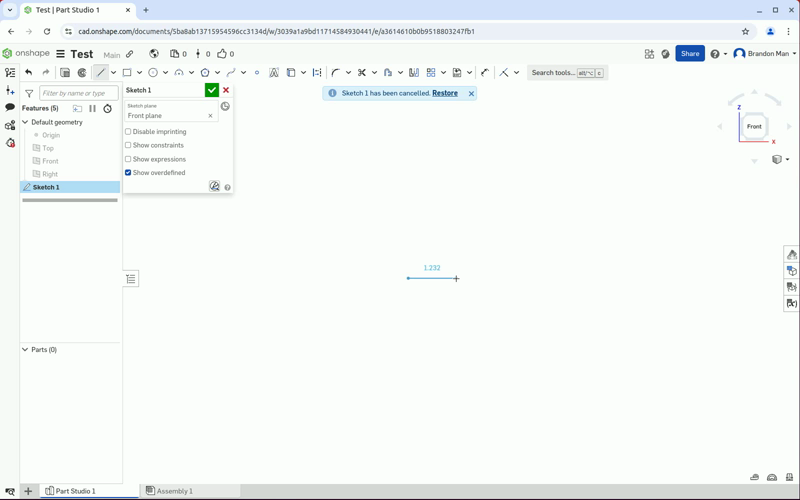
scroll(6)
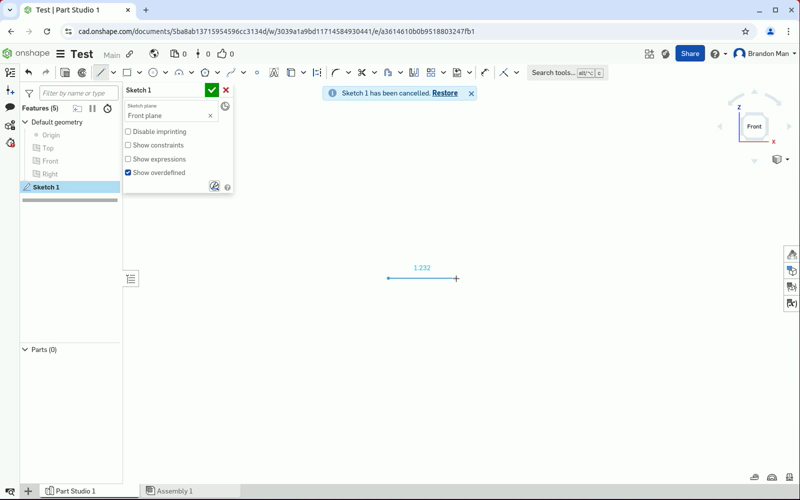
click(456, 278)
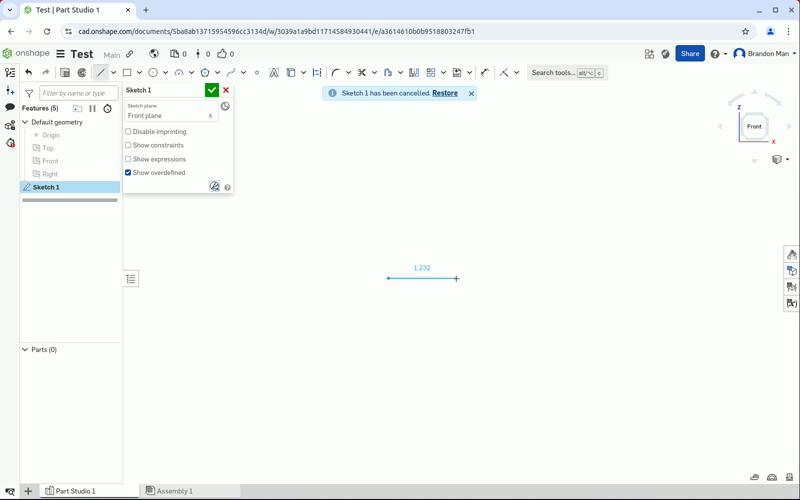
scroll(-6)
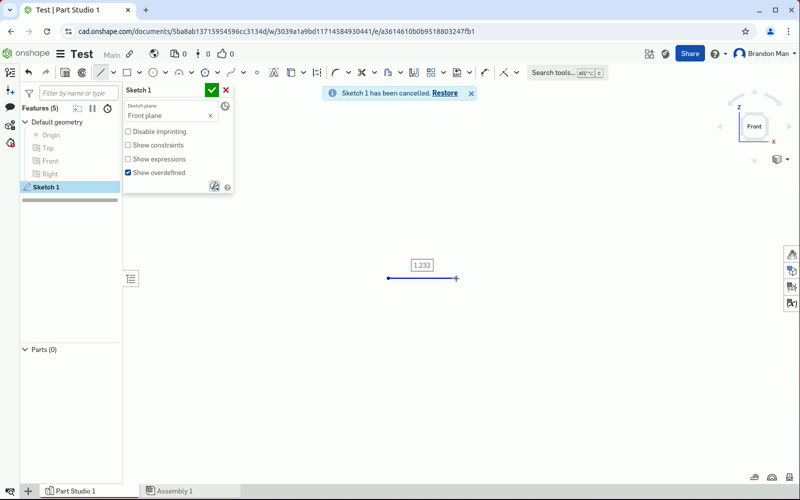
scroll(-6)
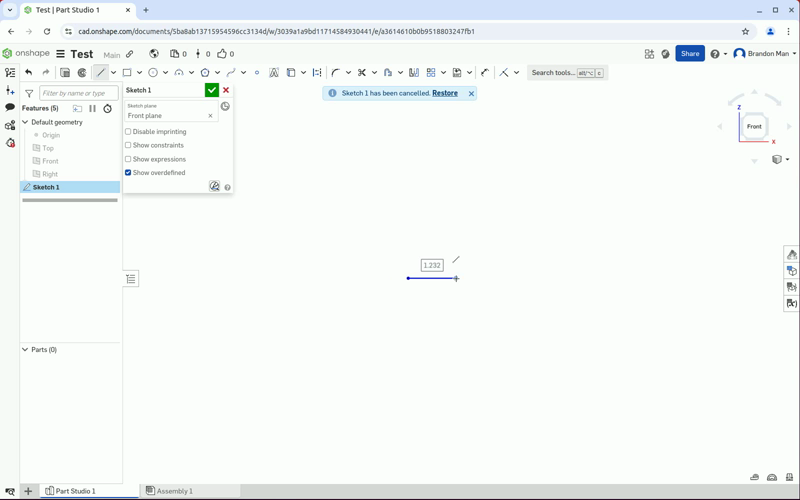
scroll(-6)
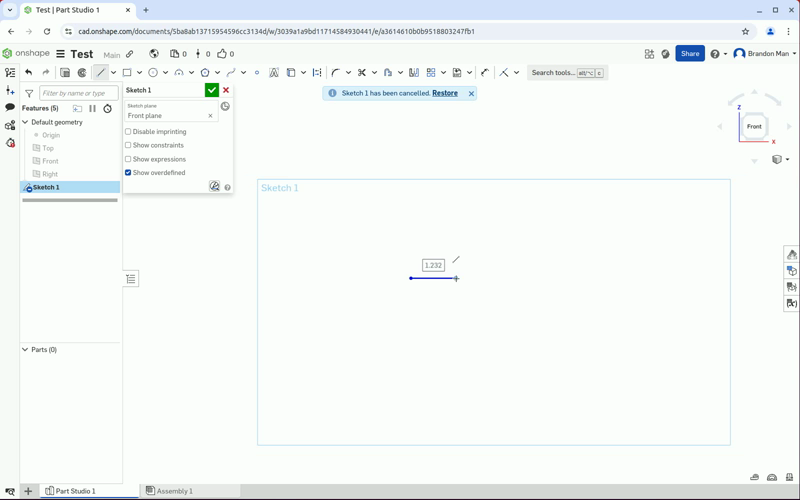
scroll(-6)
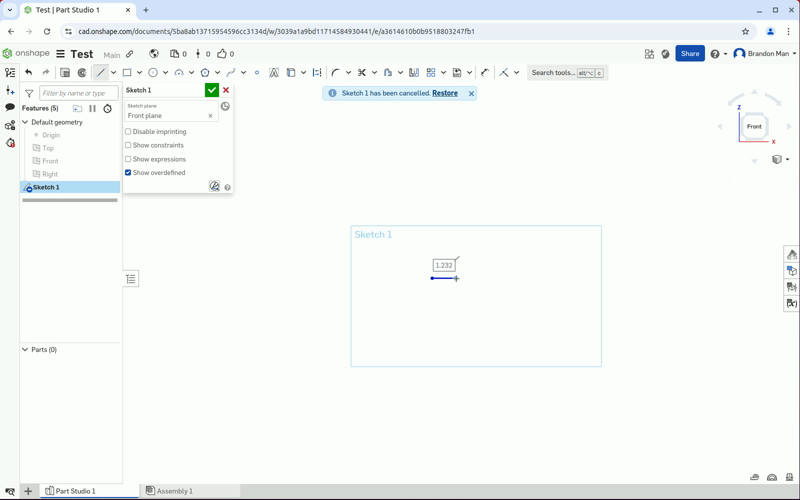
scroll(-6)
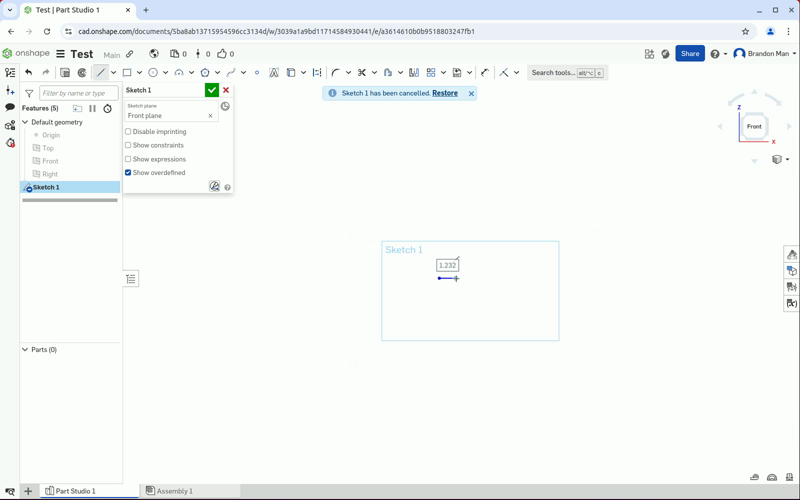
scroll(-6)
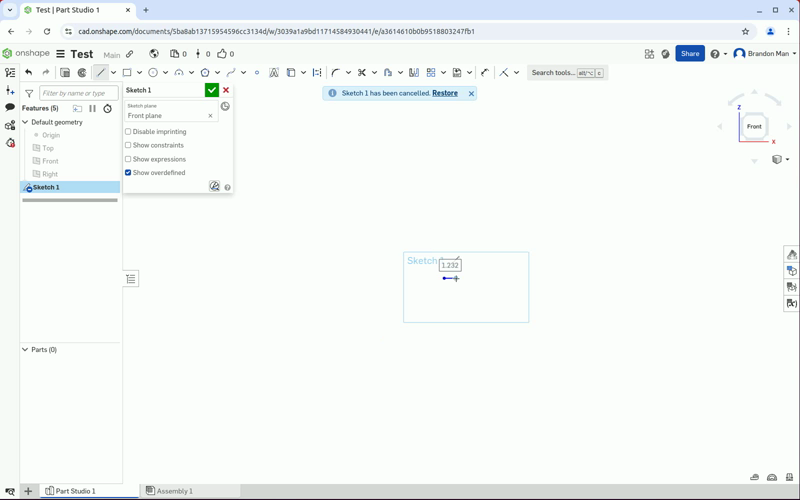
scroll(-6)
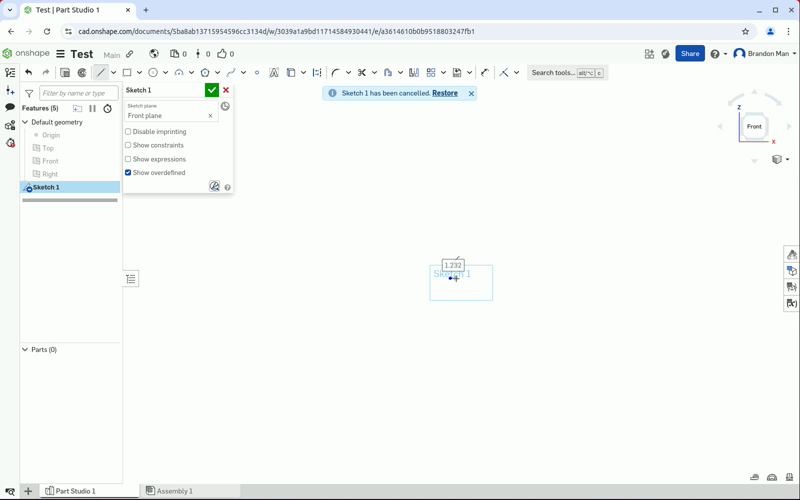
key_up(shift)
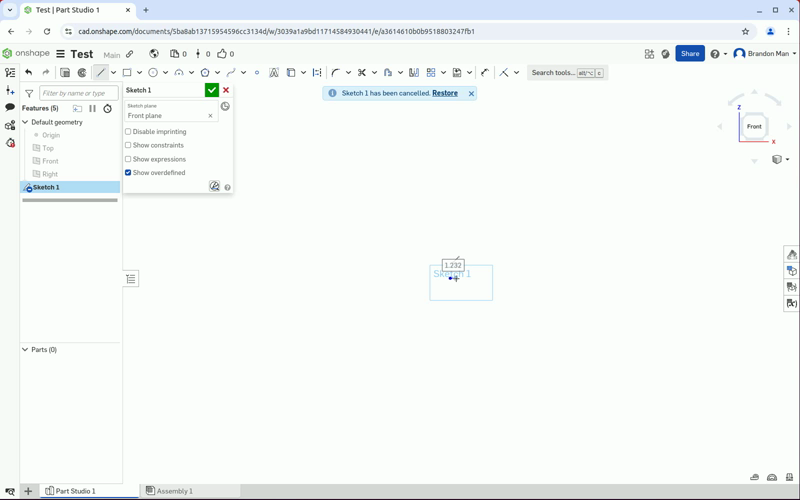
key_down(shift)
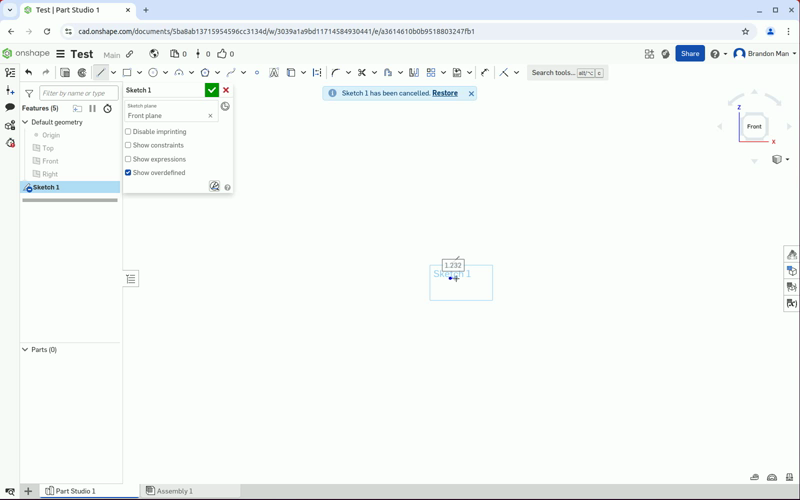
mouse_move(486, 278)
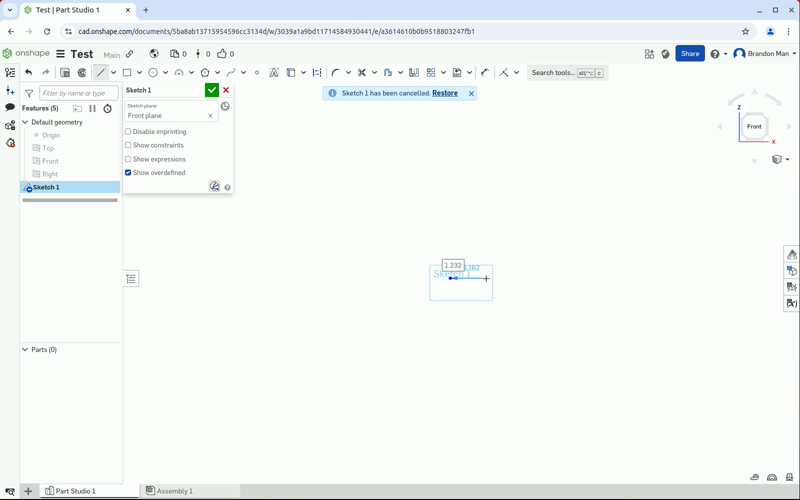
mouse_move(456, 272)
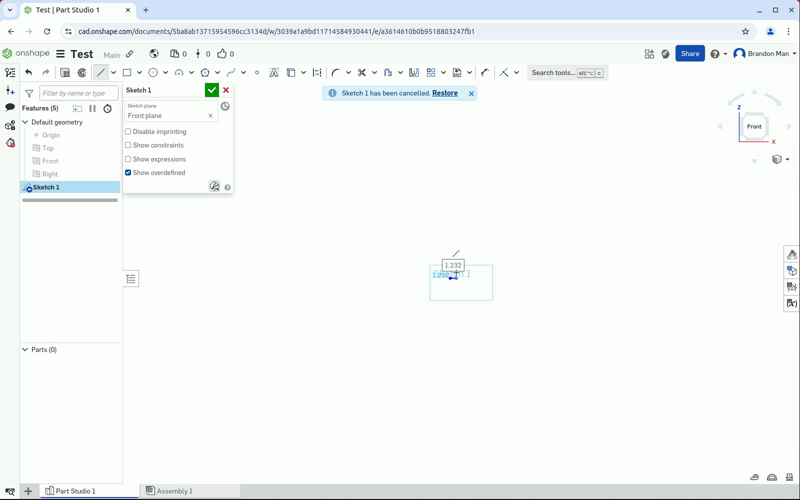
scroll(6)
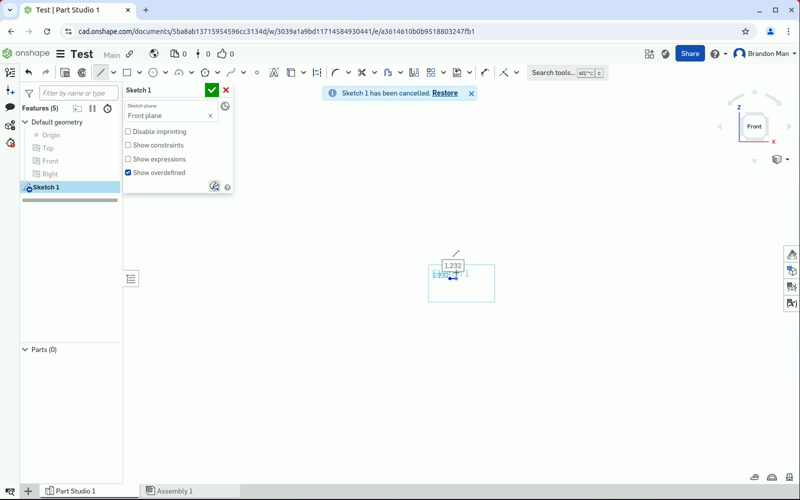
scroll(6)
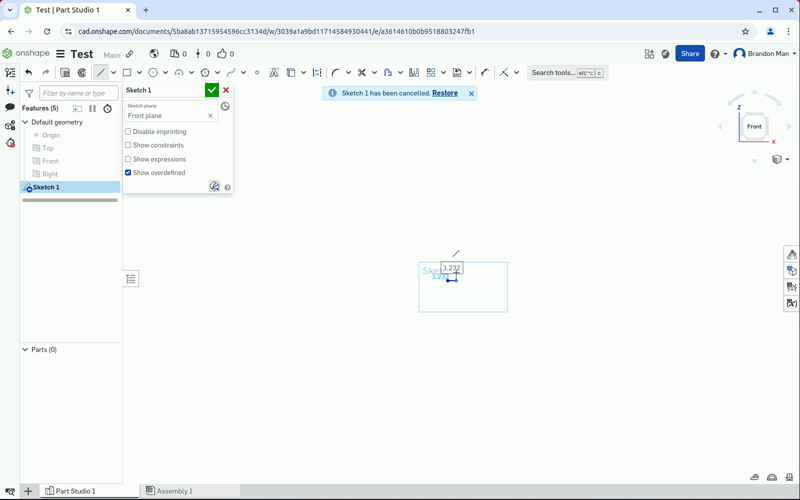
scroll(6)
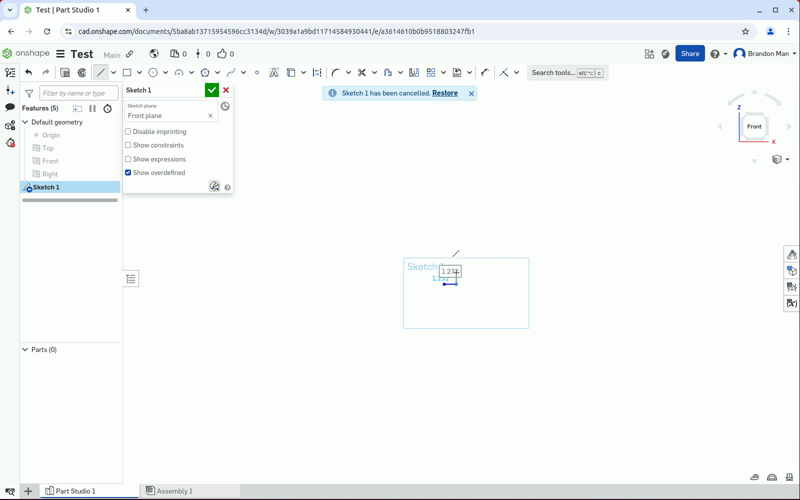
scroll(6)
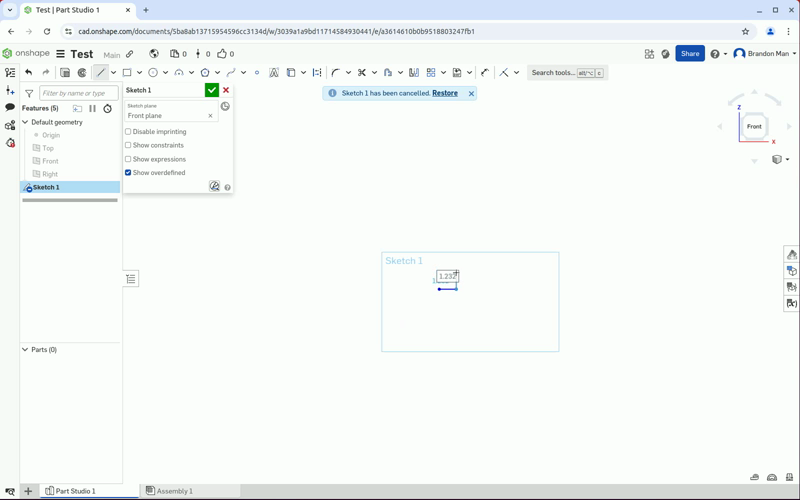
scroll(6)
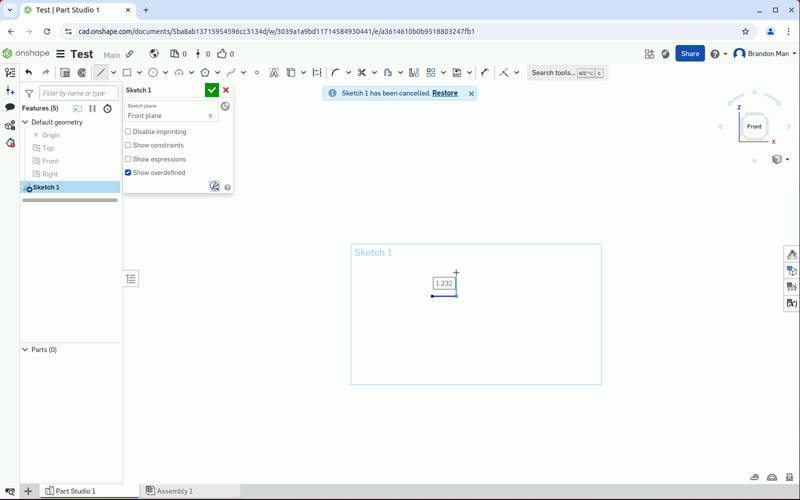
scroll(6)
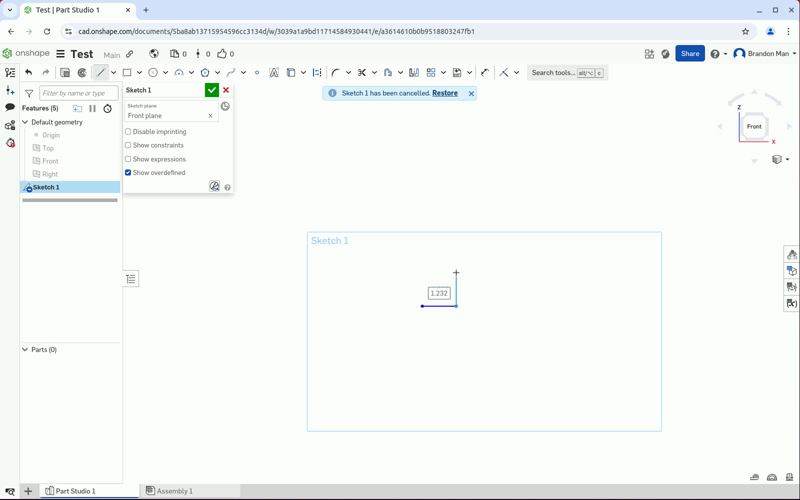
scroll(6)
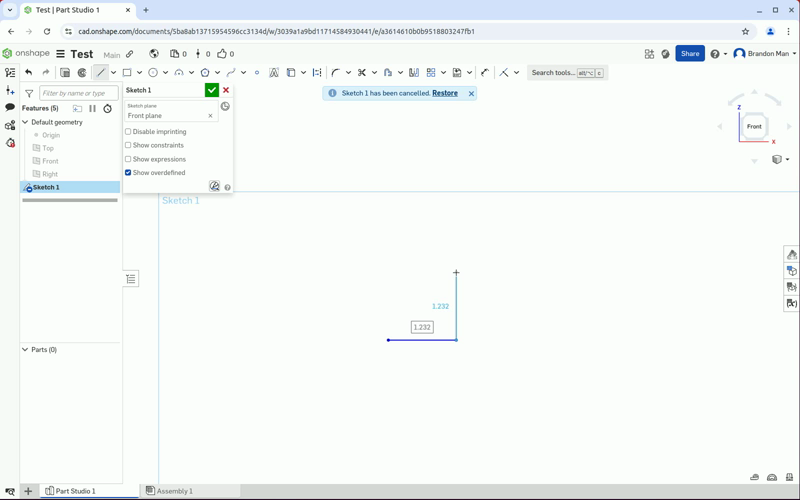
click(456, 272)
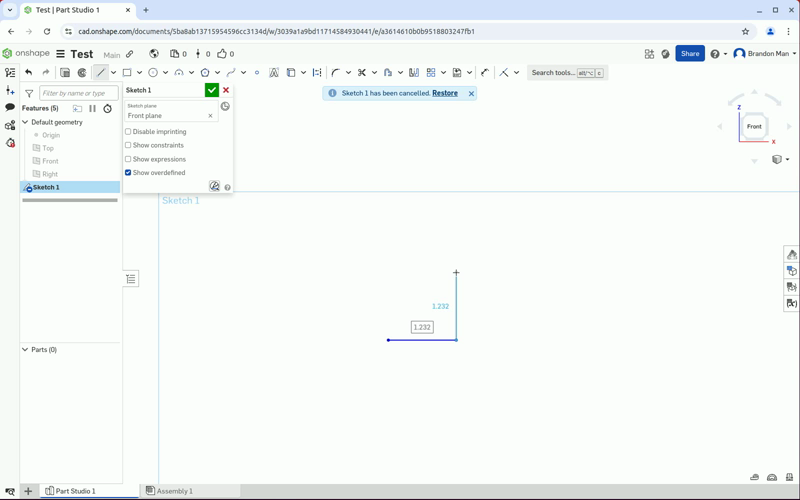
scroll(-6)
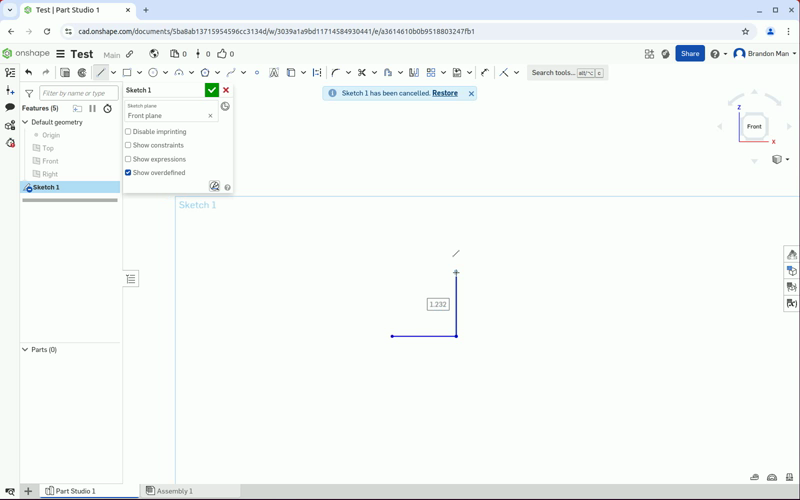
scroll(-6)
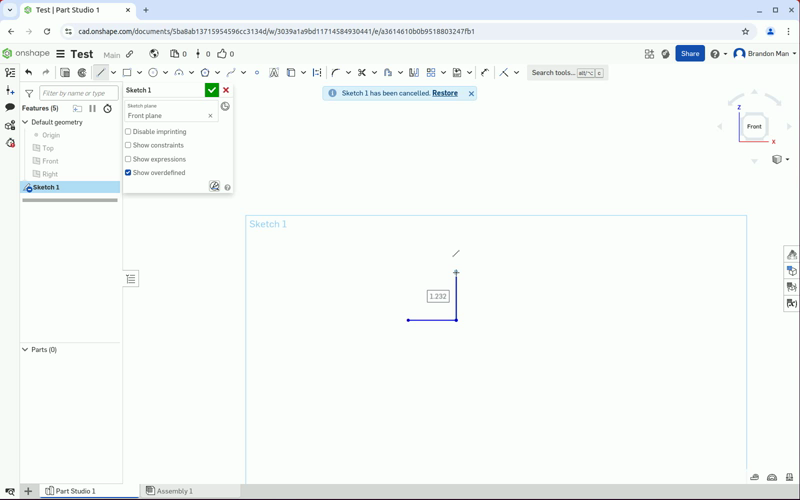
scroll(-6)
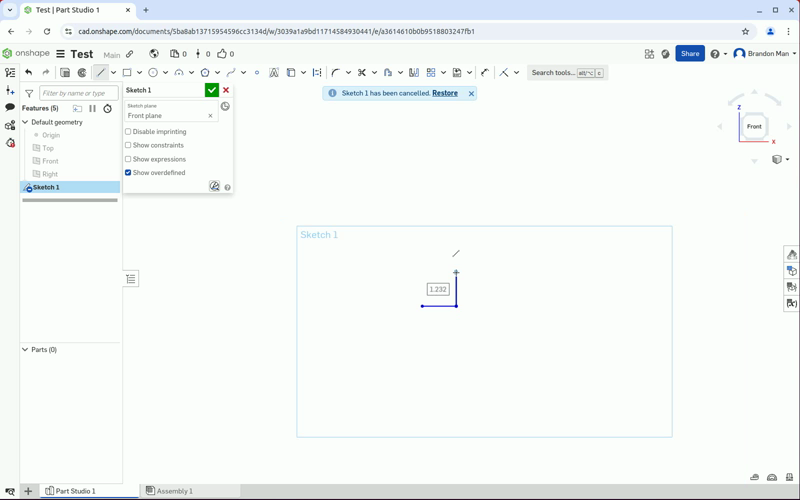
scroll(-6)
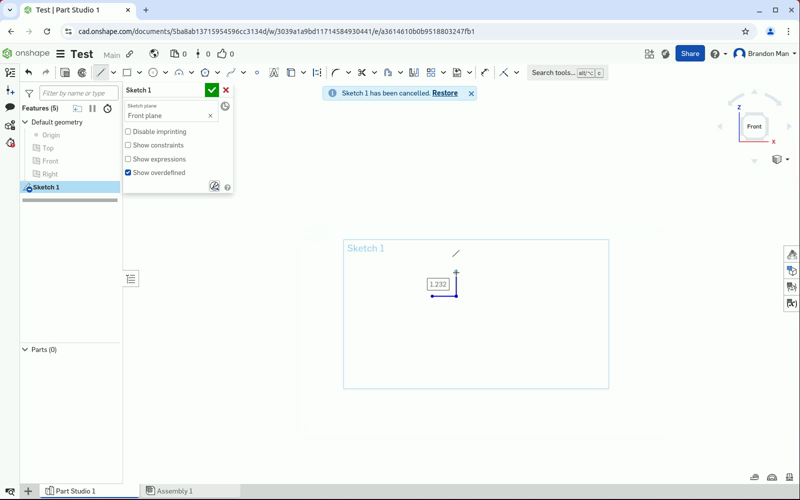
scroll(-6)
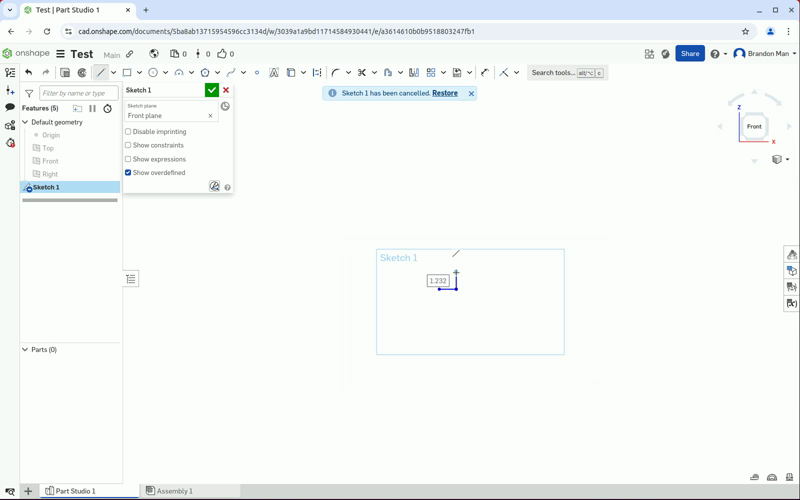
scroll(-6)
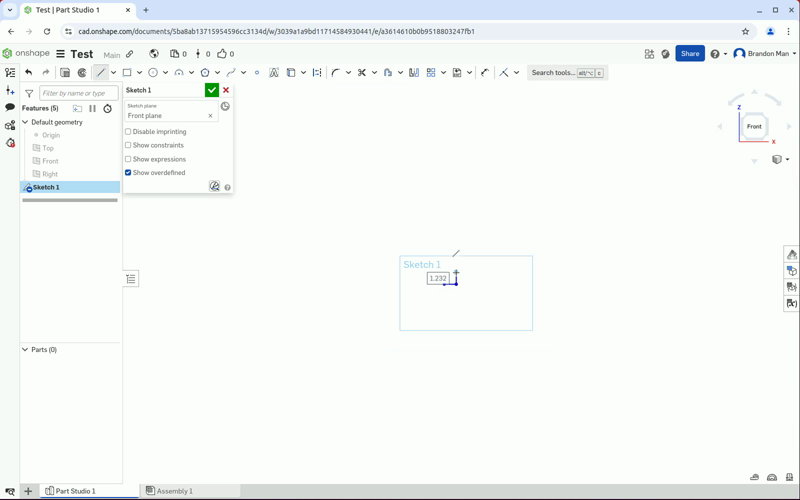
scroll(-6)
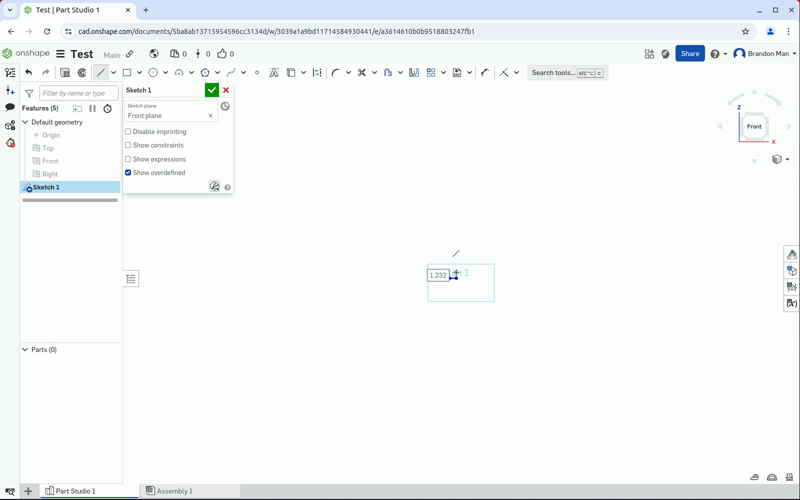
key_up(shift)
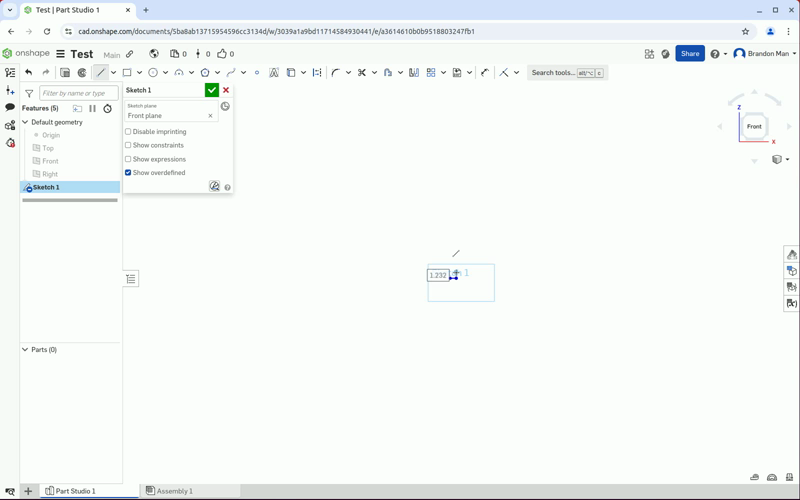
key_down(shift)
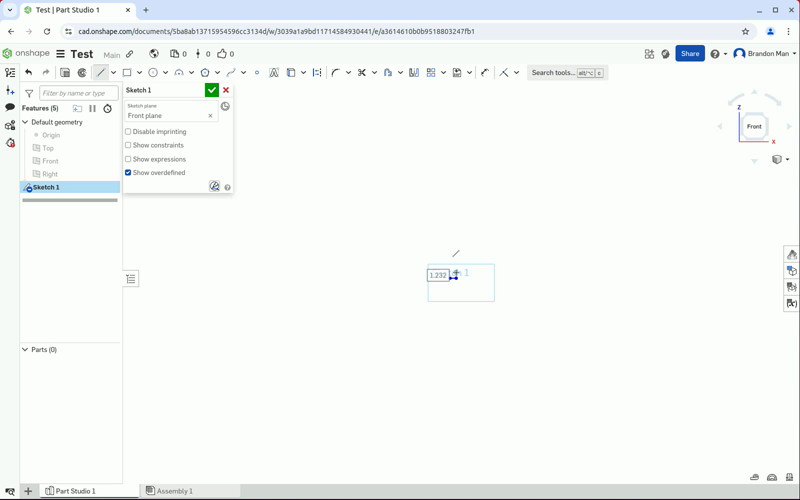
mouse_move(486, 272)
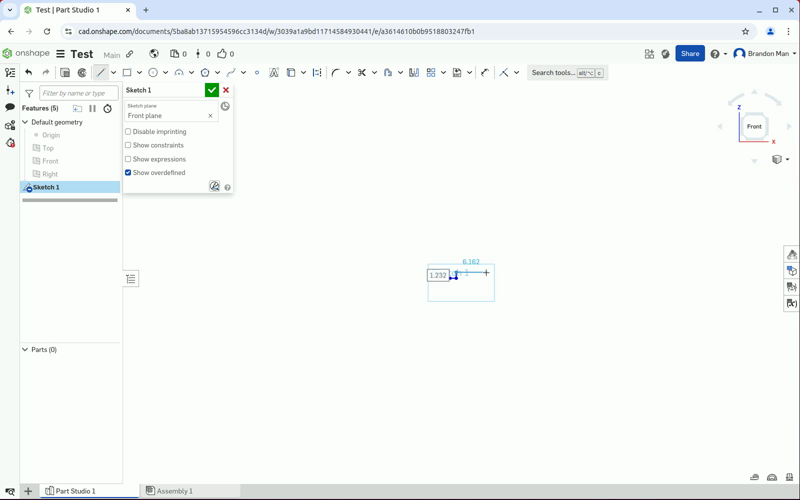
mouse_move(450, 272)
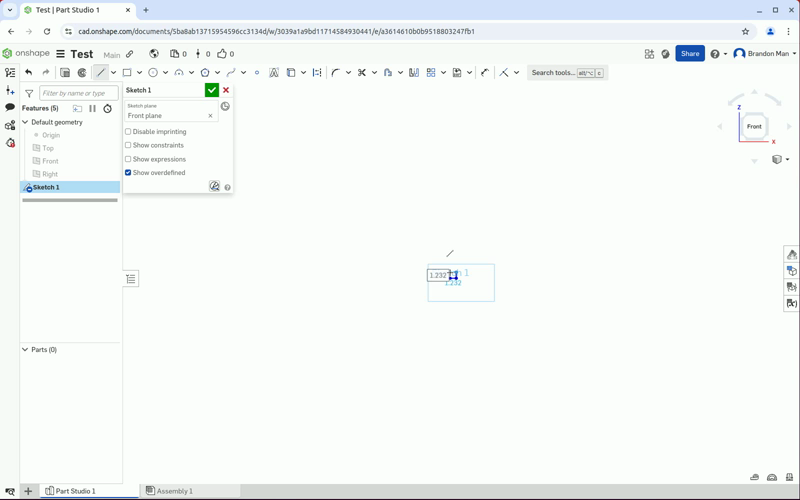
scroll(6)
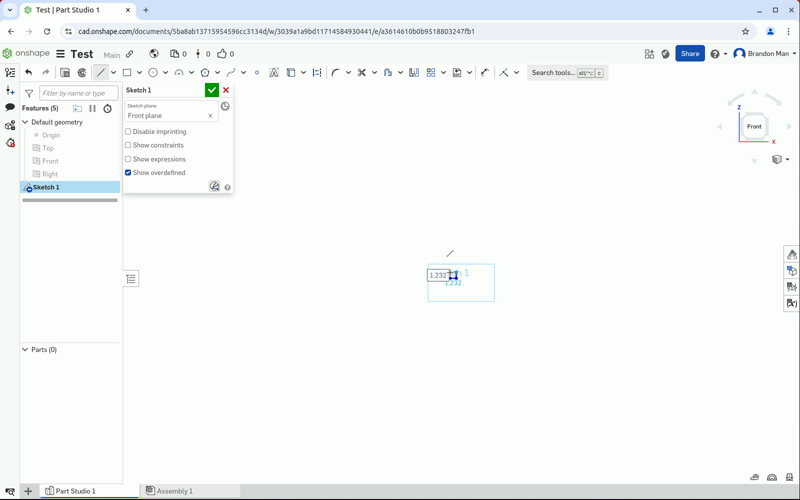
scroll(6)
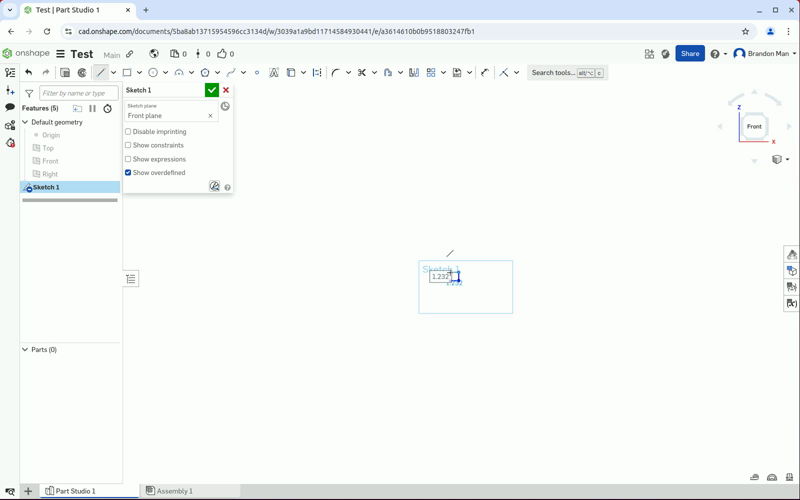
scroll(6)
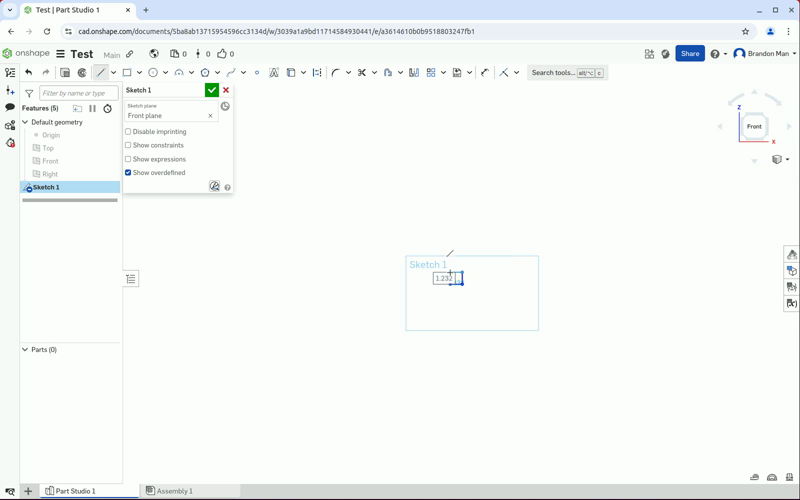
scroll(6)
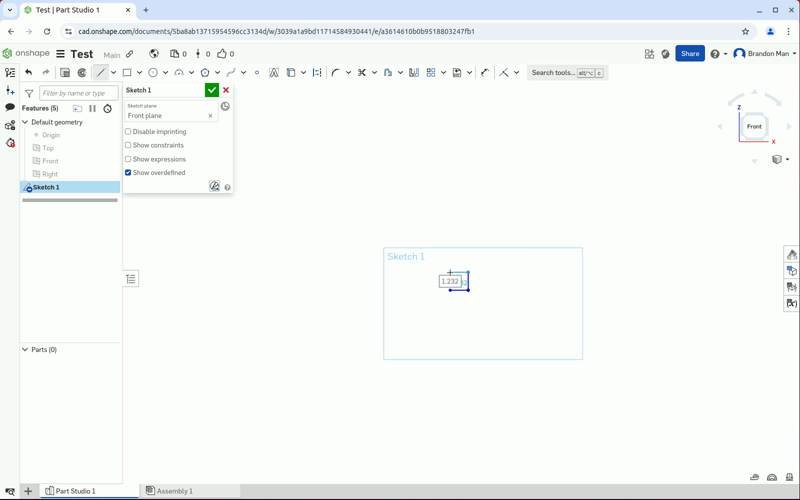
scroll(6)
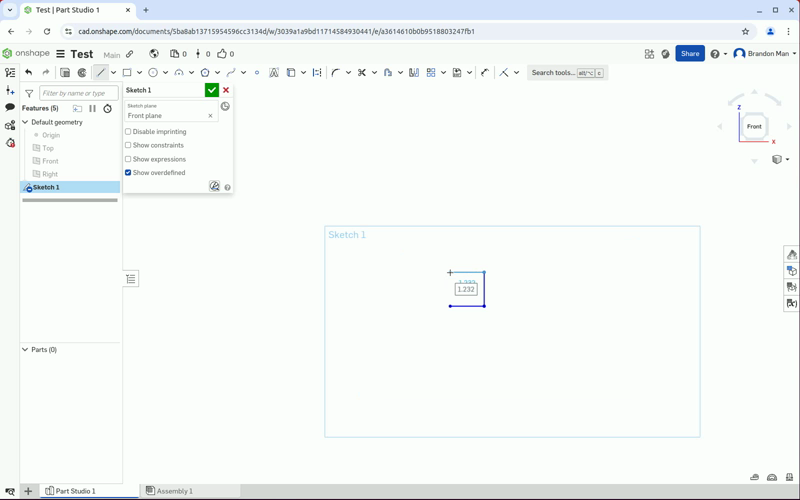
scroll(6)
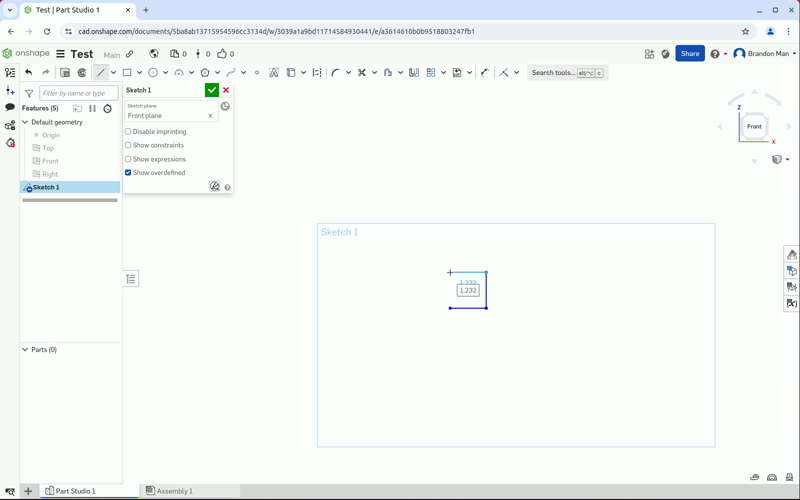
scroll(6)
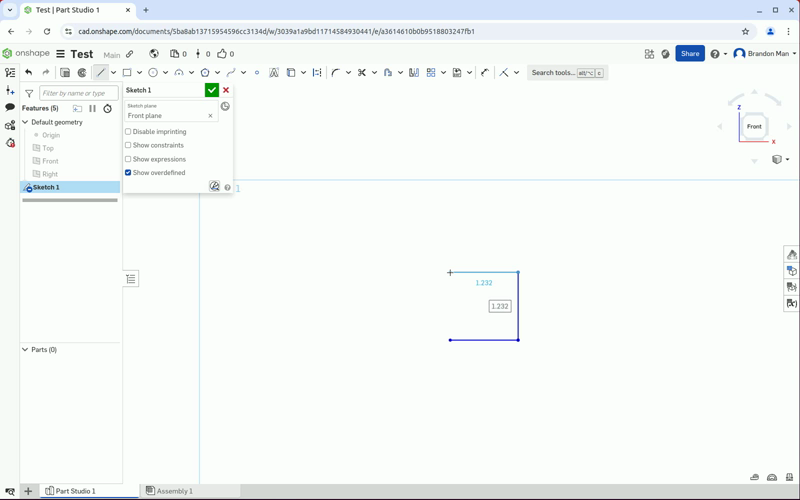
click(450, 272)
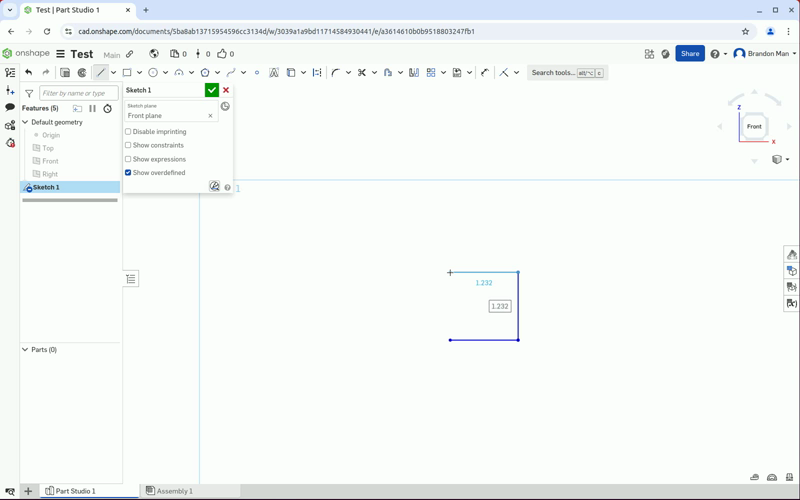
scroll(-6)
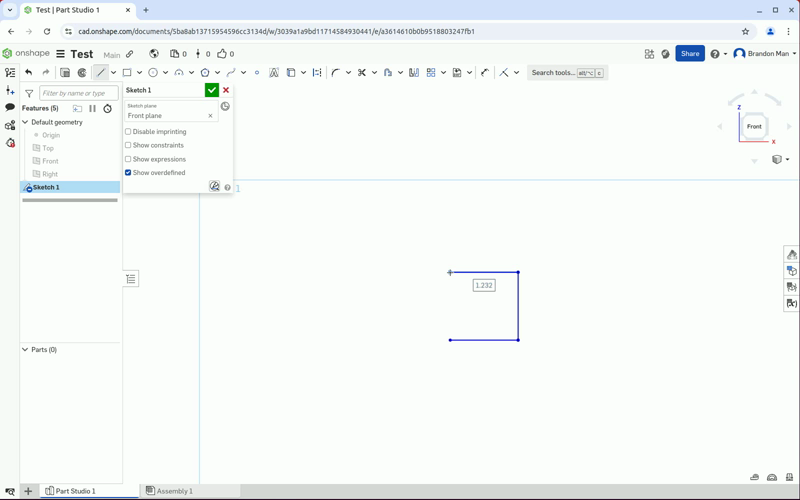
scroll(-6)
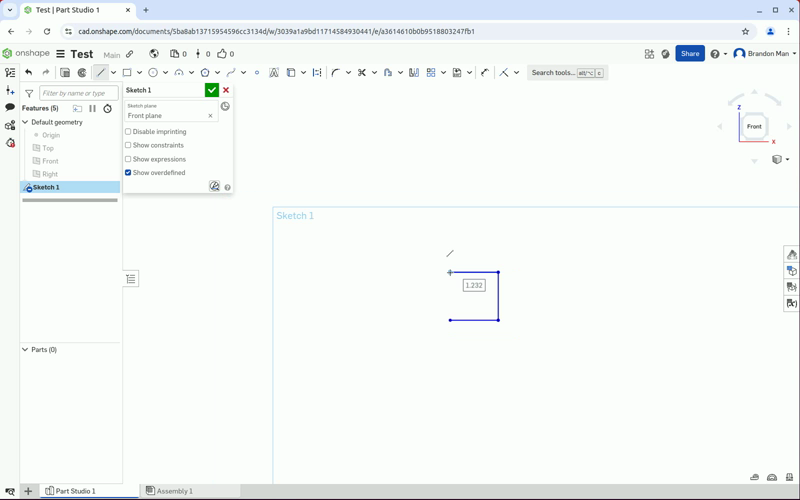
scroll(-6)
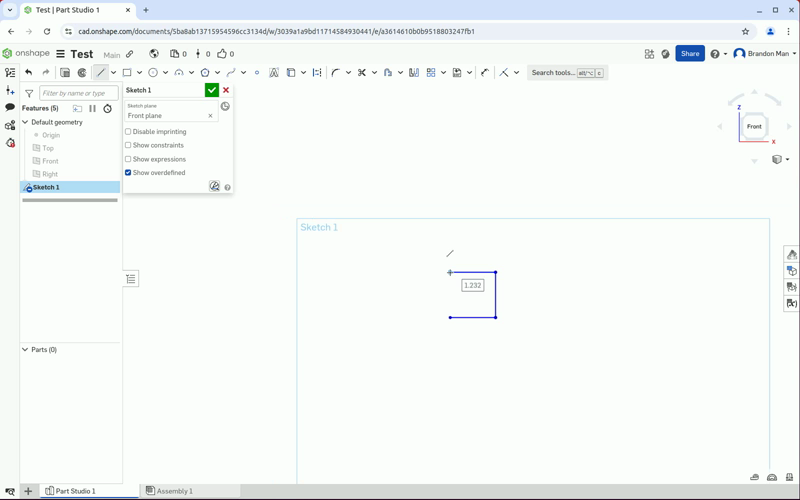
scroll(-6)
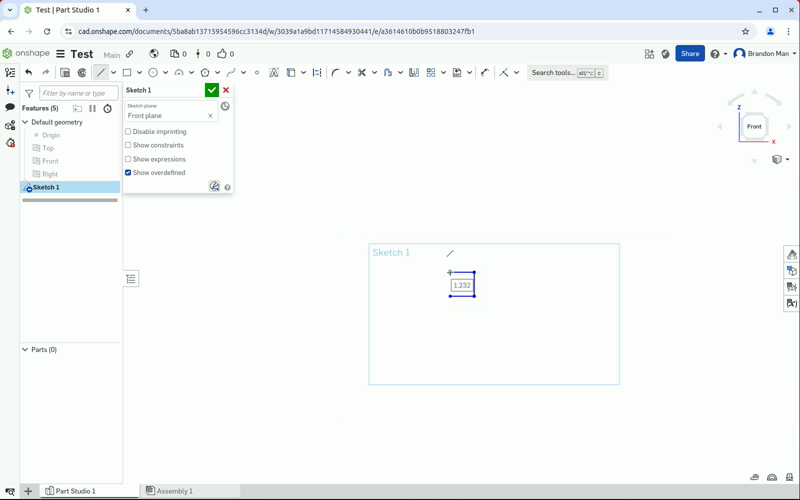
scroll(-6)
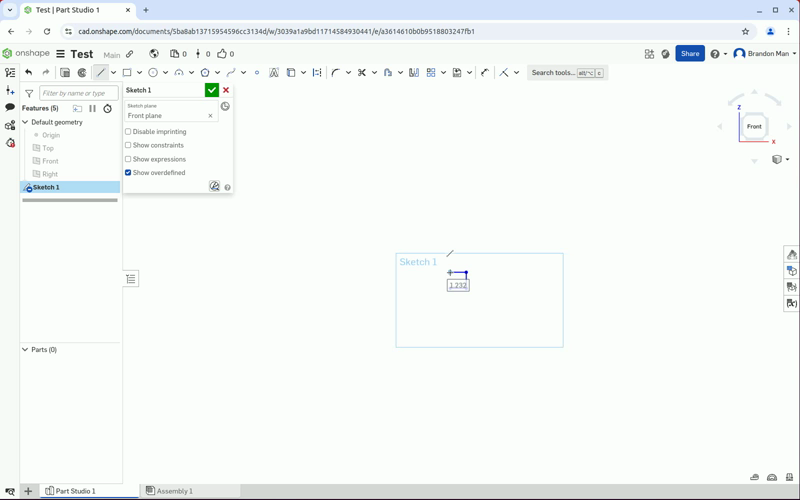
scroll(-6)
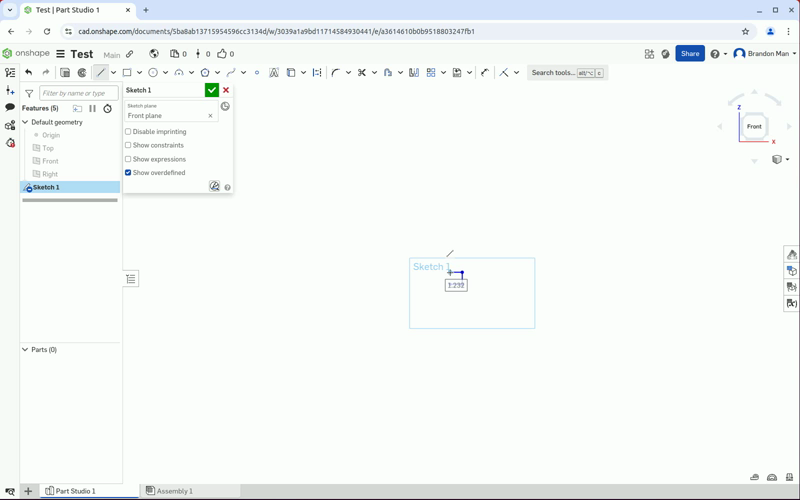
scroll(-6)
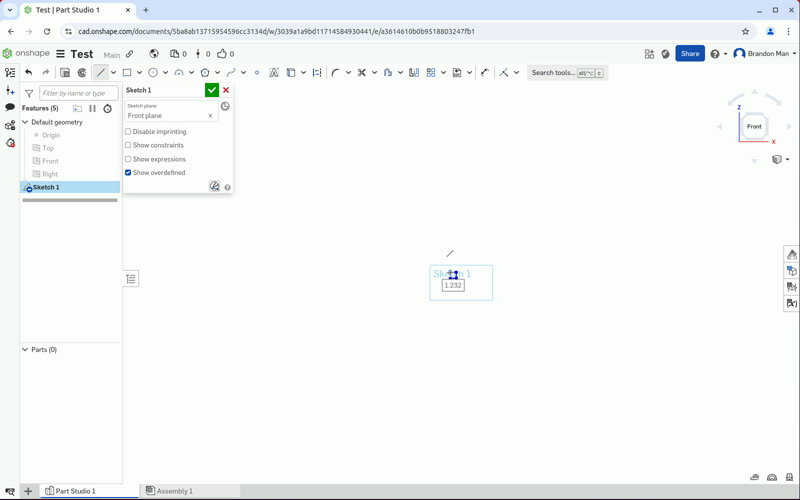
key_up(shift)
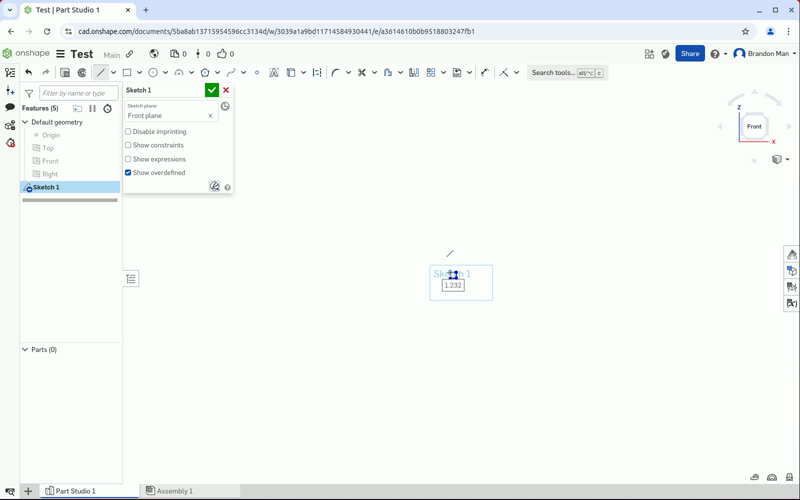
mouse_move(480, 272)
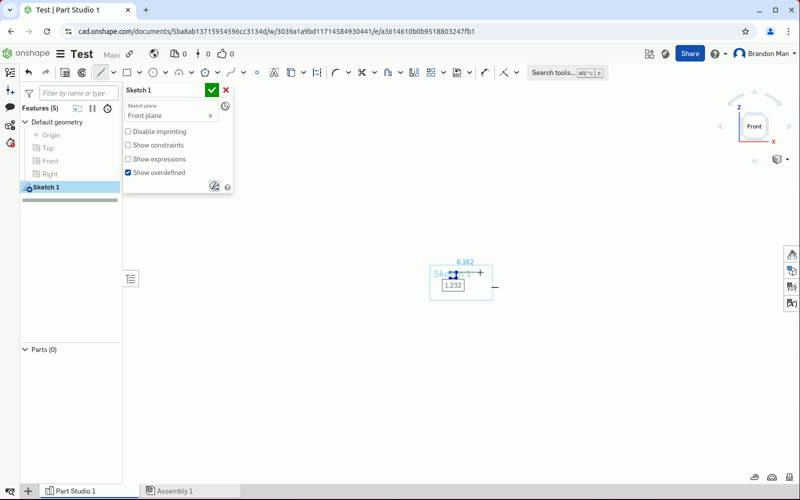
key_down(shift)
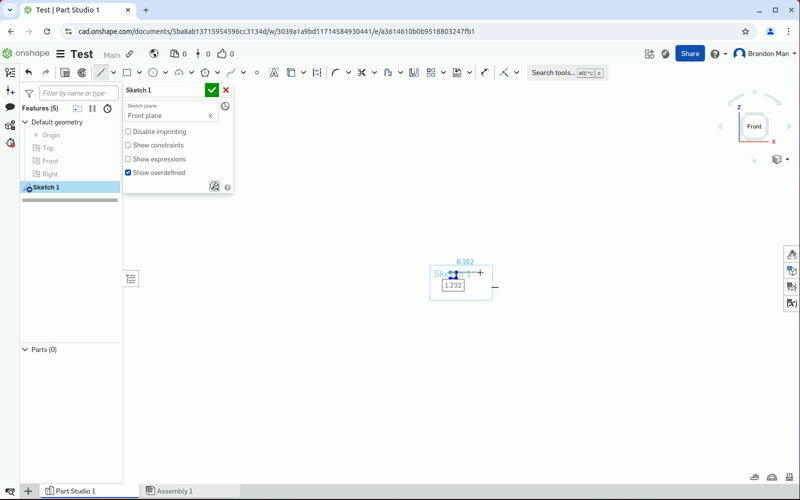
mouse_move(450, 278)
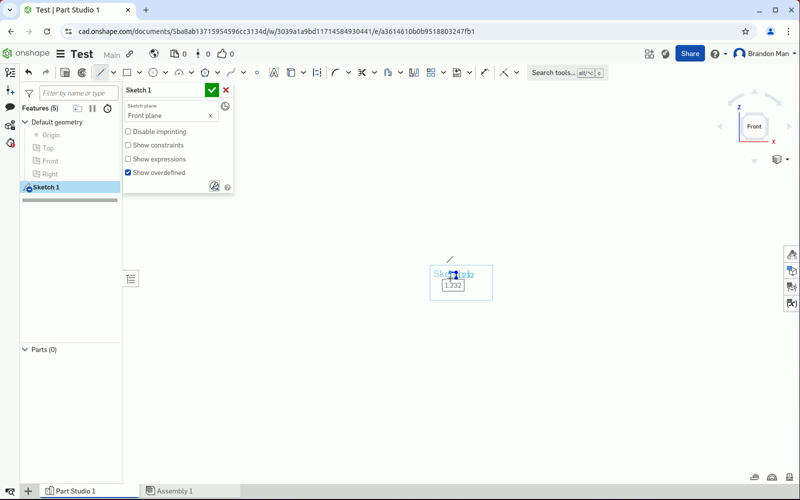
scroll(6)
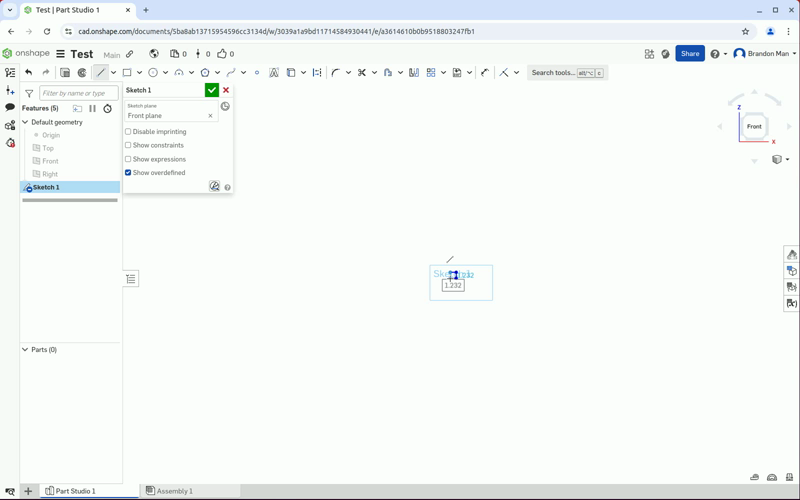
scroll(6)
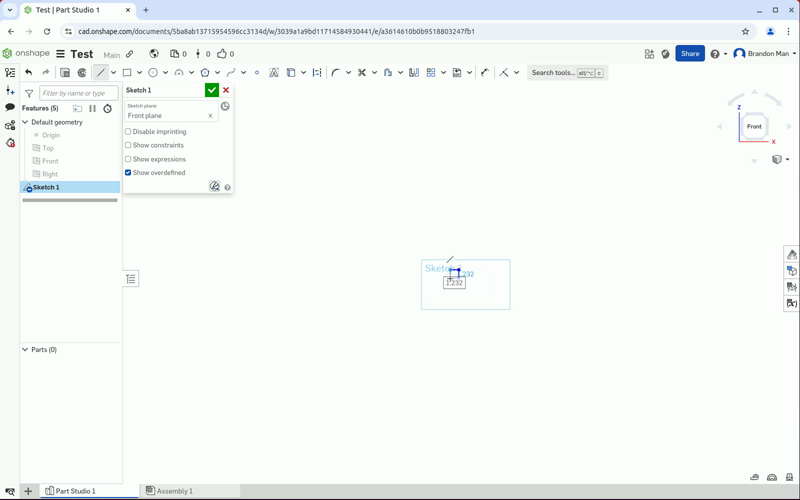
scroll(6)
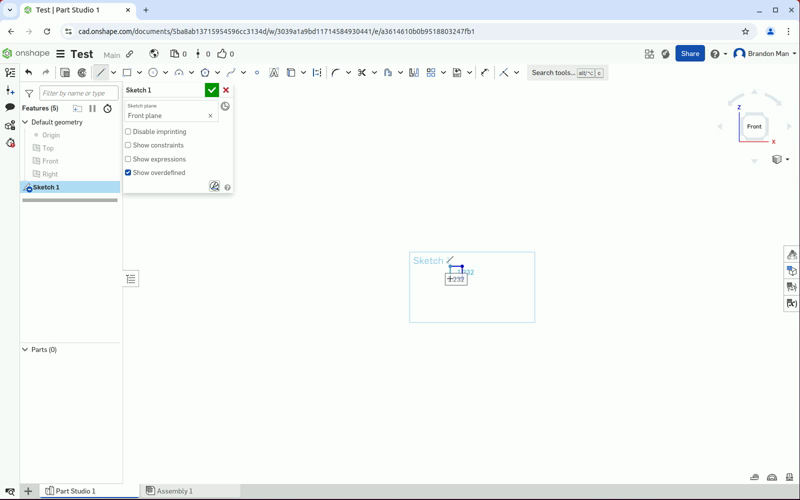
scroll(6)
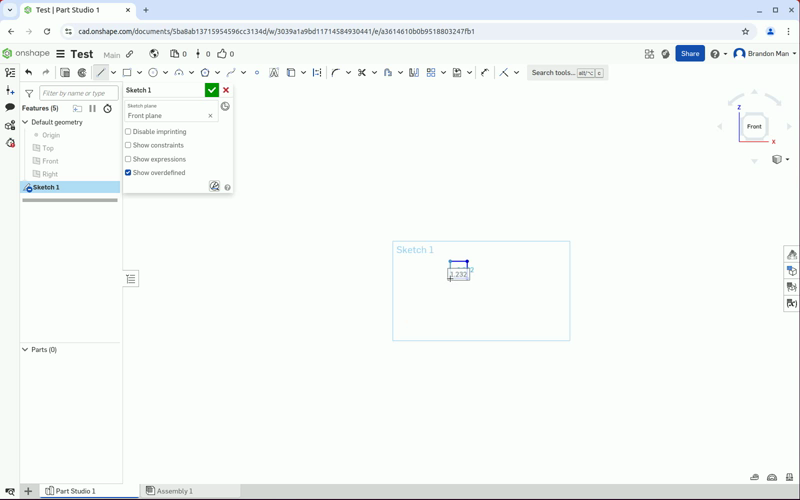
scroll(6)
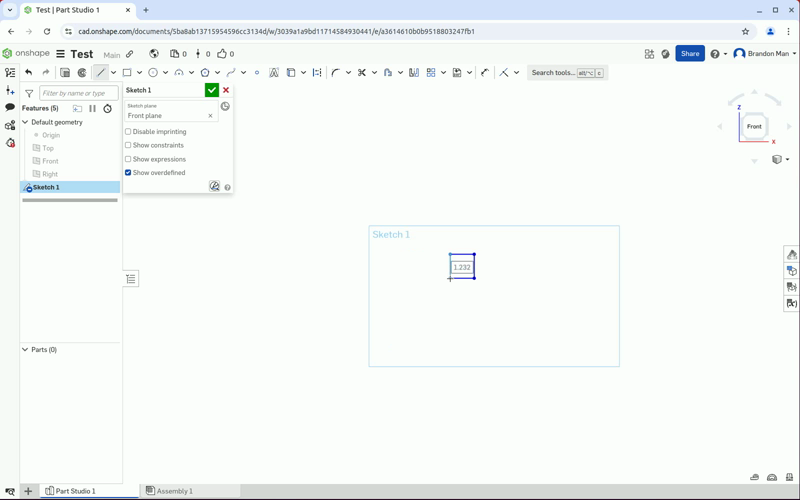
scroll(6)
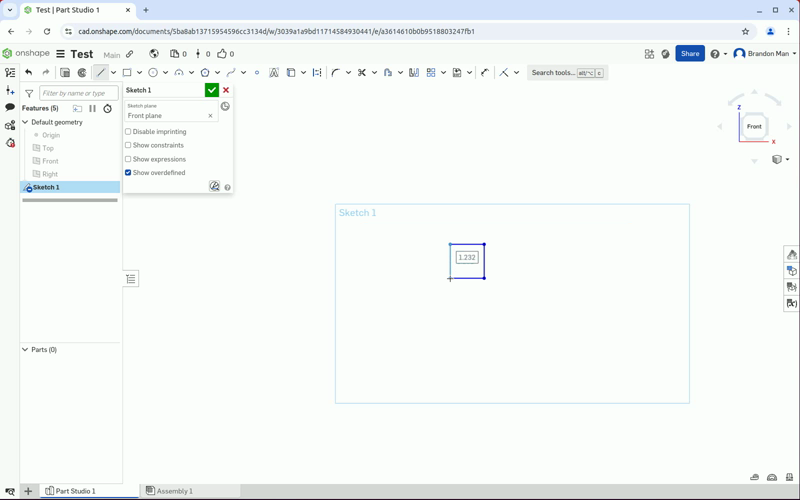
scroll(6)
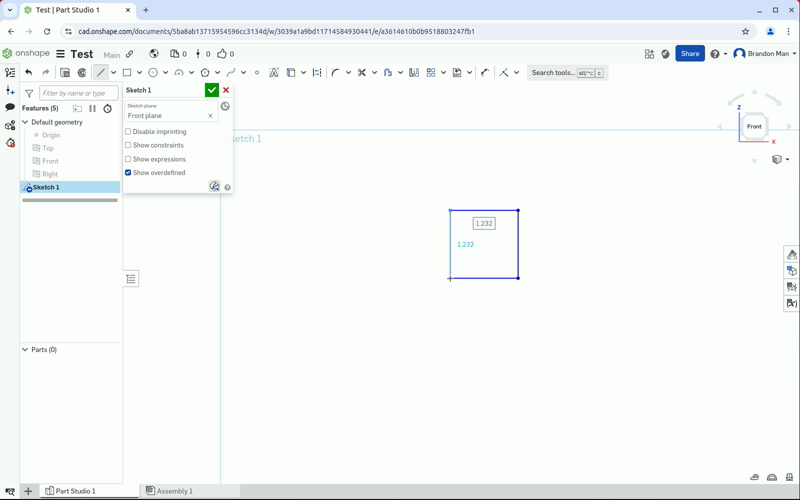
key_up(shift)
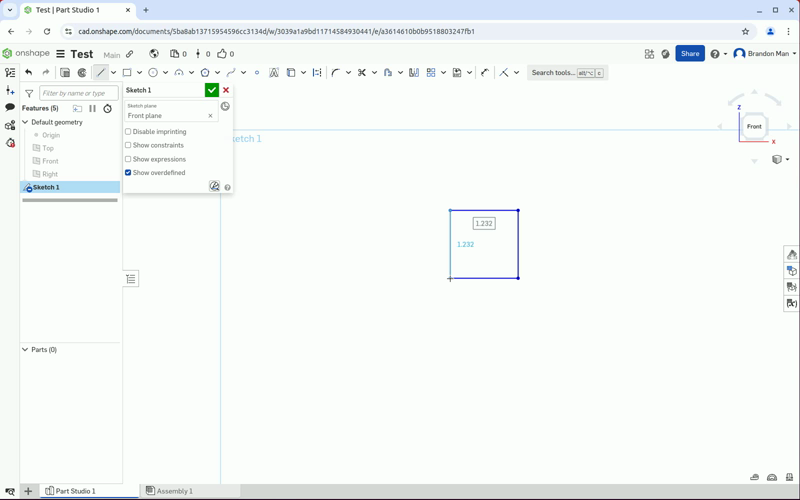
click(450, 278)
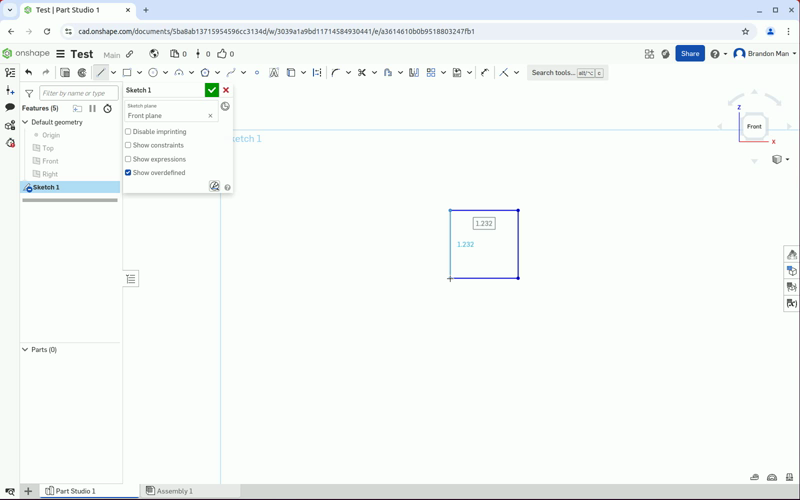
scroll(-6)
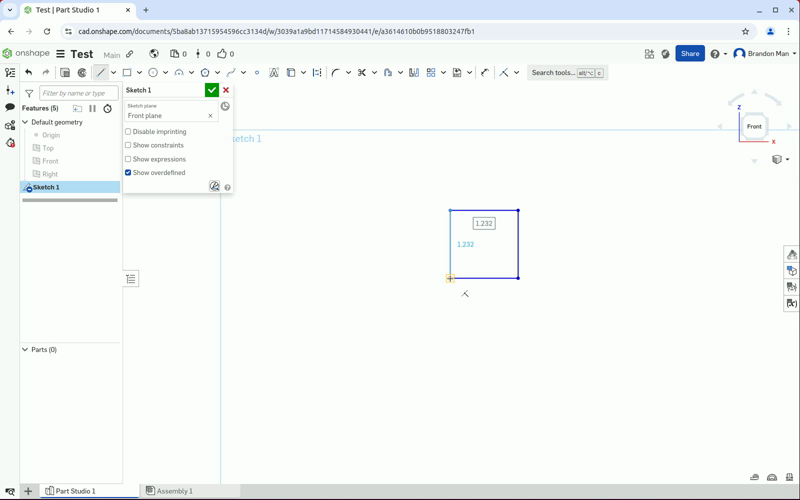
scroll(-6)
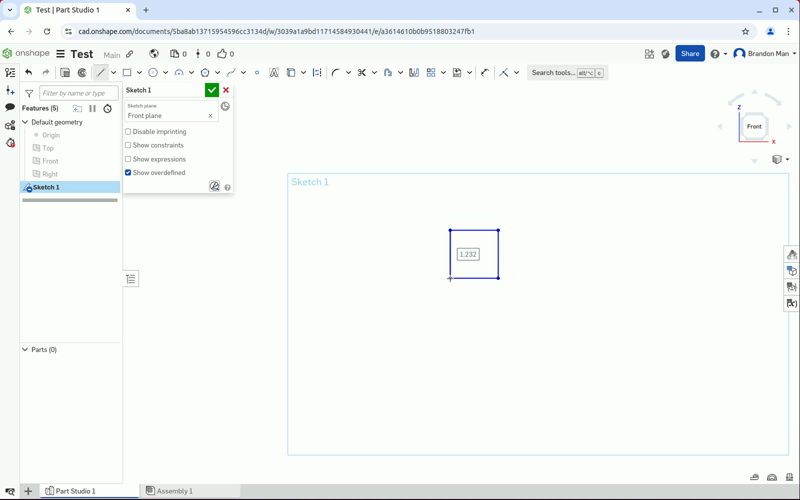
scroll(-6)
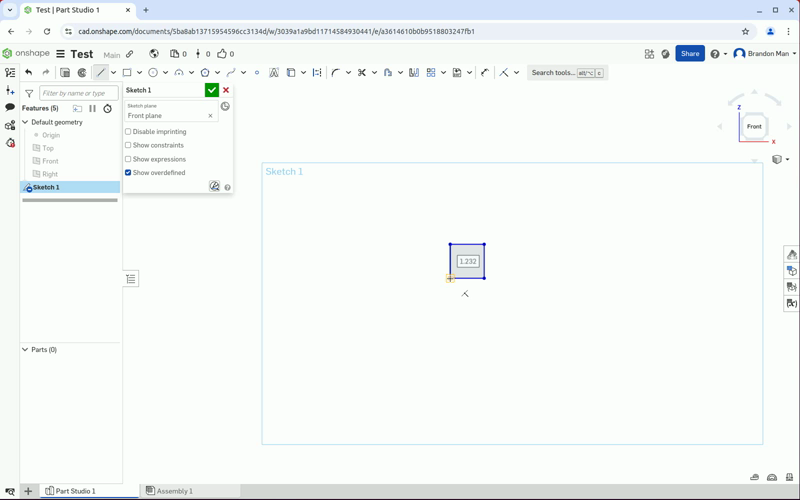
scroll(-6)
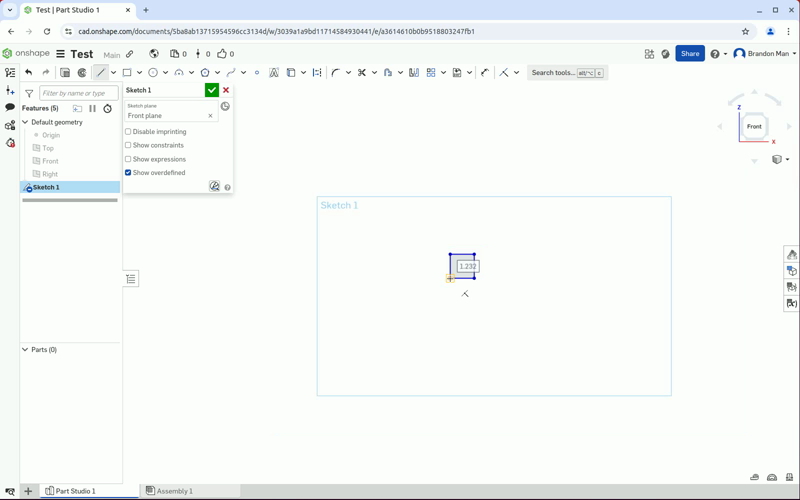
scroll(-6)
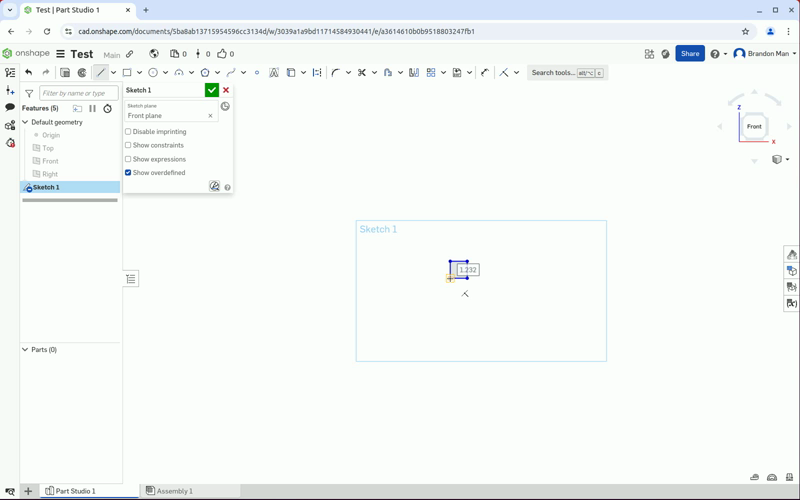
scroll(-6)
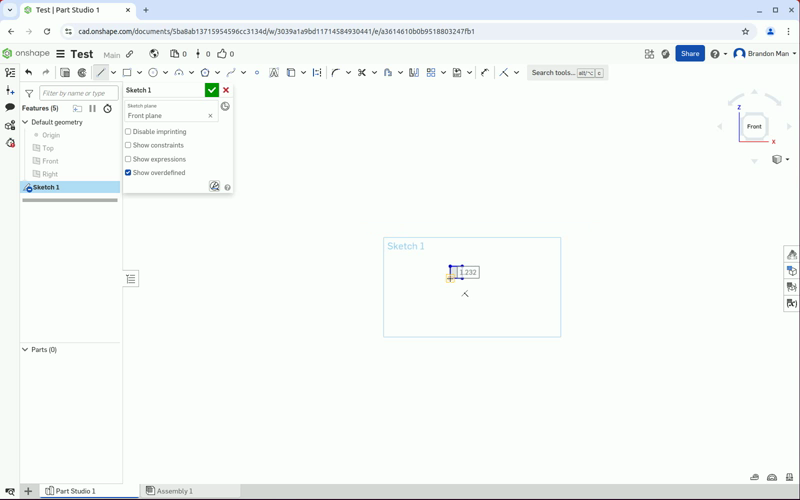
scroll(-6)
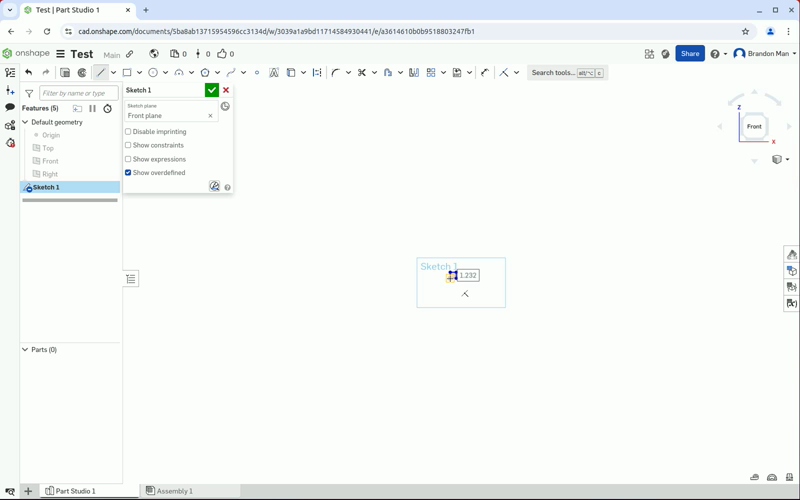
key(esc)
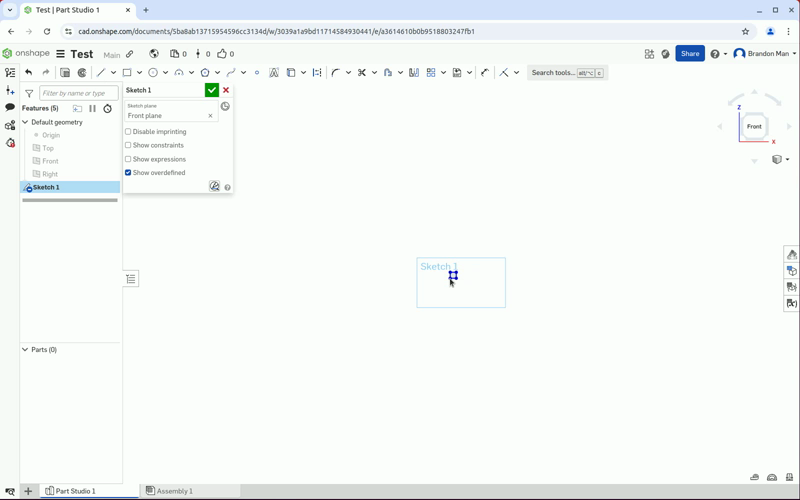
mouse_move(453, 274)
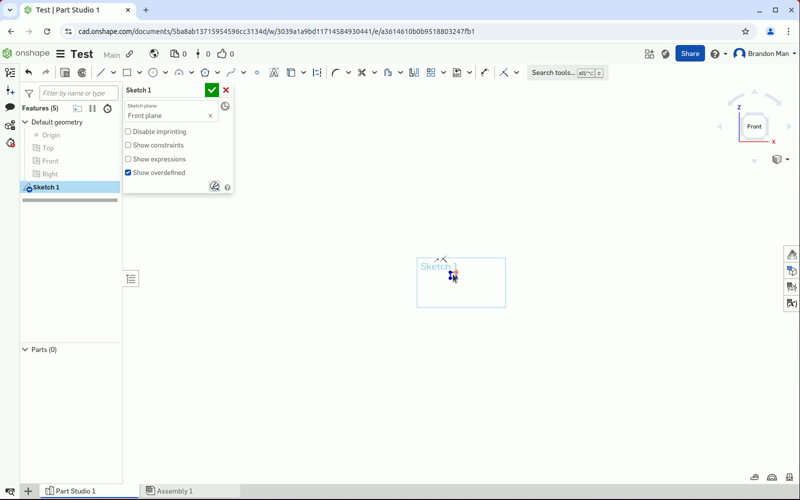
scroll(6)
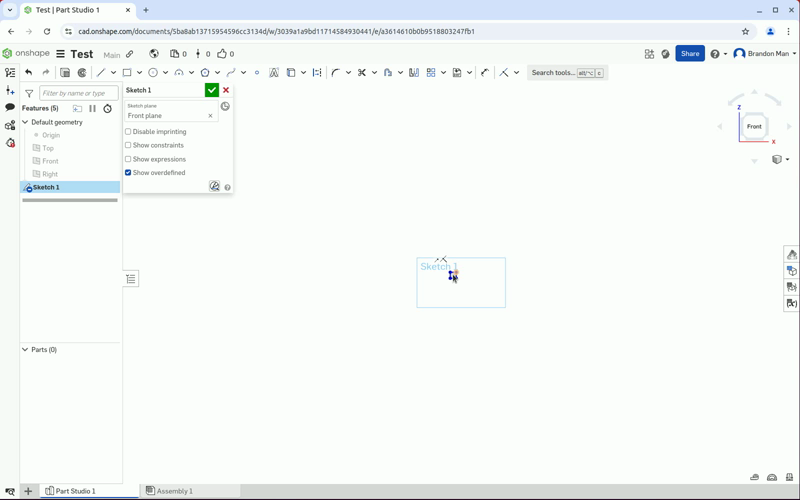
scroll(6)
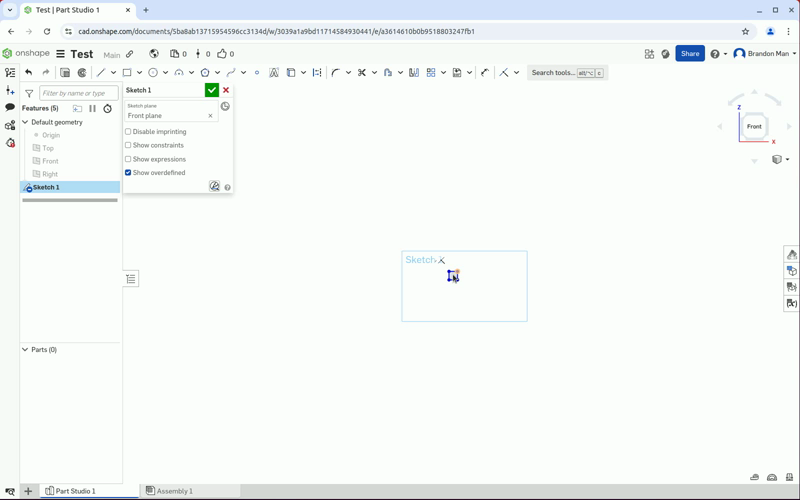
scroll(6)
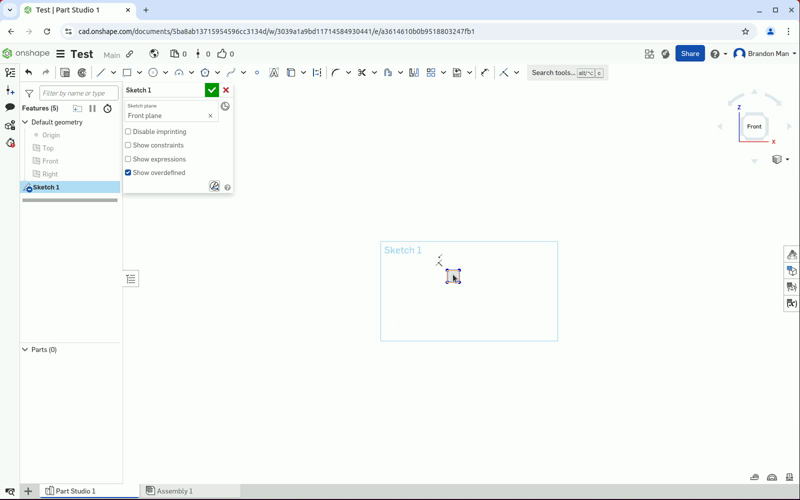
scroll(6)
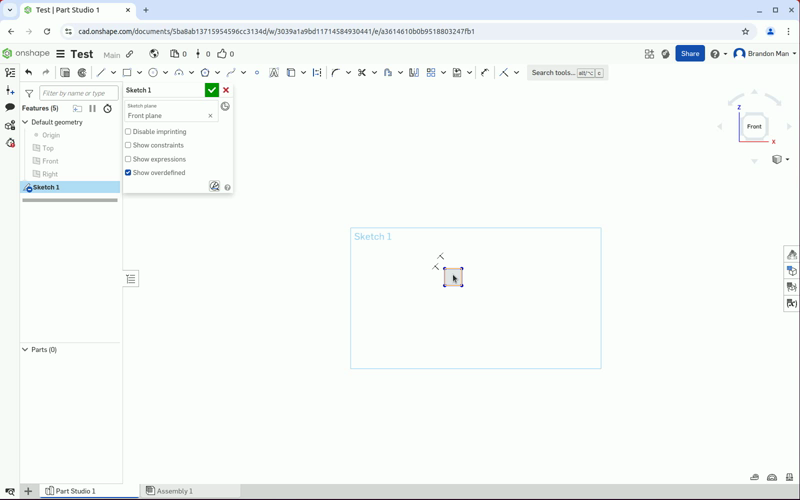
scroll(6)
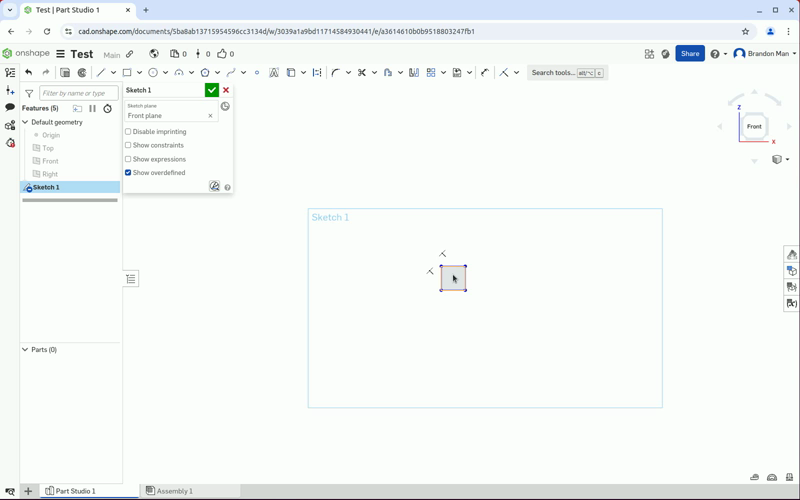
scroll(6)
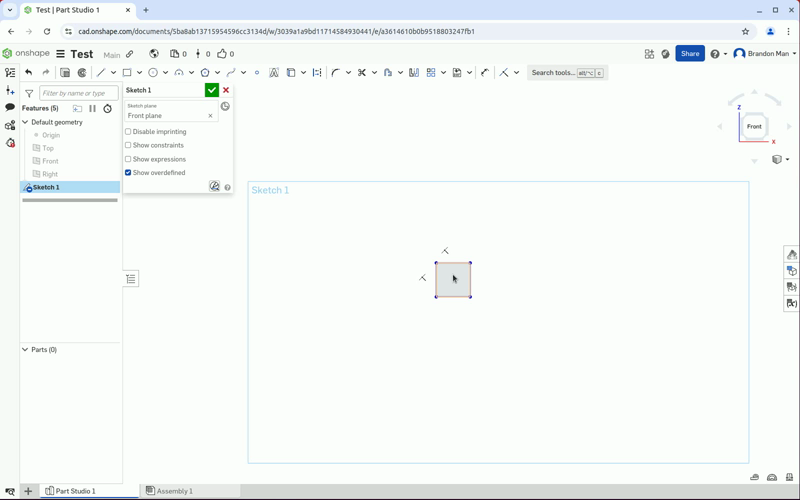
scroll(6)
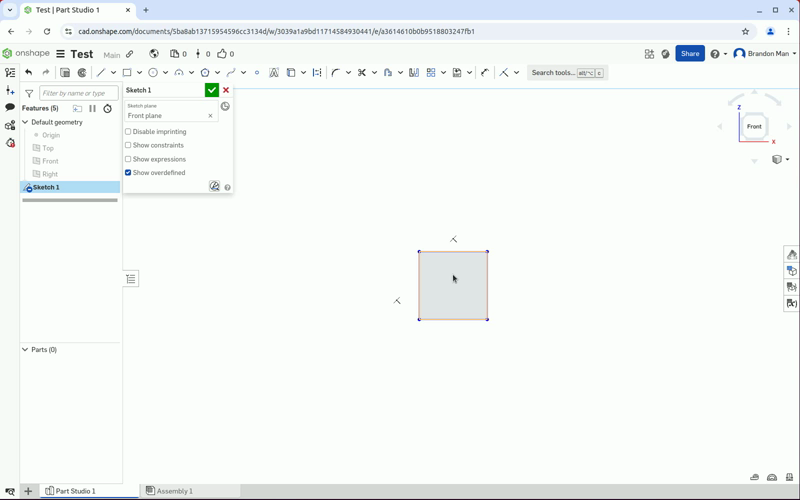
click(453, 274)
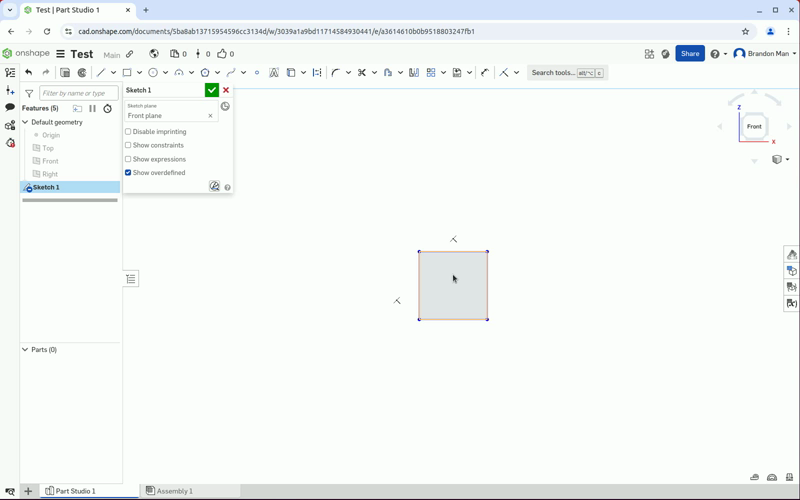
scroll(-6)
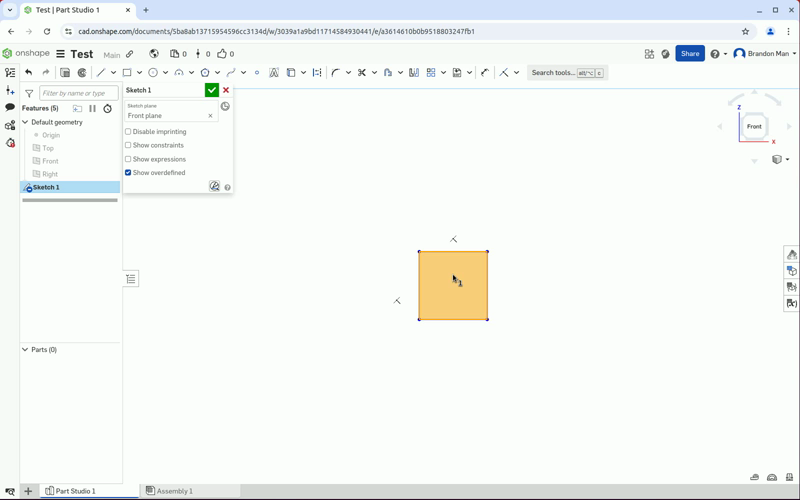
scroll(-6)
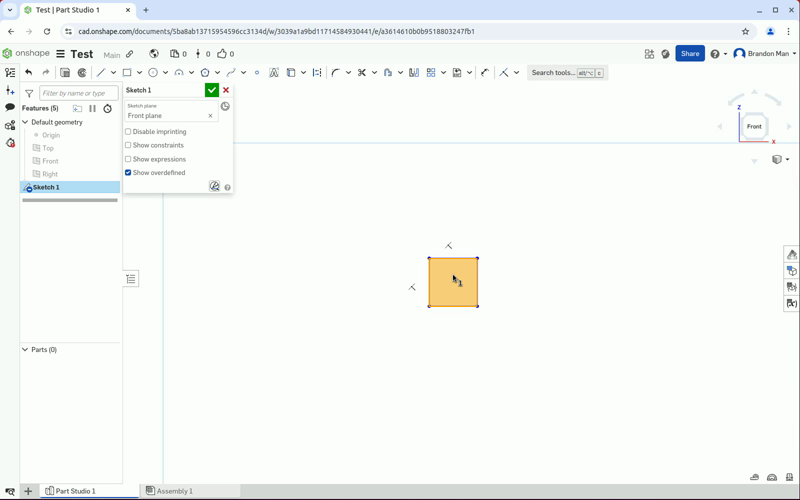
scroll(-6)
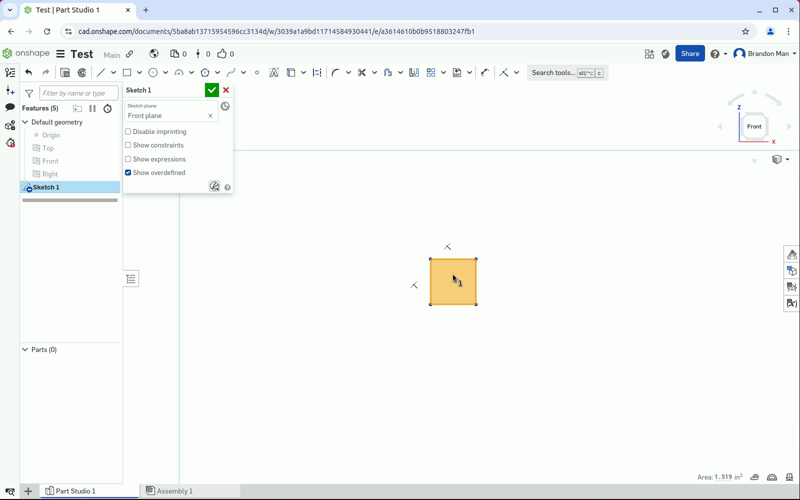
scroll(-6)
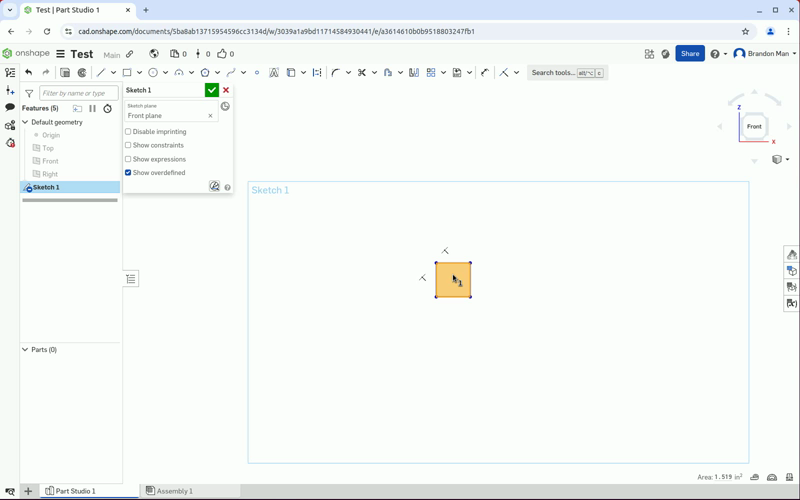
scroll(-6)
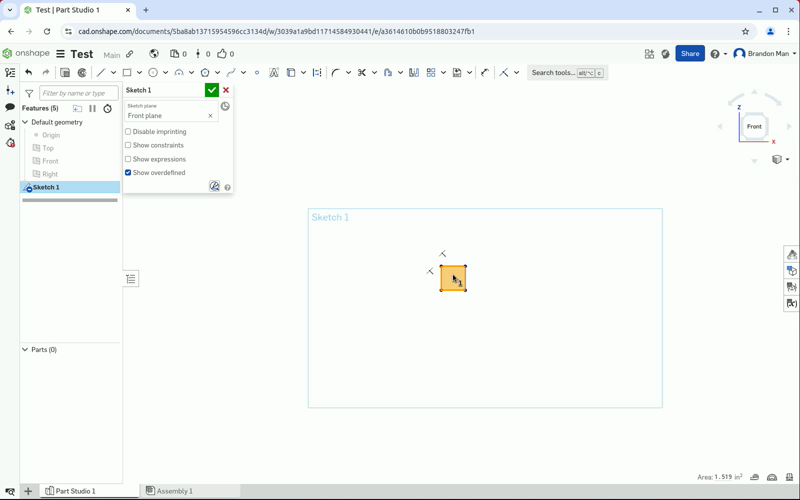
scroll(-6)
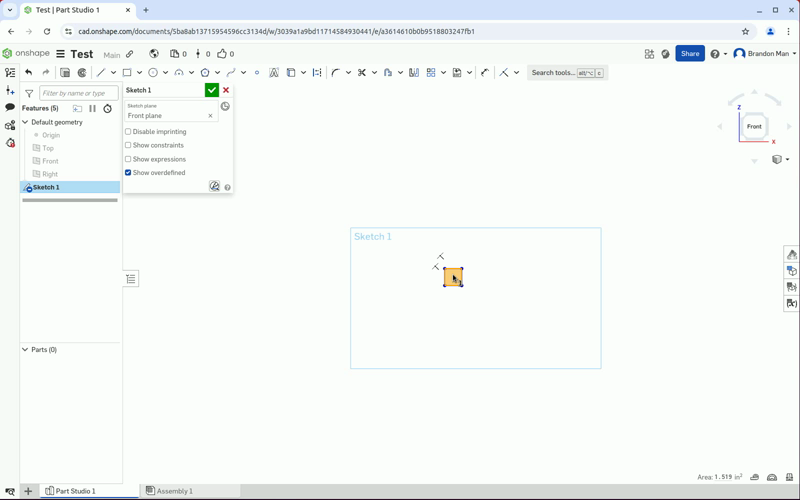
scroll(-6)
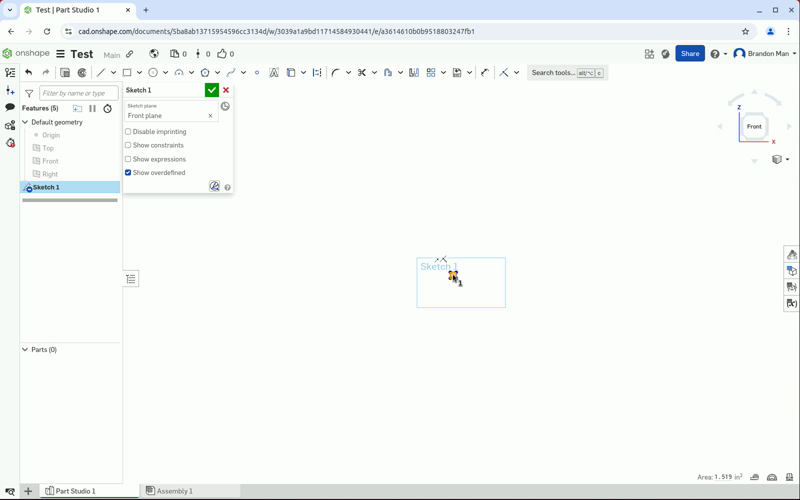
mouse_move(73, 352)
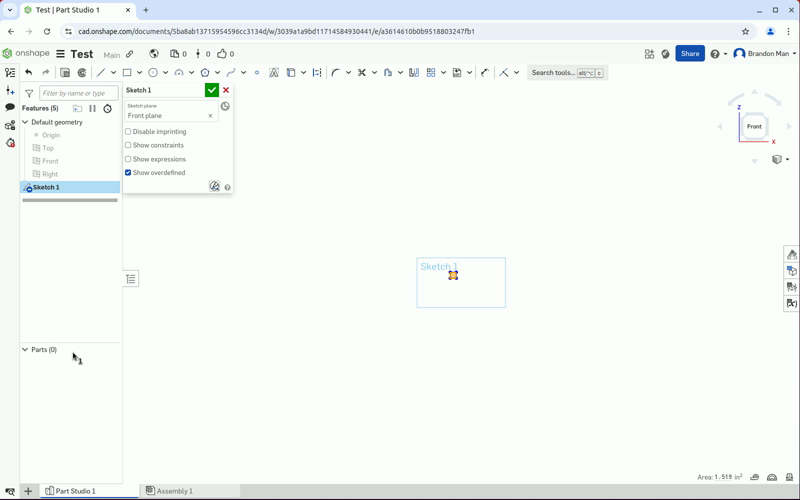
key(shift+y)
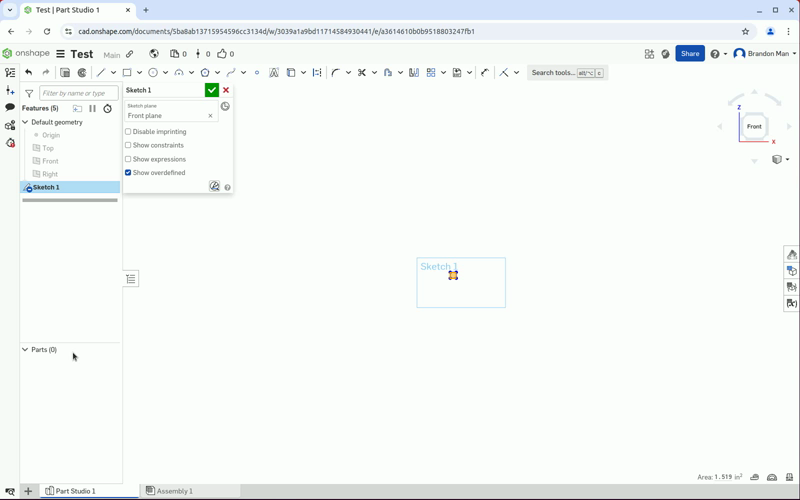
key(shift+e)
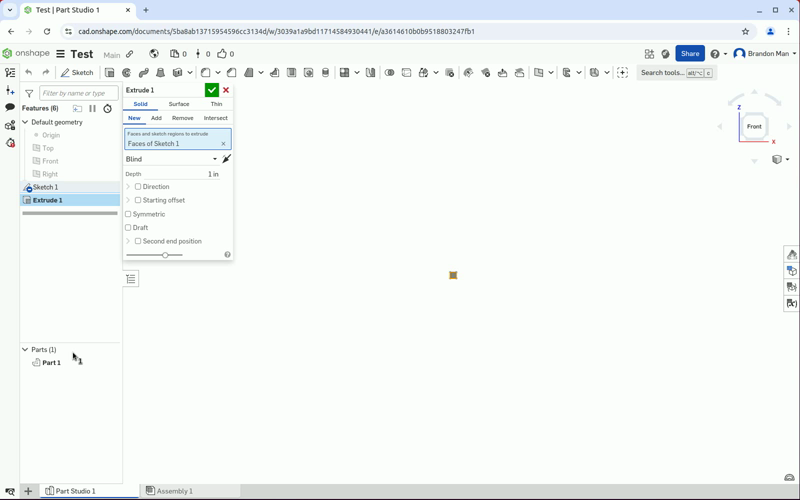
mouse_move(143, 106)
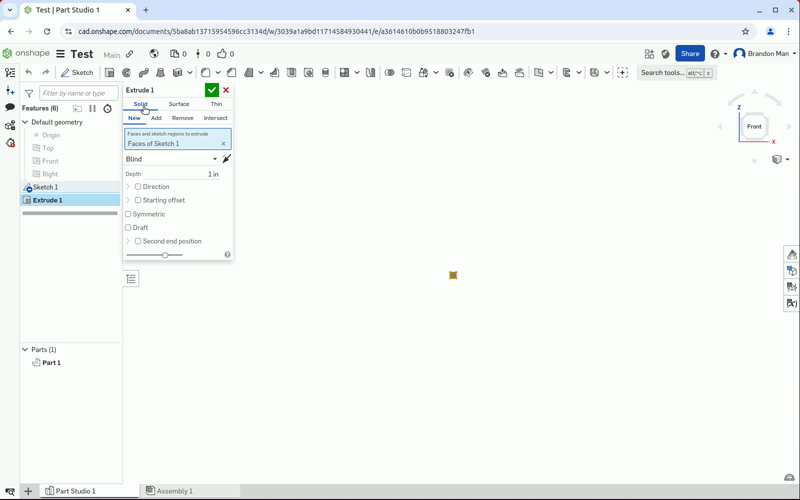
click(143, 106)
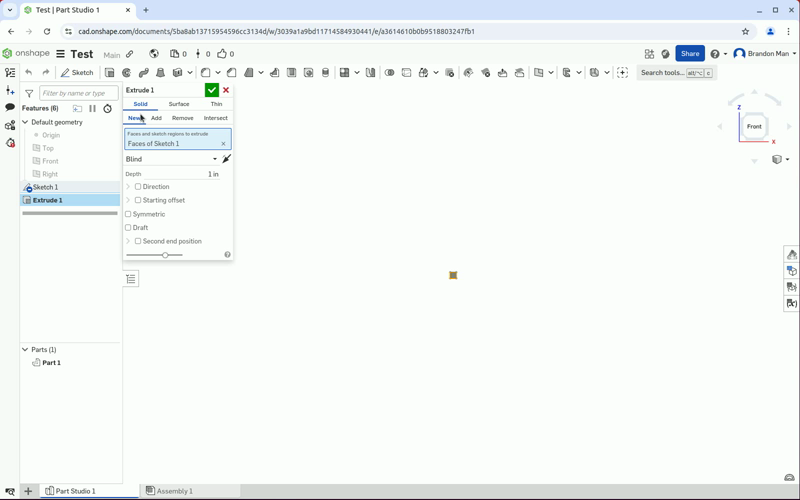
mouse_move(137, 120)
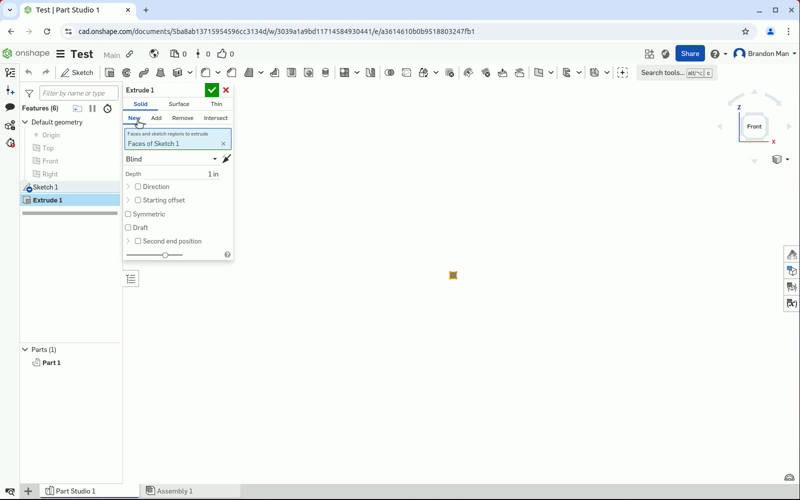
click(137, 120)
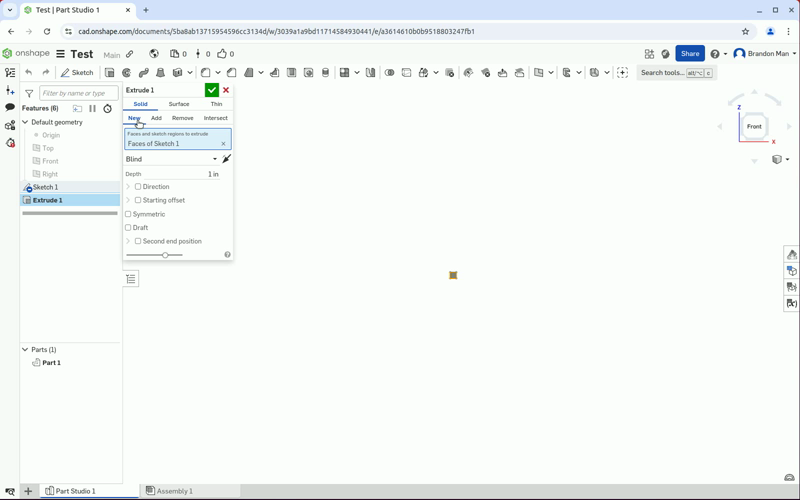
key(tab, 4)
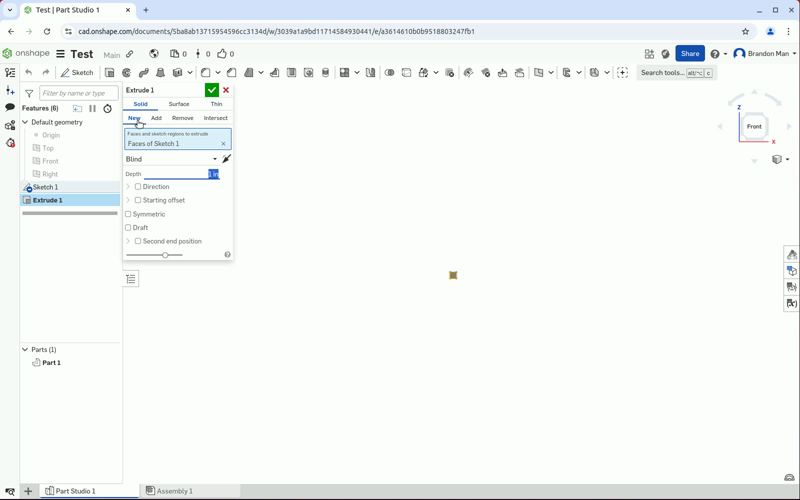
text(23.108)
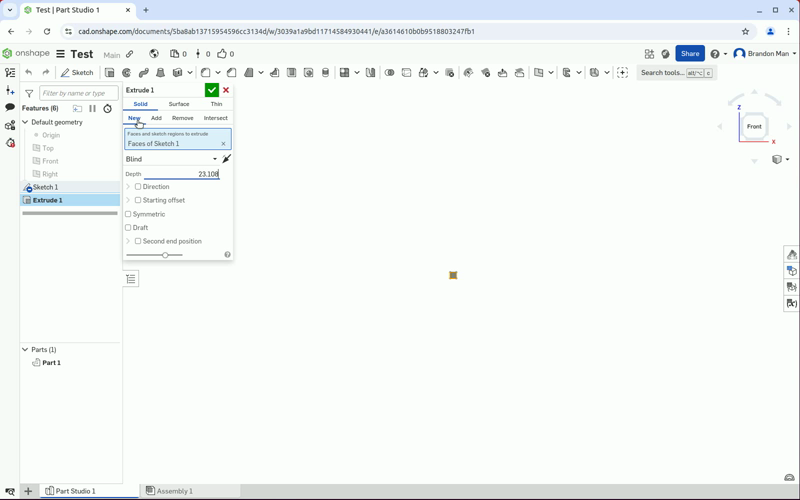
key(enter)
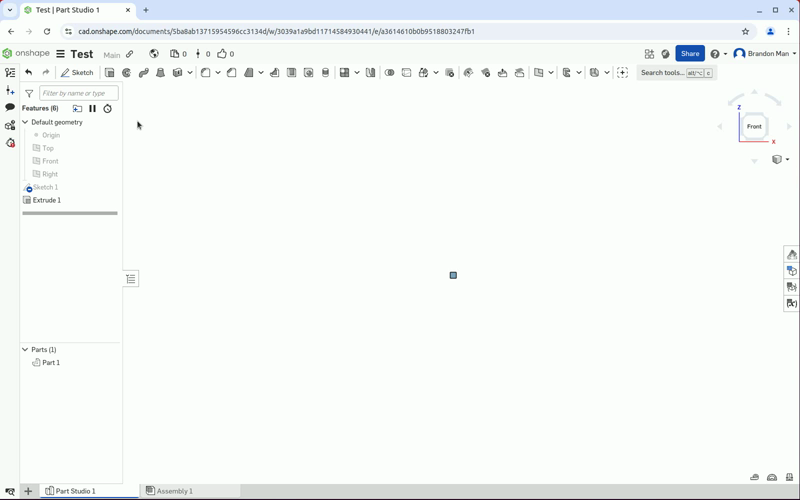
key(shift+h)
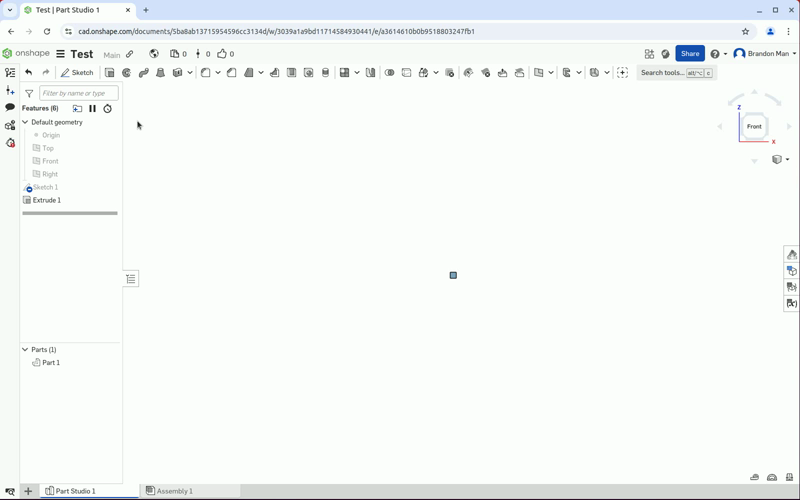
key(shift+h)
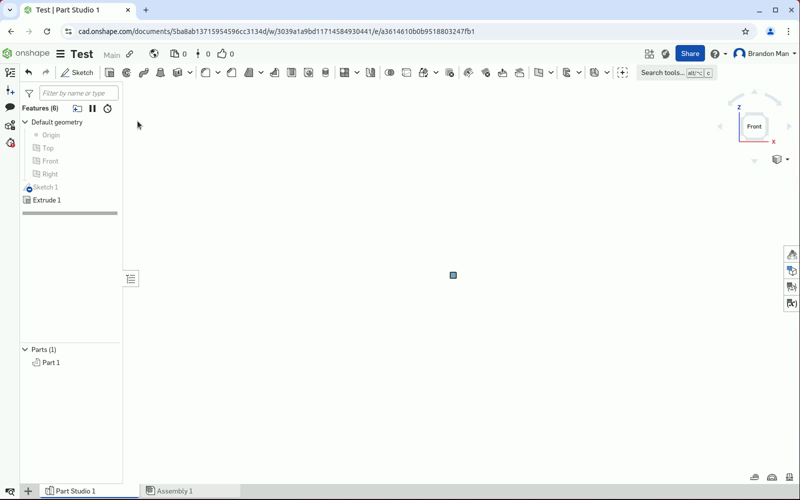
mouse_move(73, 189)
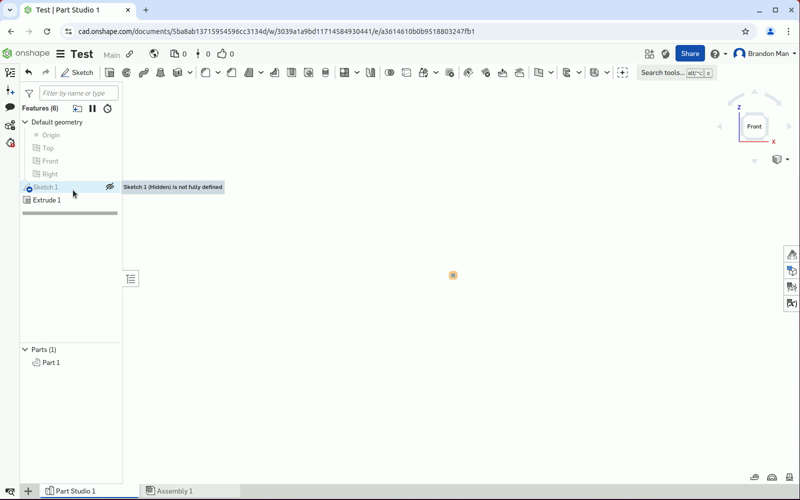
click(73, 189)
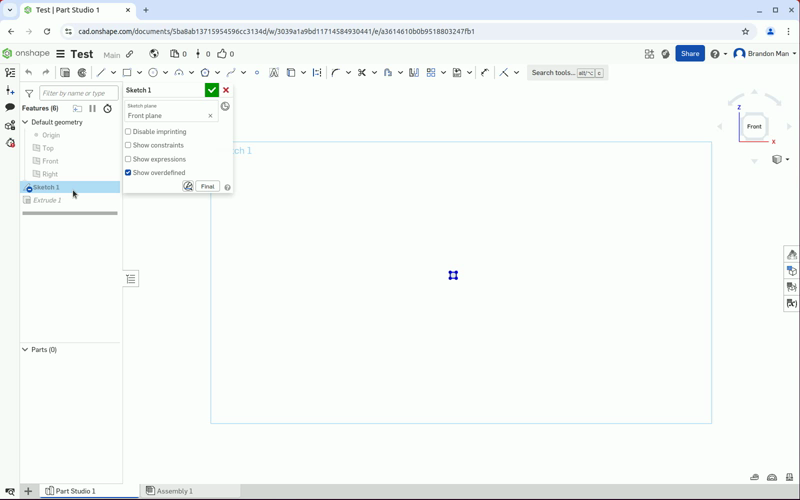
mouse_move(229, 92)
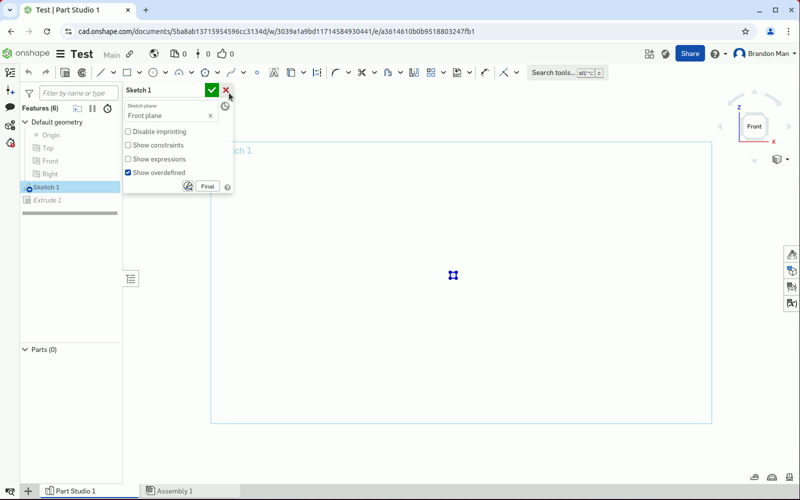
click(229, 92)
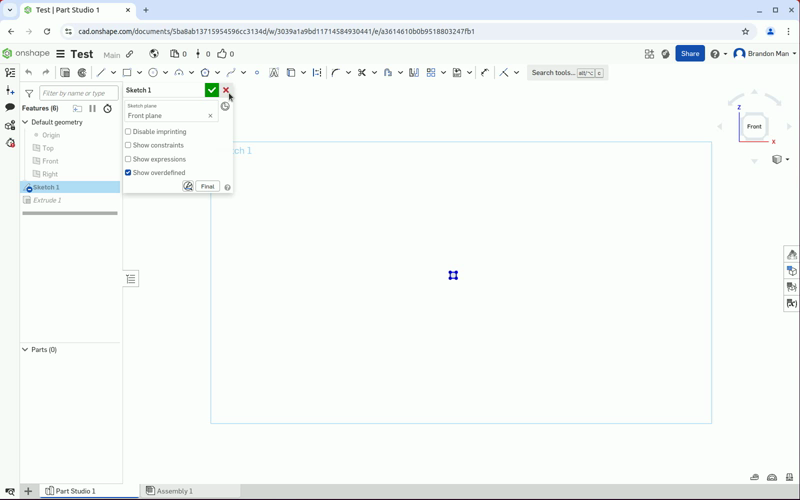
key(shift+s)
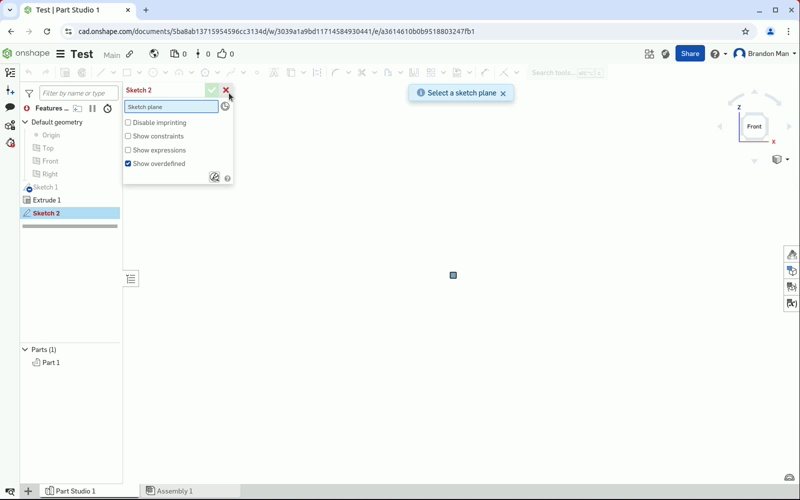
mouse_move(73, 163)
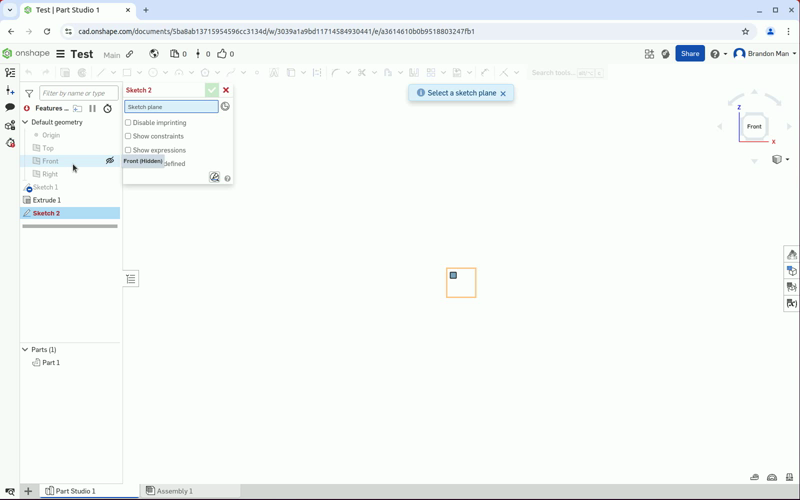
click(73, 163)
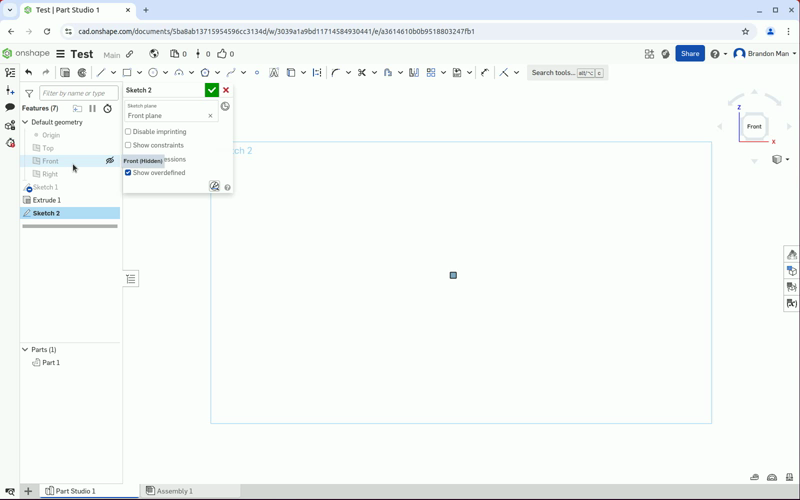
mouse_move(73, 352)
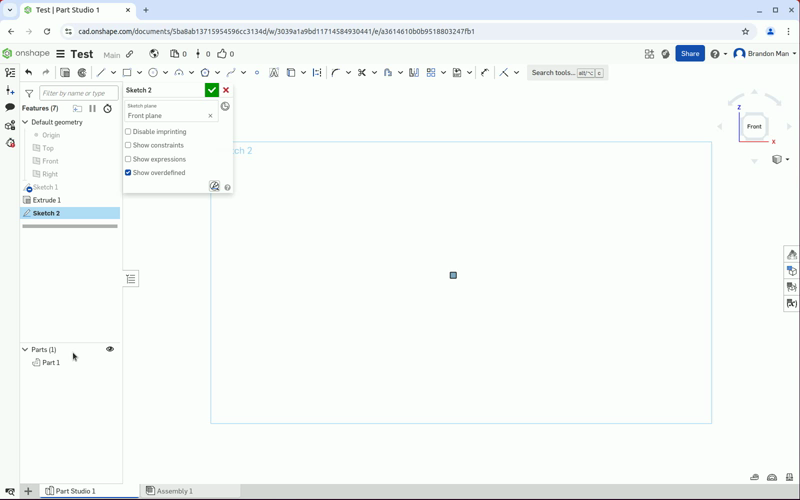
key(y)
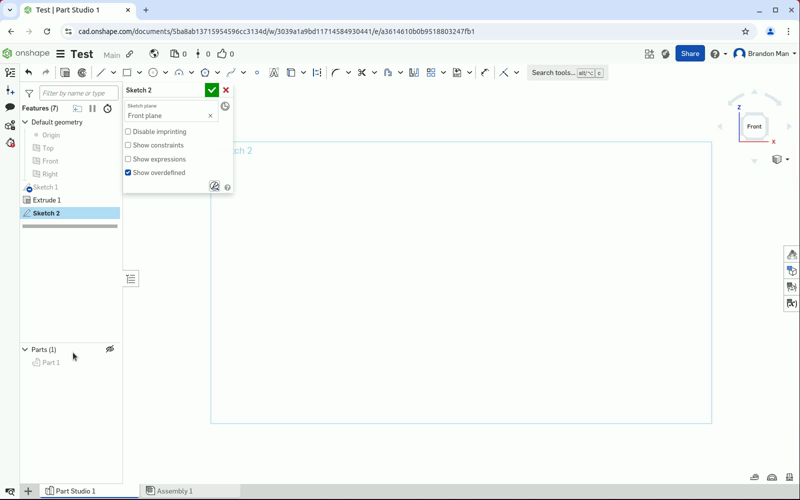
key(l)
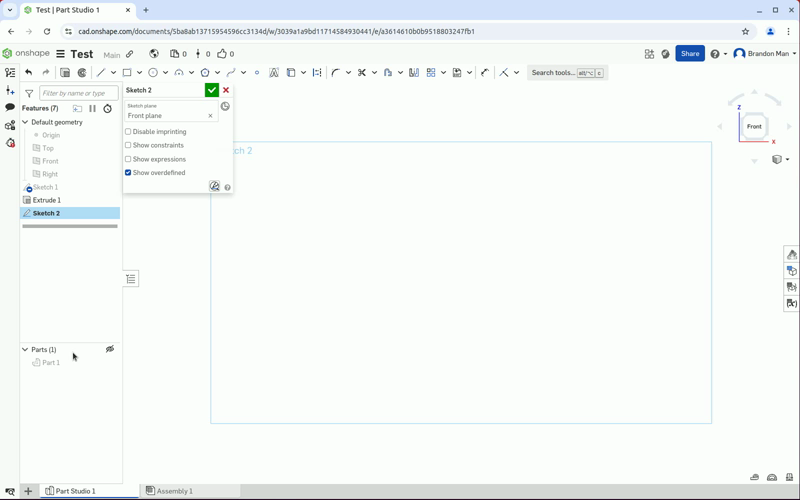
key_down(shift)
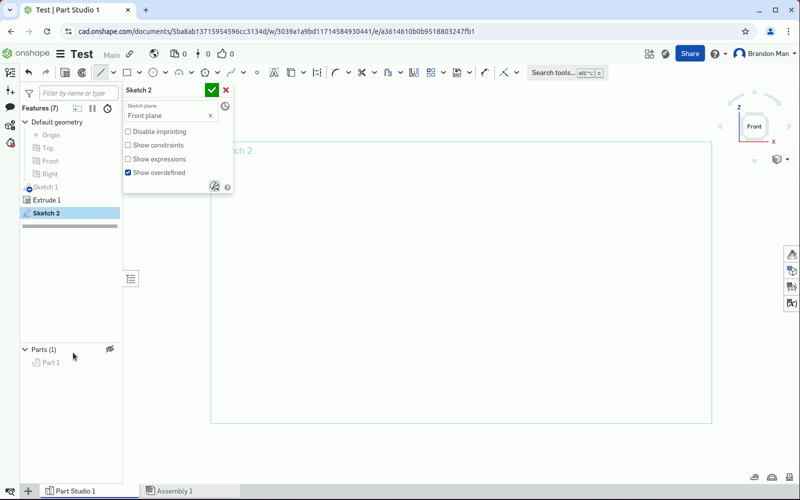
mouse_move(464, 275)
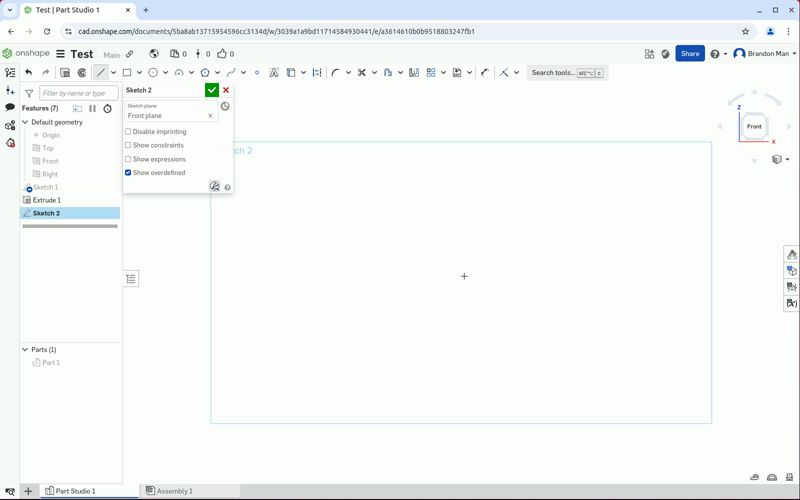
click(464, 275)
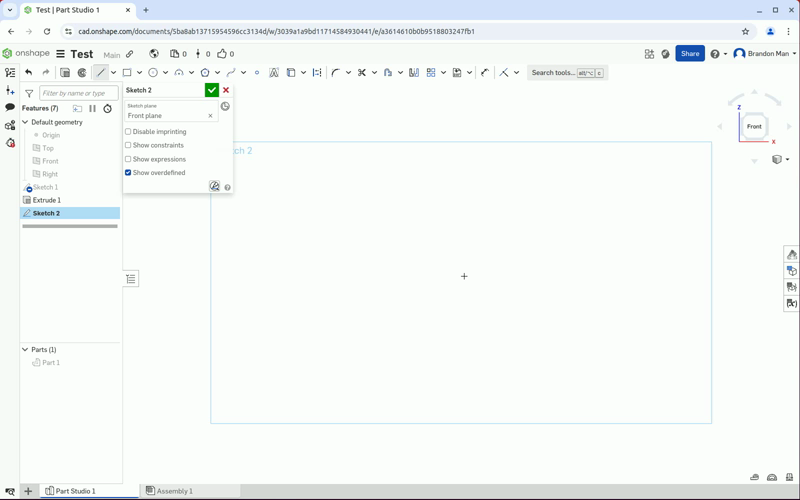
key_up(shift)
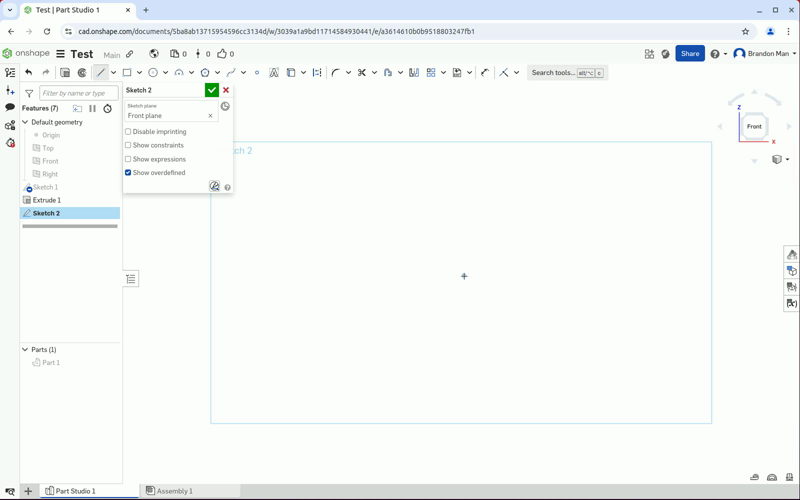
key_down(shift)
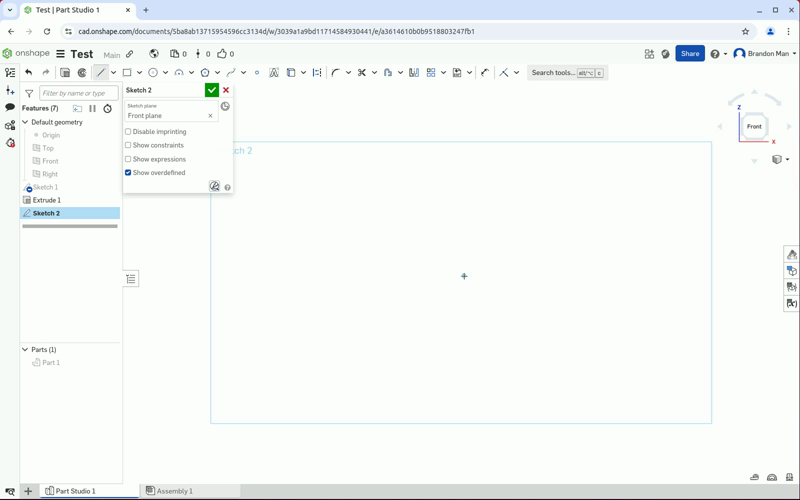
mouse_move(494, 275)
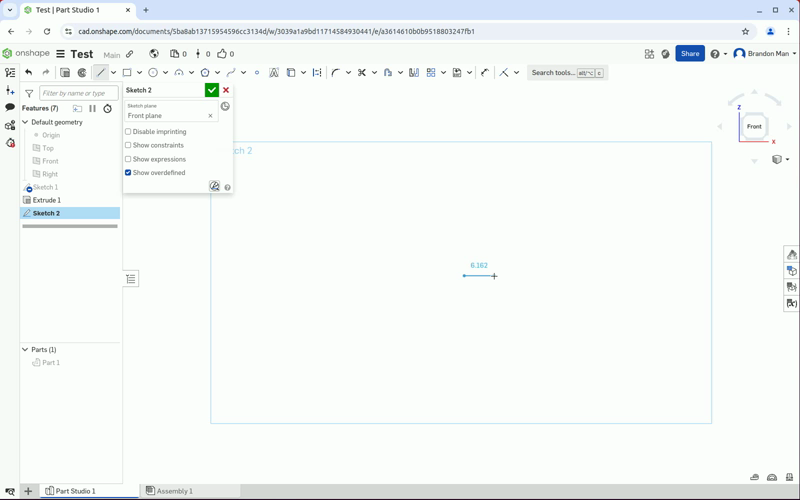
mouse_move(470, 275)
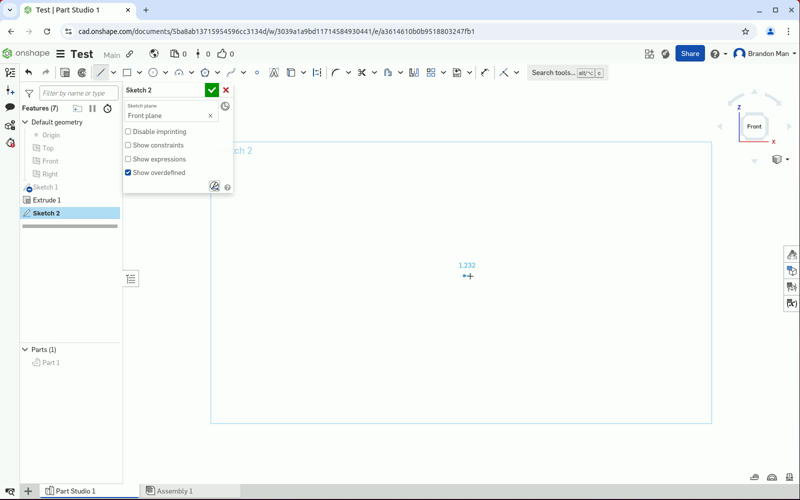
scroll(6)
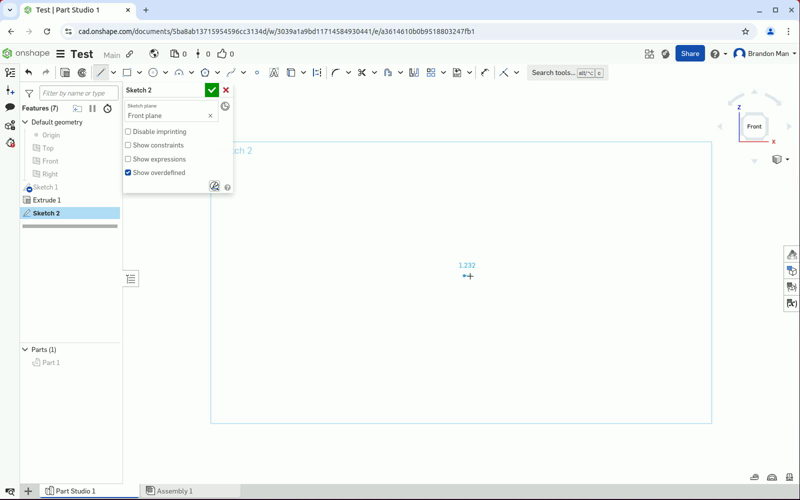
scroll(6)
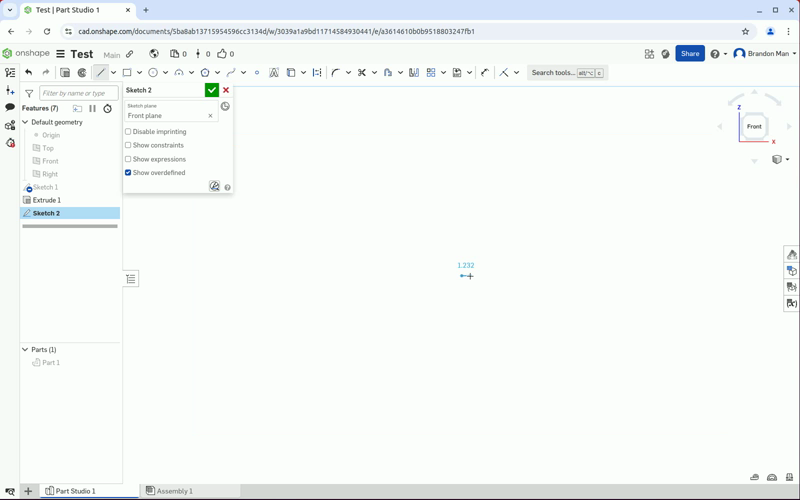
scroll(6)
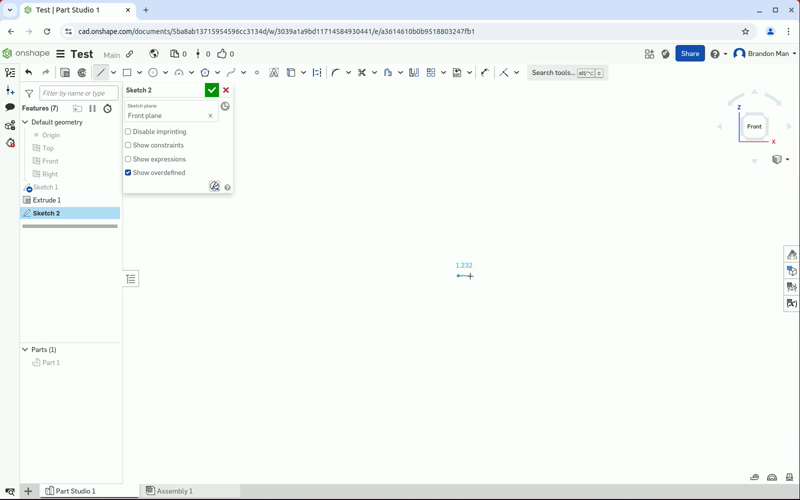
scroll(6)
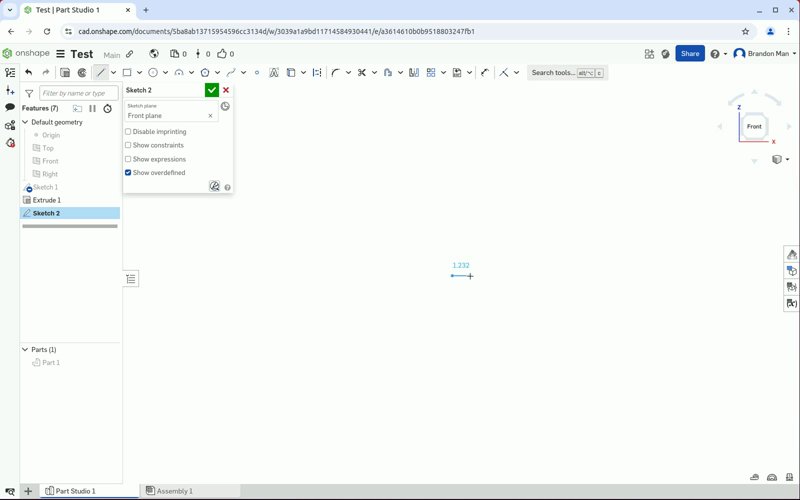
scroll(6)
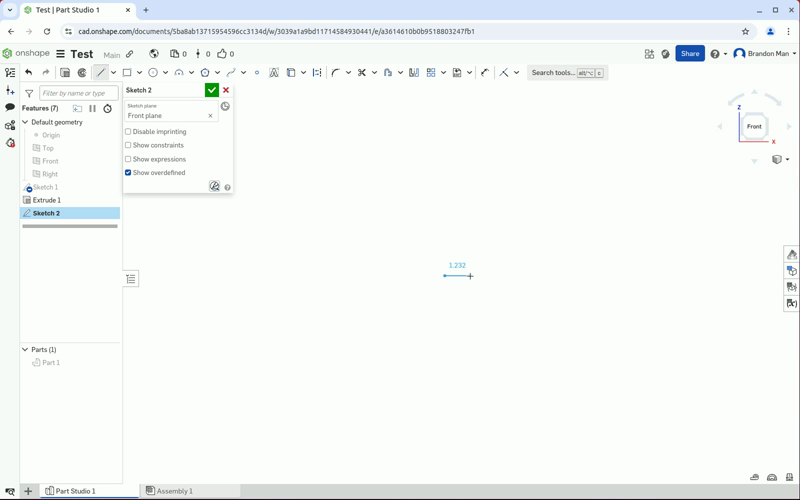
scroll(6)
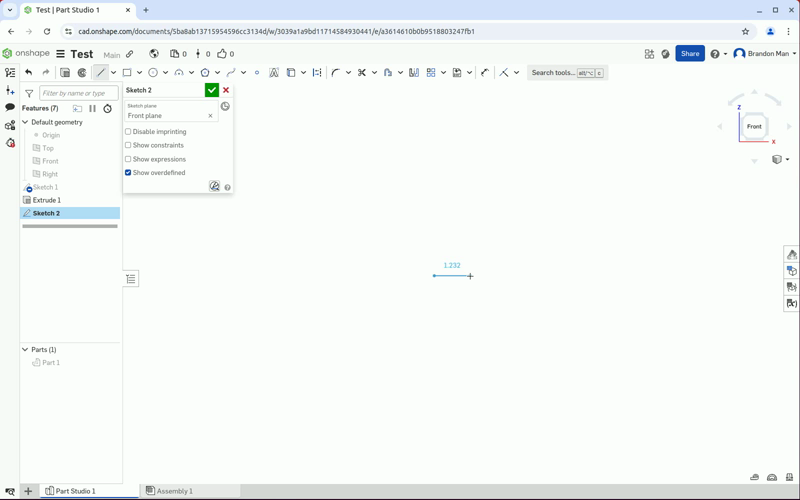
scroll(6)
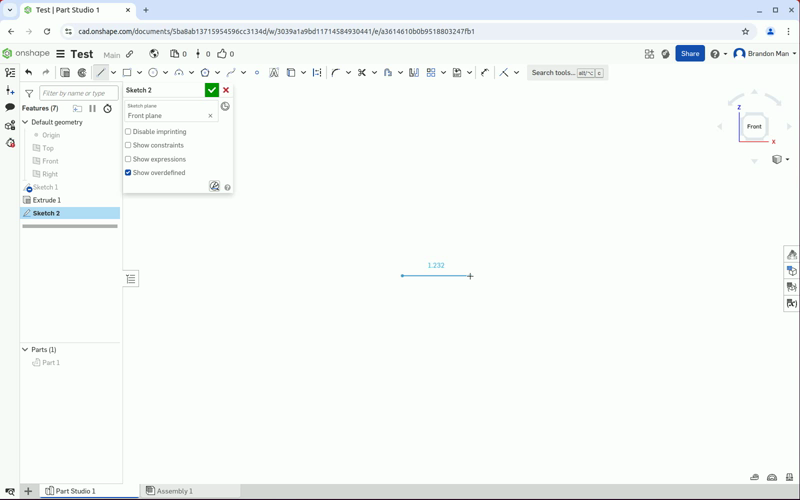
click(470, 275)
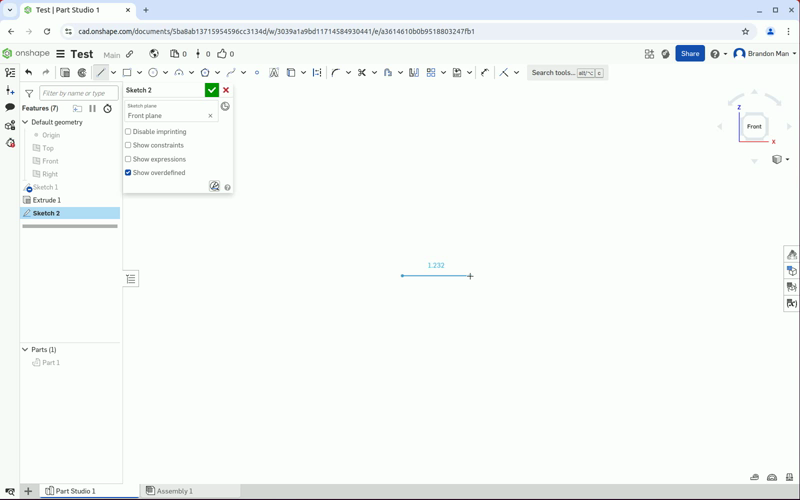
scroll(-6)
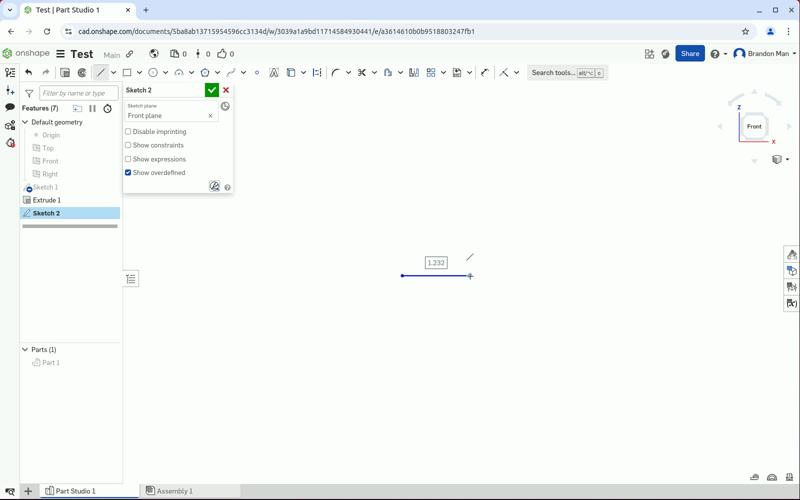
scroll(-6)
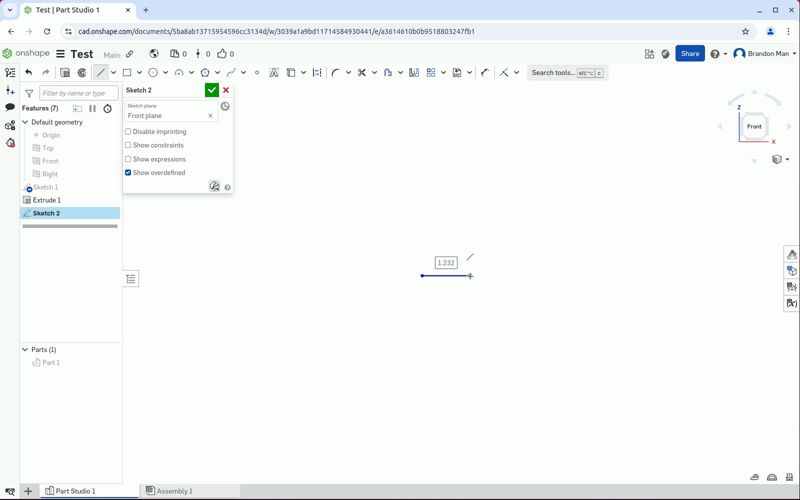
scroll(-6)
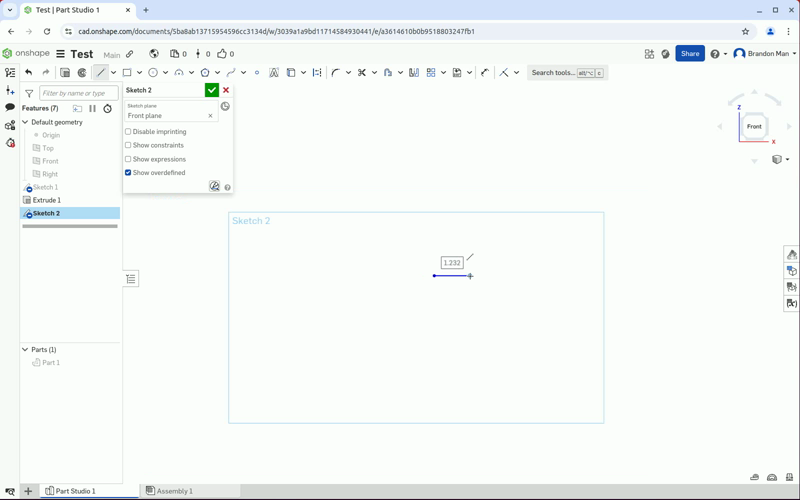
scroll(-6)
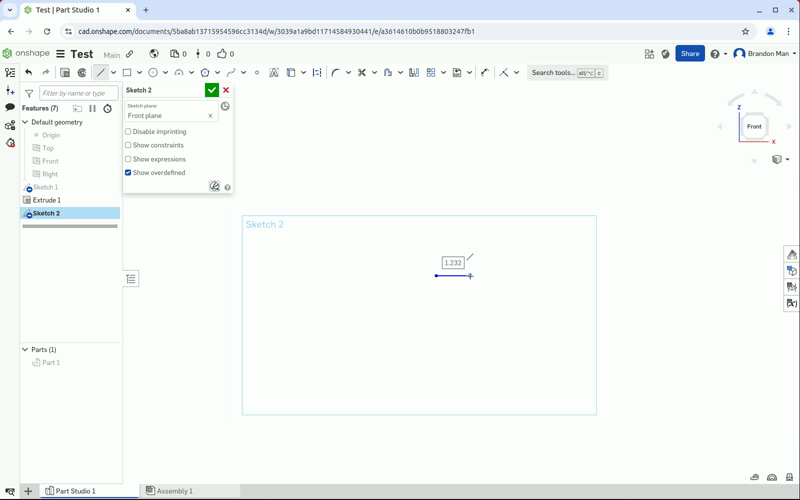
scroll(-6)
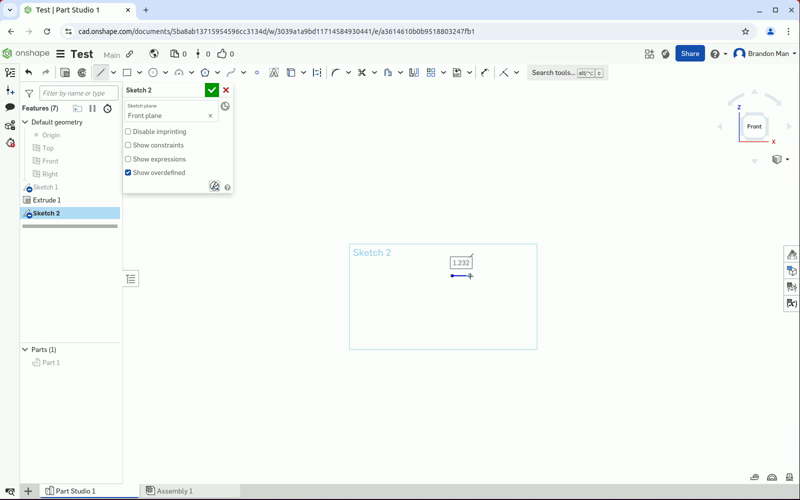
scroll(-6)
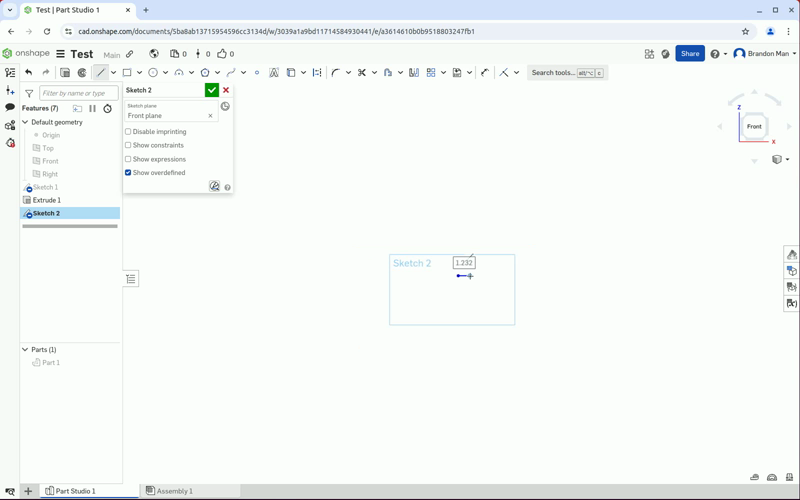
scroll(-6)
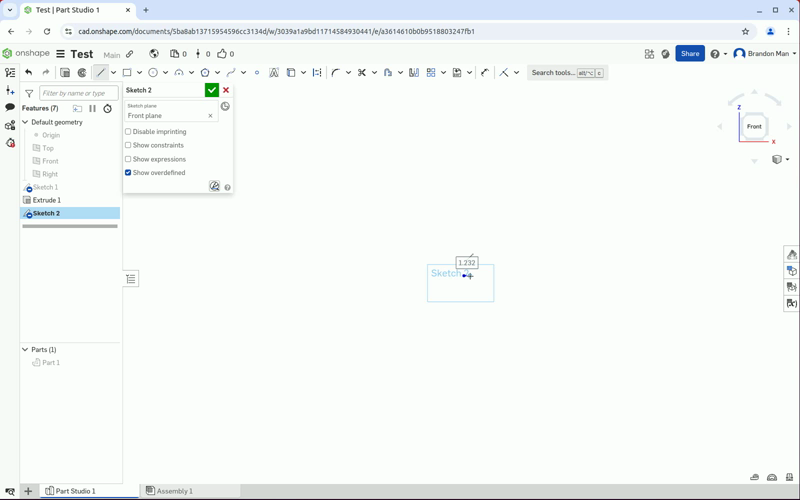
key_up(shift)
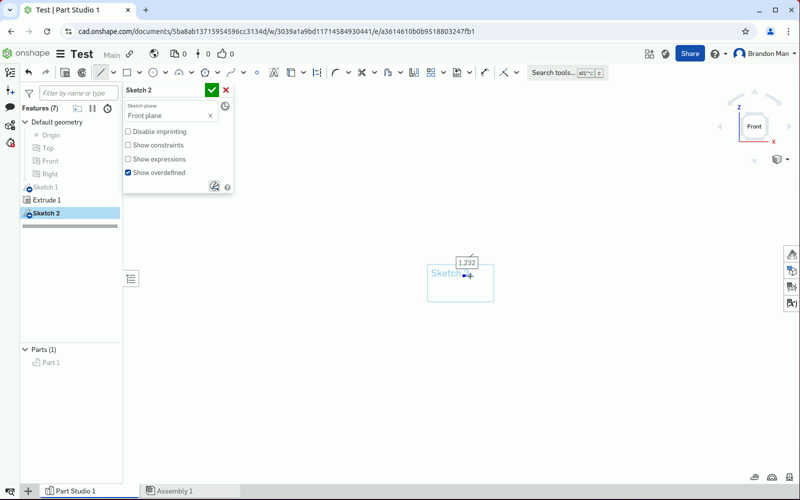
key_down(shift)
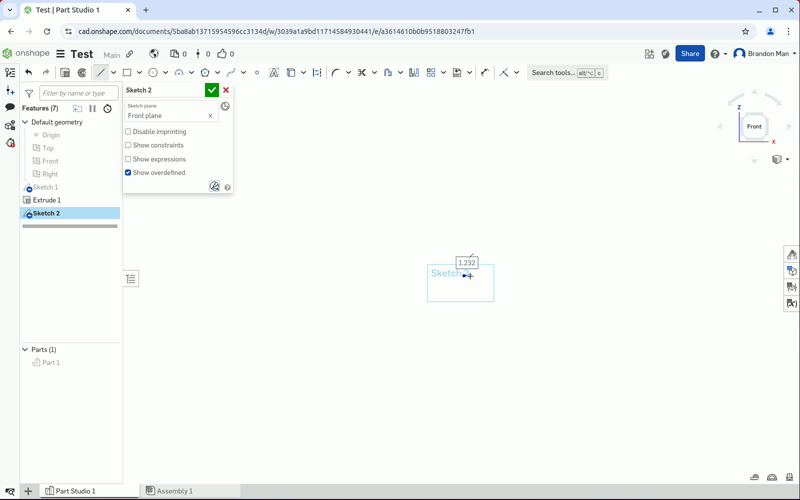
mouse_move(500, 275)
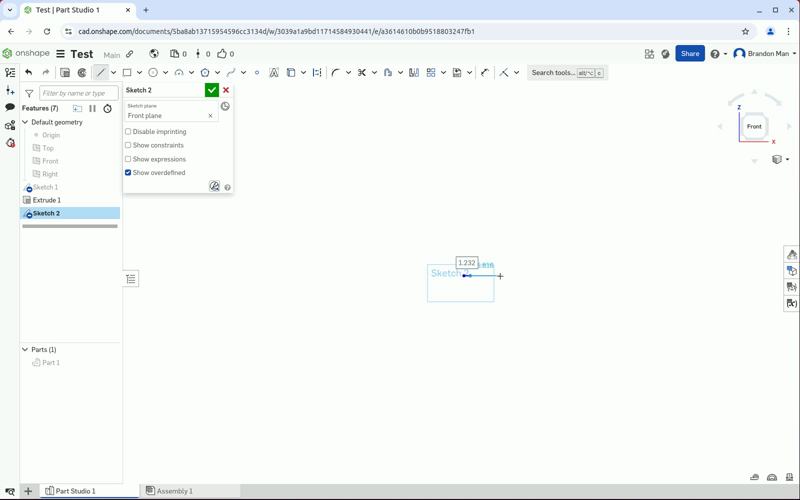
mouse_move(470, 270)
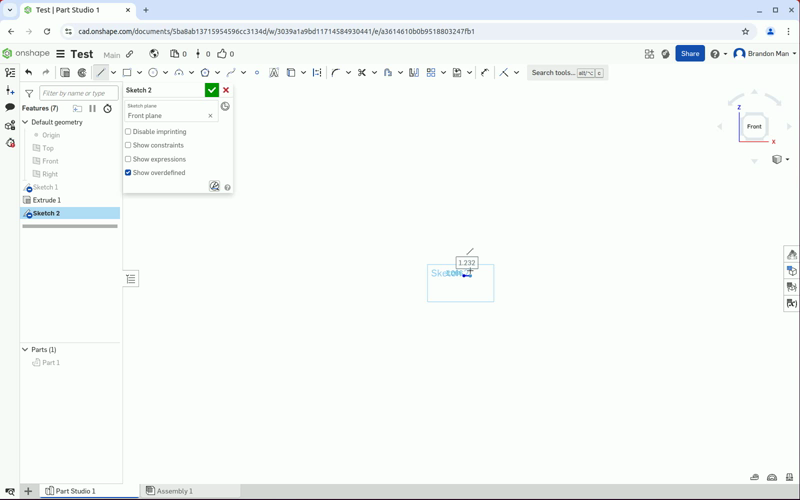
scroll(6)
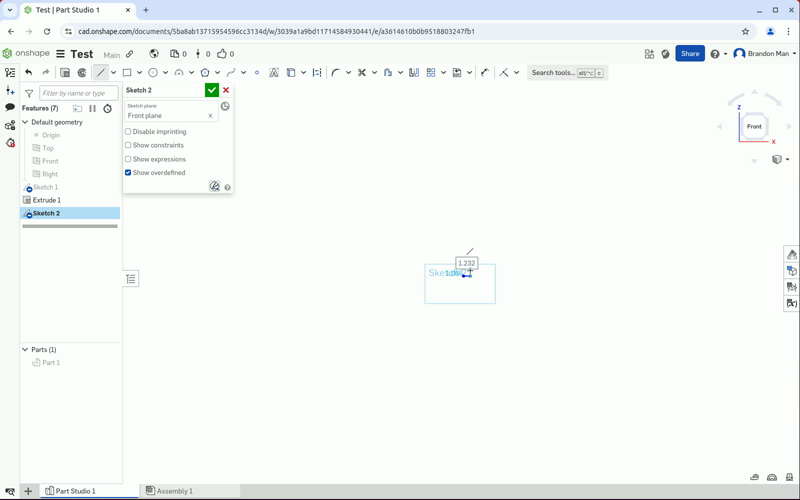
scroll(6)
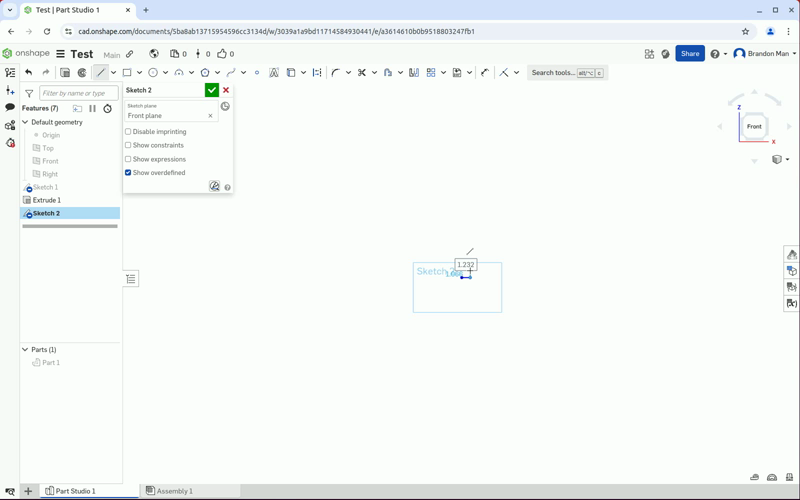
scroll(6)
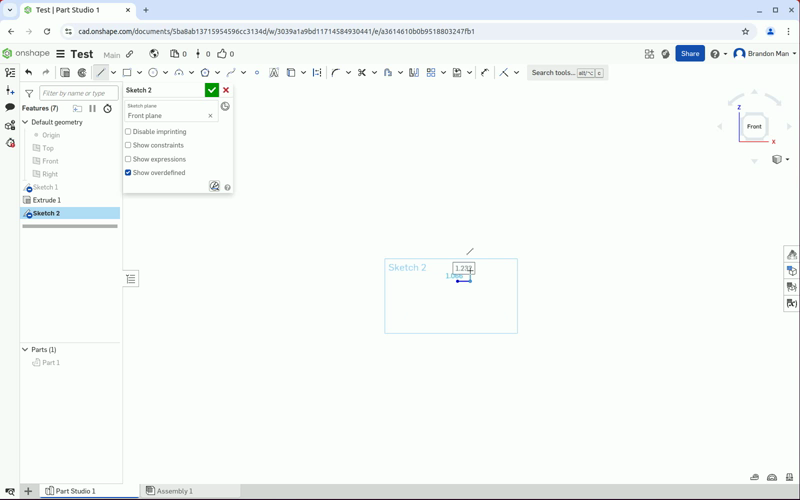
scroll(6)
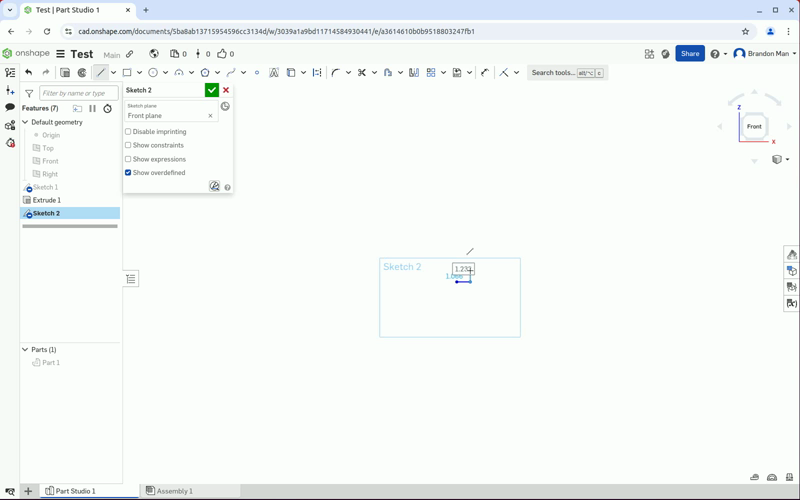
scroll(6)
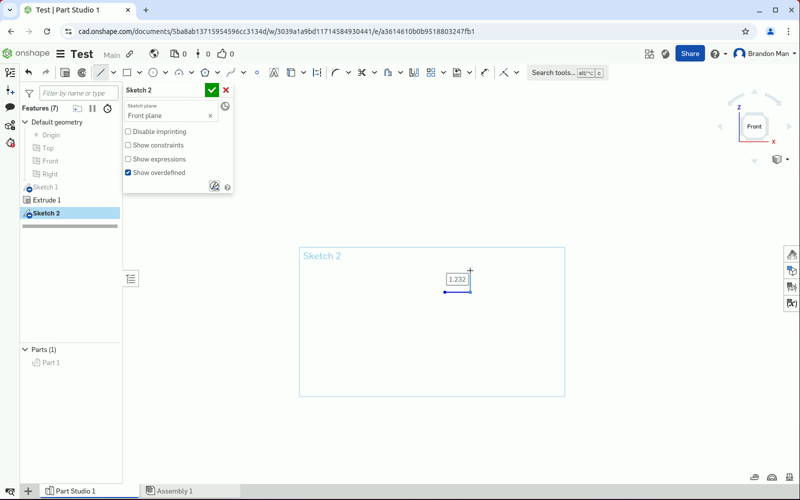
scroll(6)
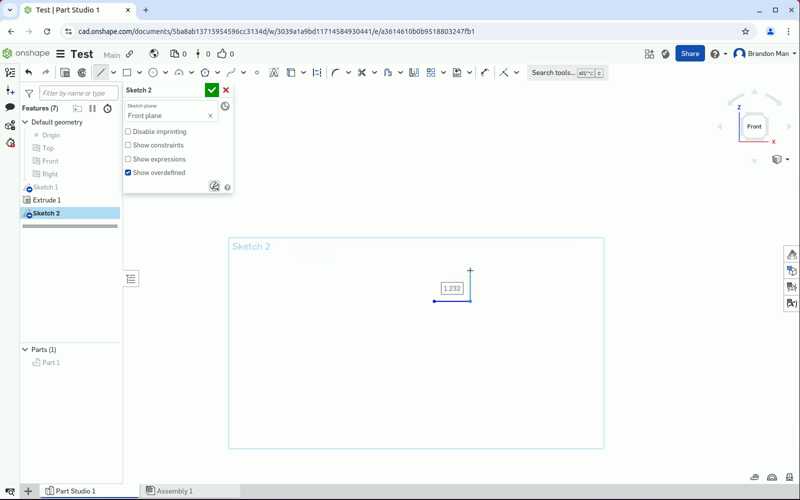
scroll(6)
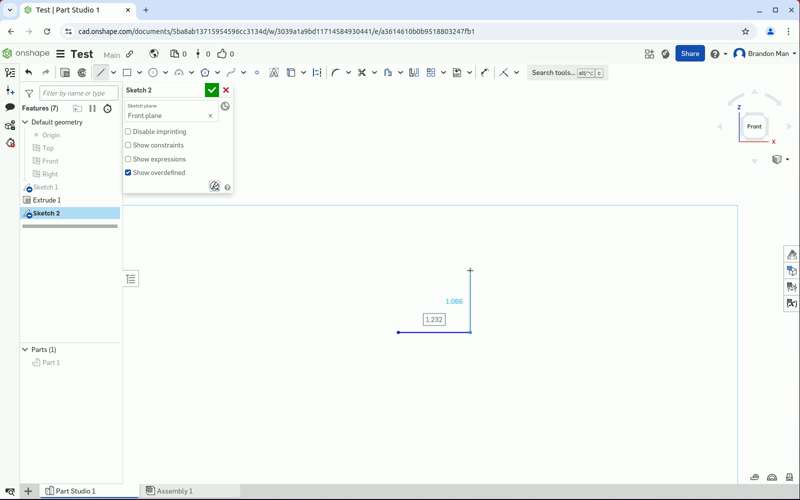
click(470, 270)
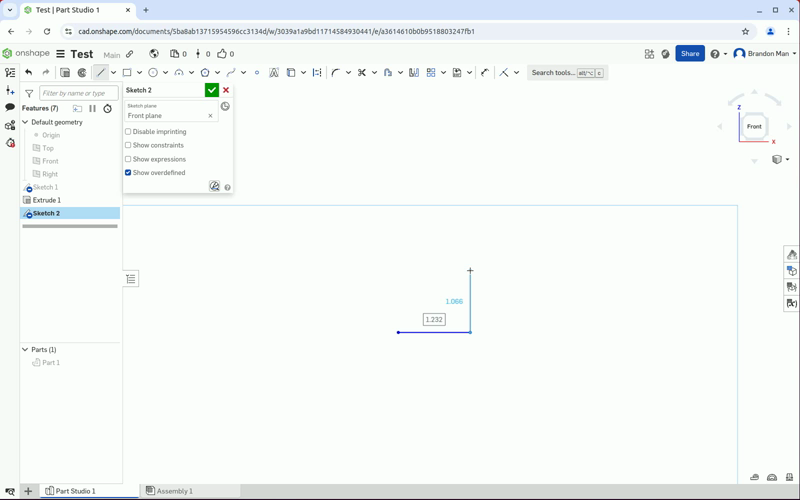
scroll(-6)
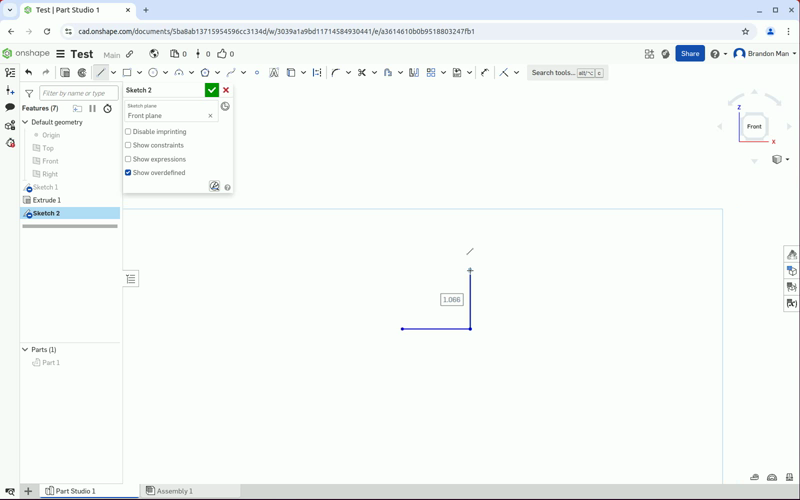
scroll(-6)
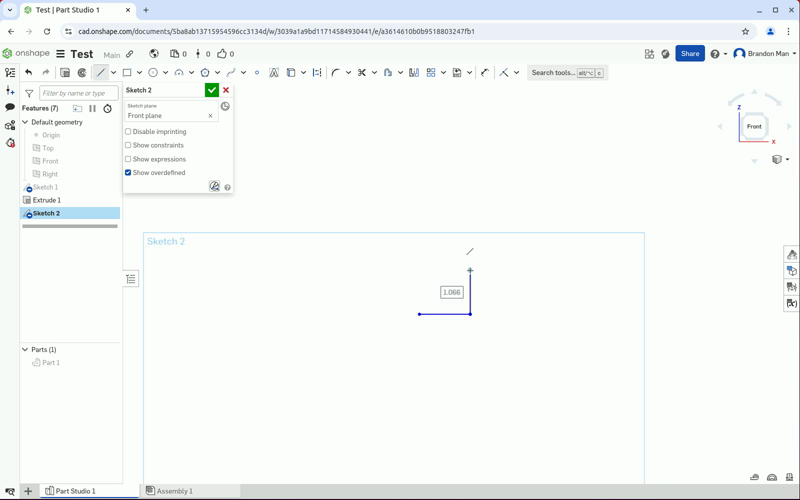
scroll(-6)
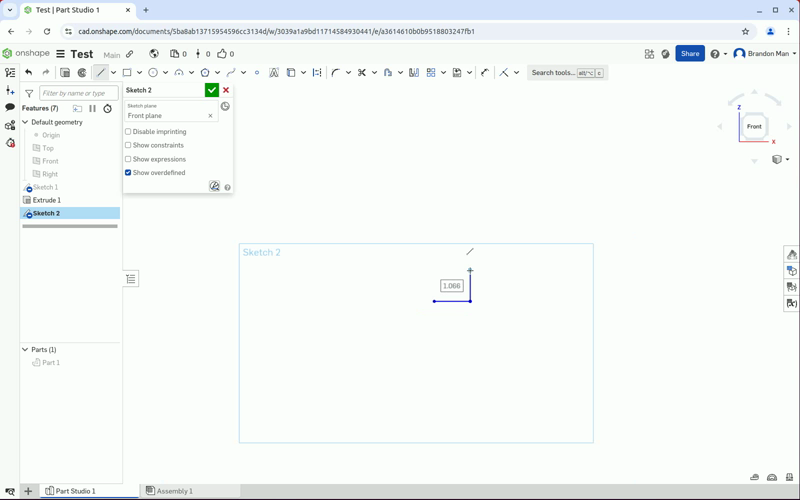
scroll(-6)
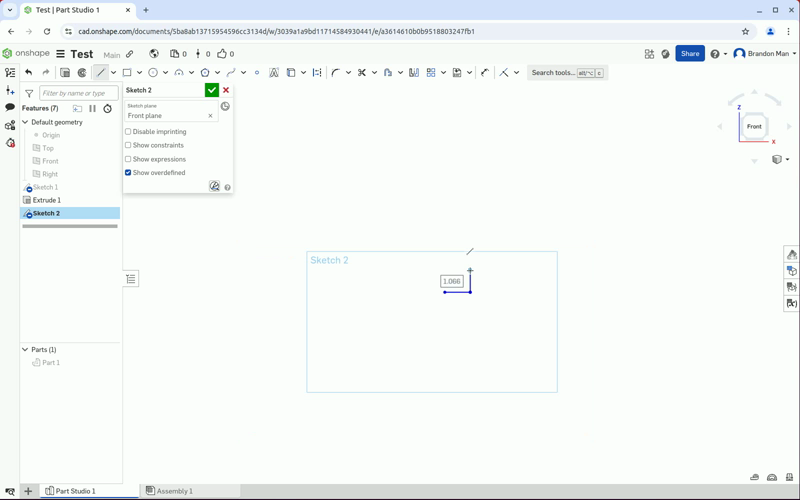
scroll(-6)
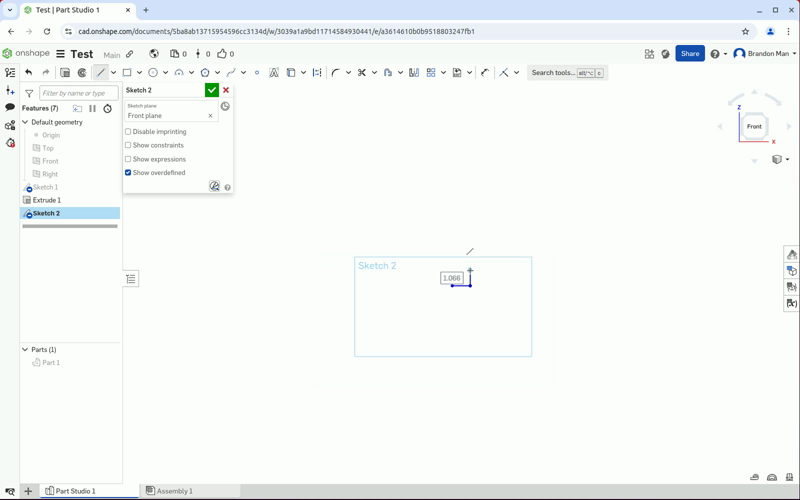
scroll(-6)
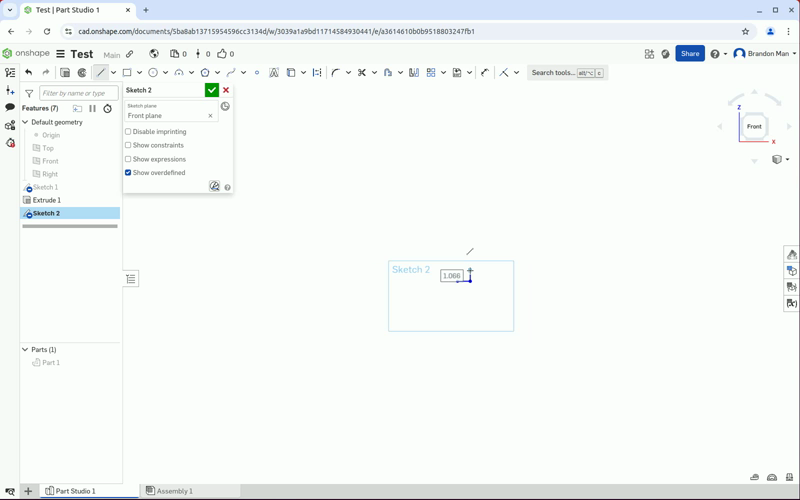
scroll(-6)
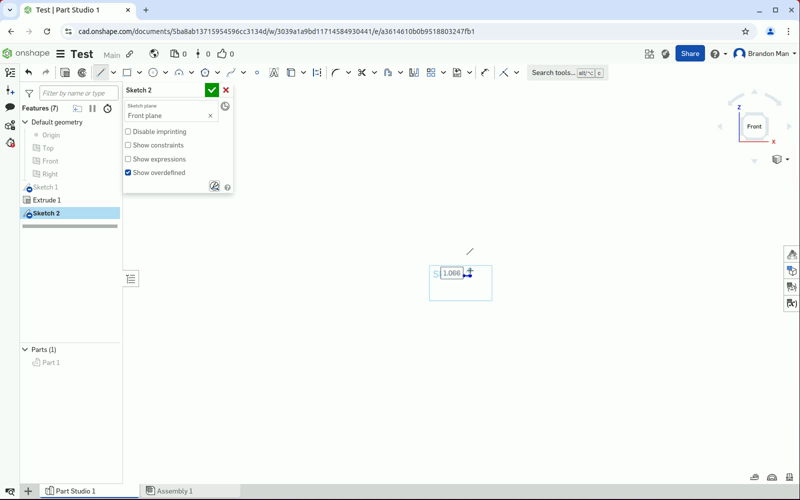
key_up(shift)
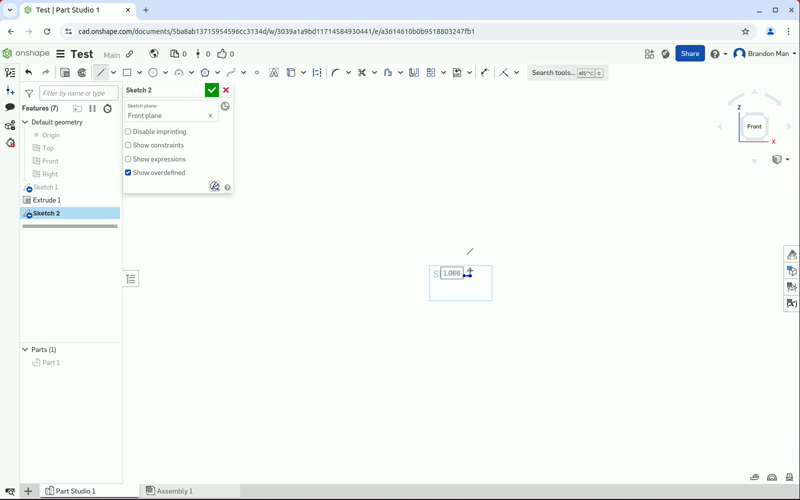
key_down(shift)
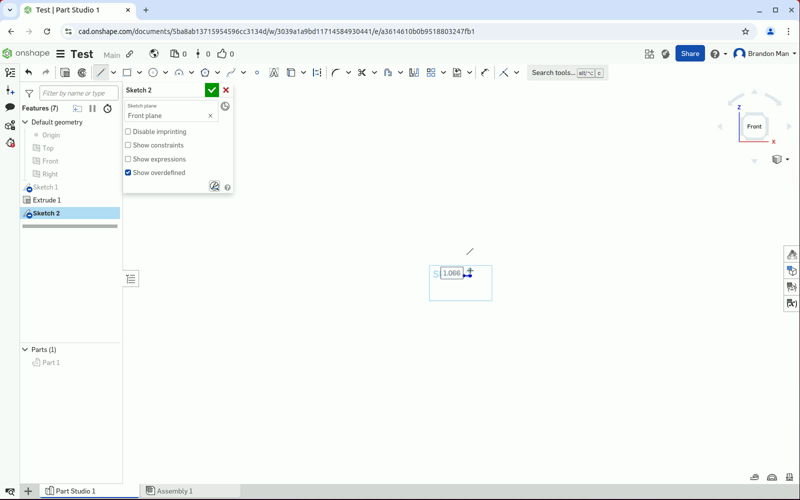
mouse_move(500, 270)
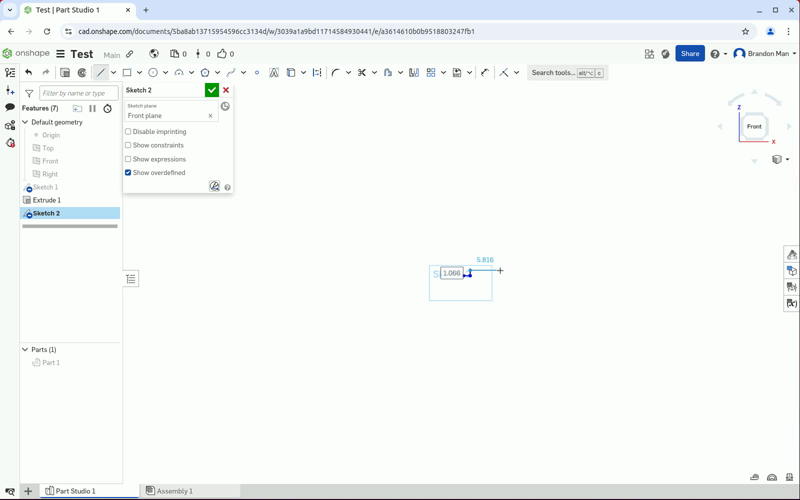
mouse_move(464, 270)
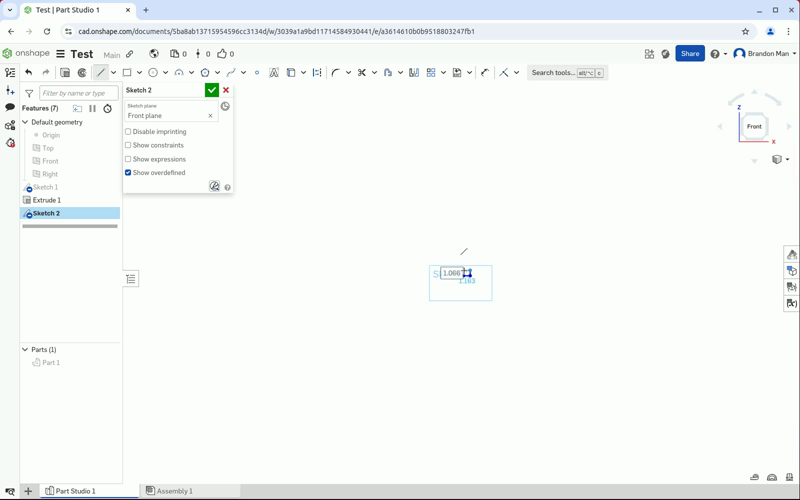
scroll(6)
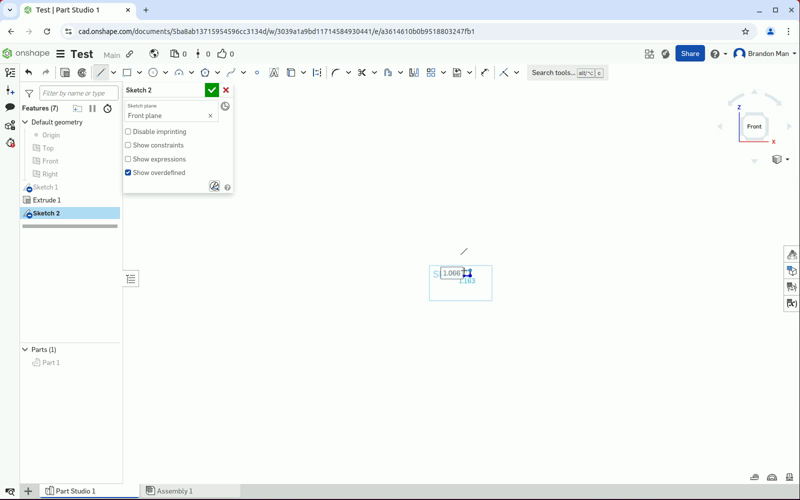
scroll(6)
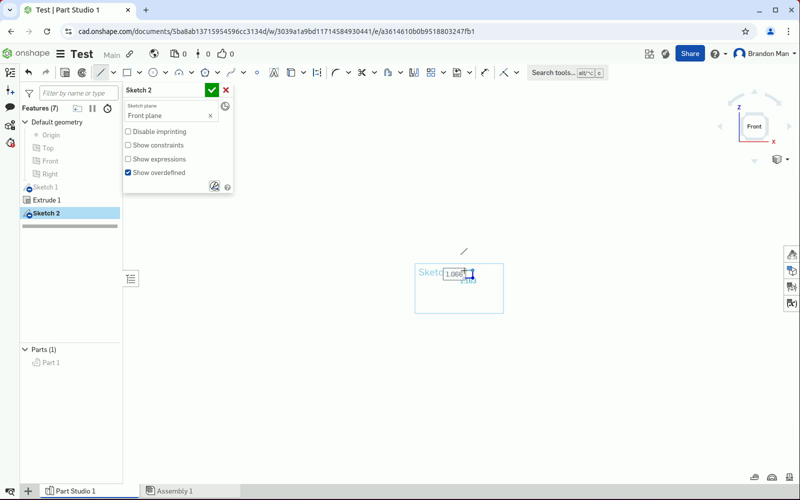
scroll(6)
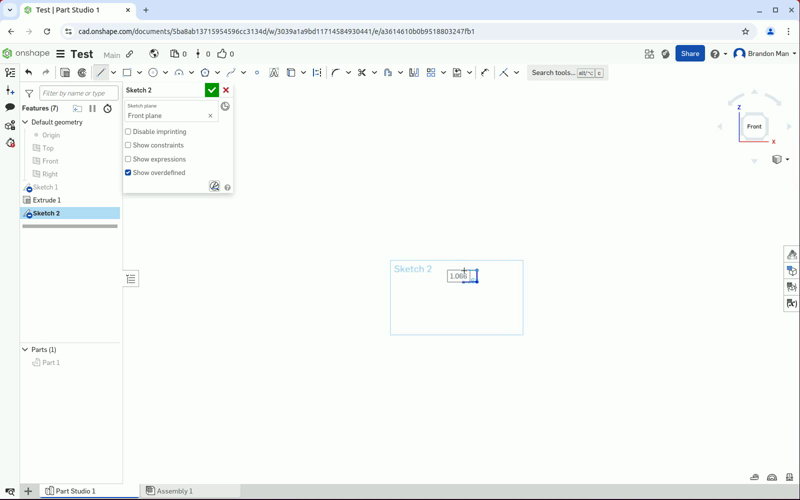
scroll(6)
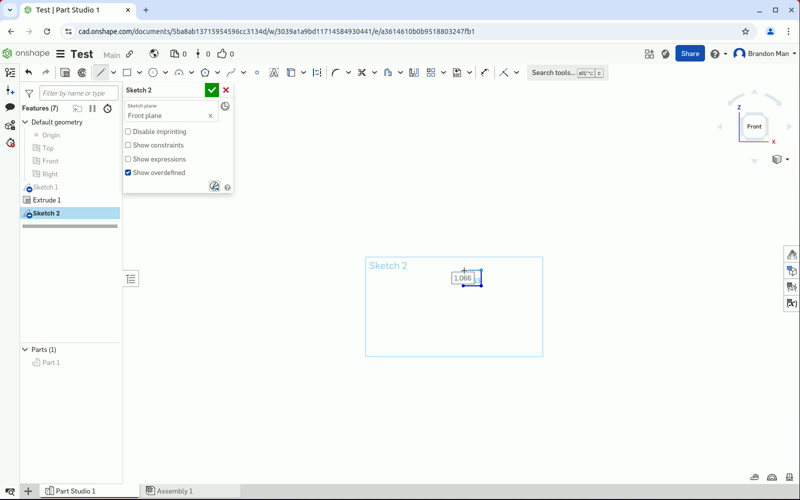
scroll(6)
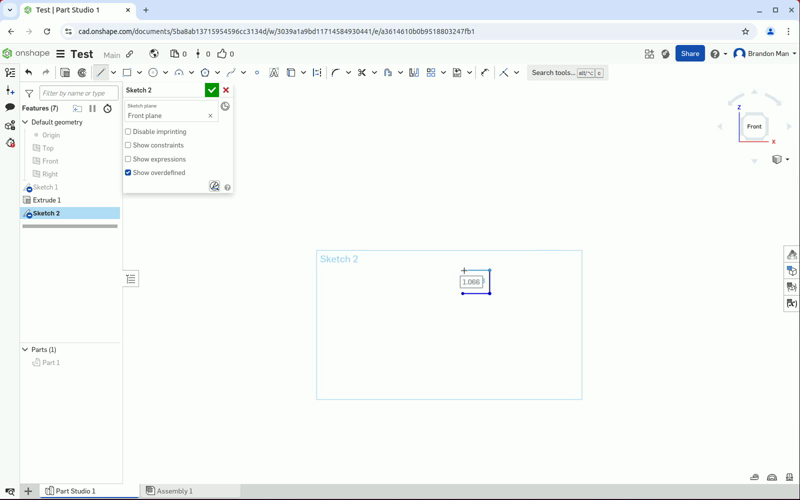
scroll(6)
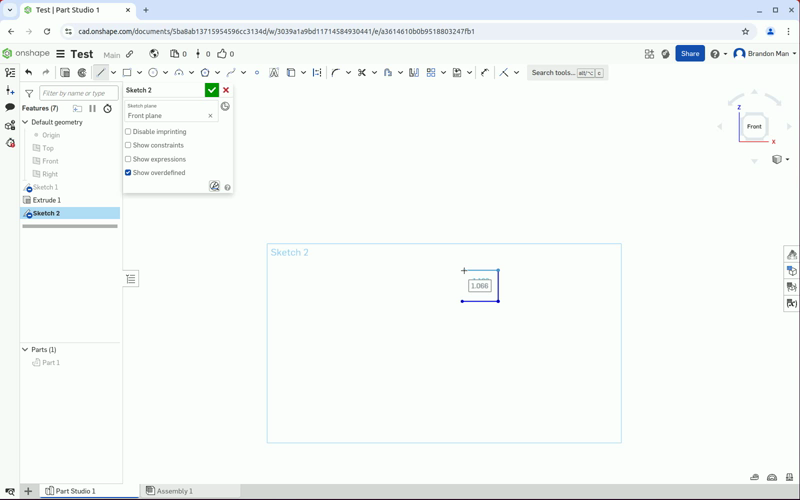
scroll(6)
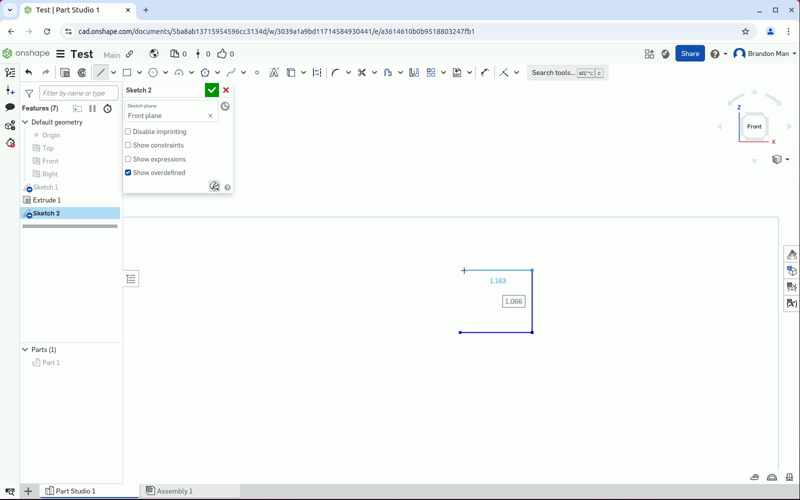
click(464, 270)
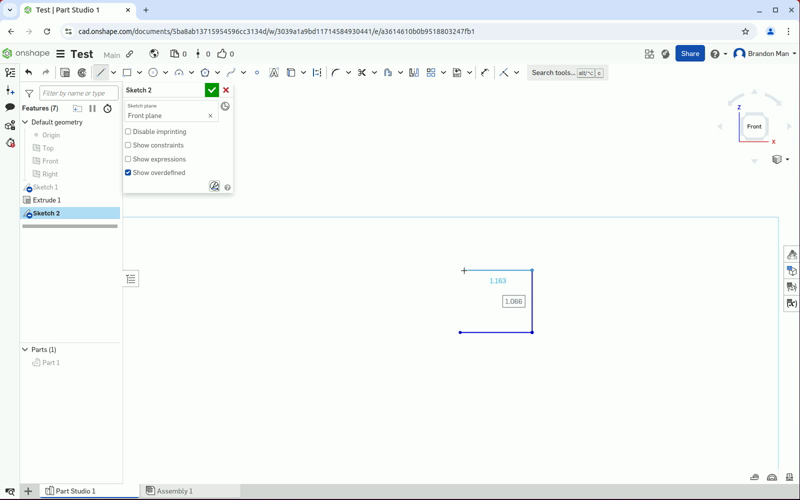
scroll(-6)
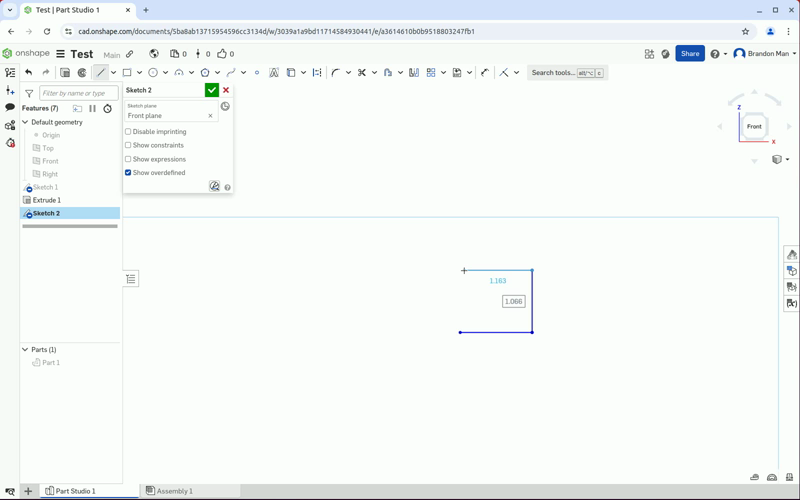
scroll(-6)
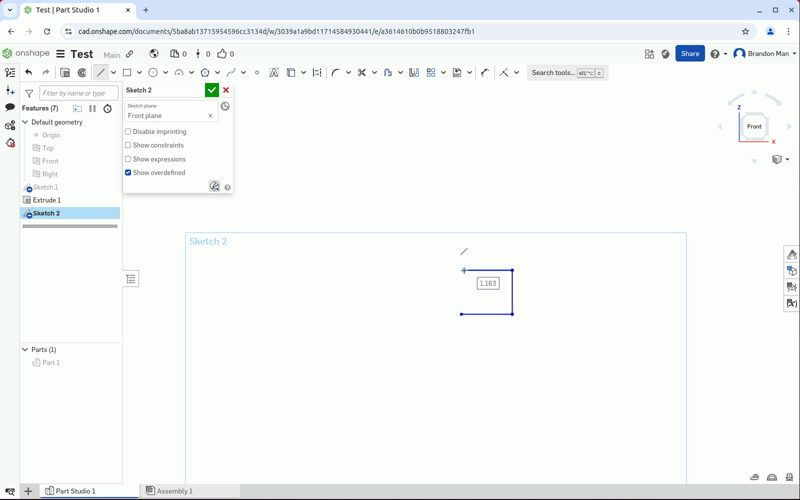
scroll(-6)
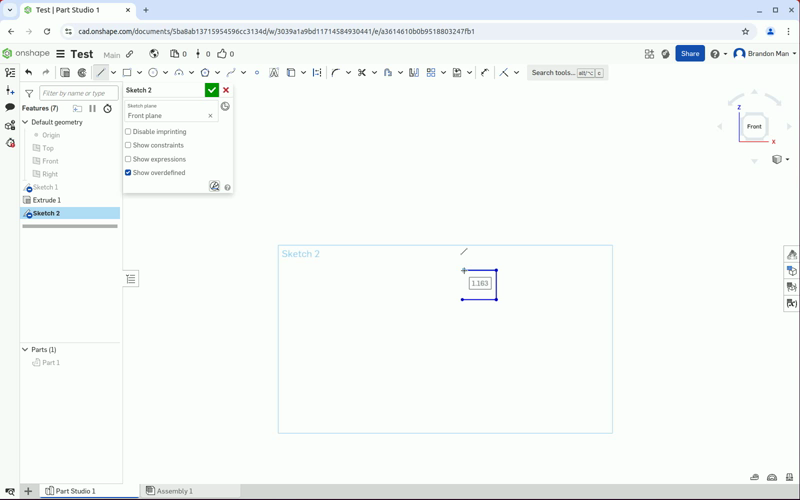
scroll(-6)
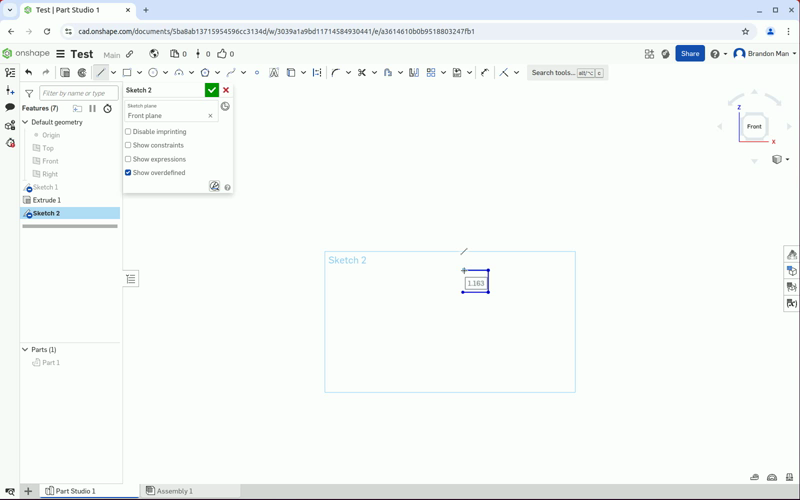
scroll(-6)
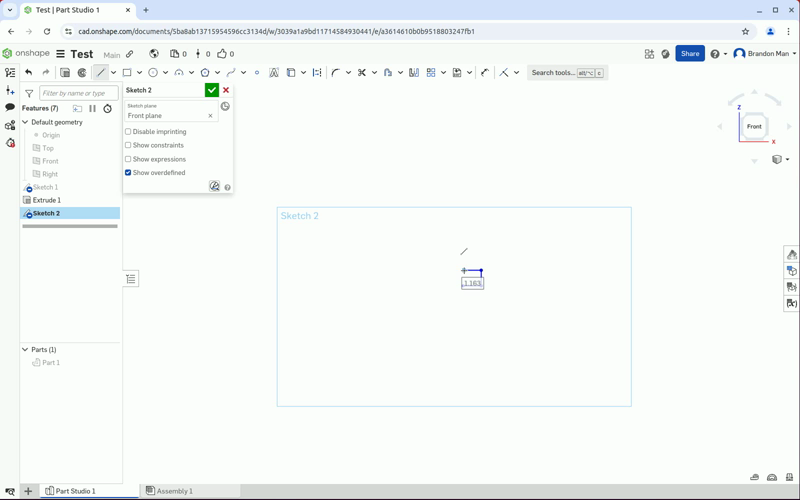
scroll(-6)
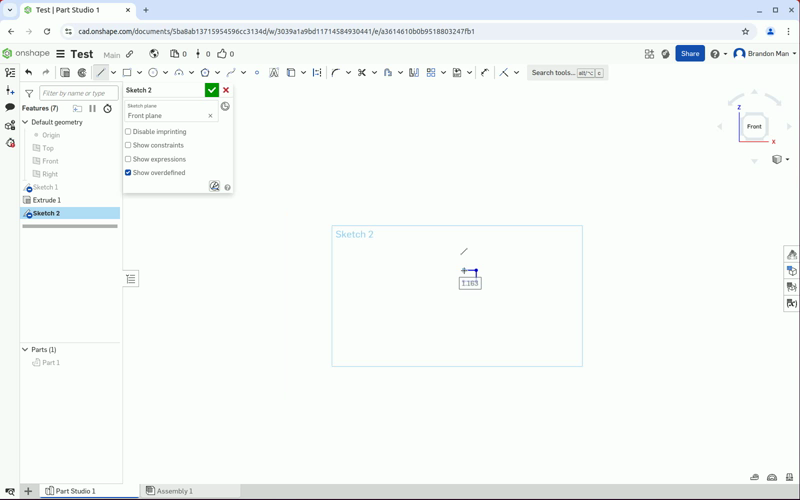
scroll(-6)
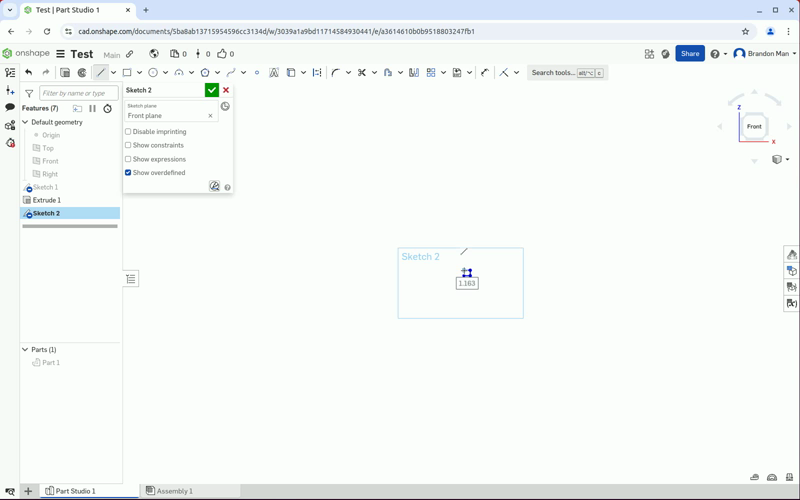
key_up(shift)
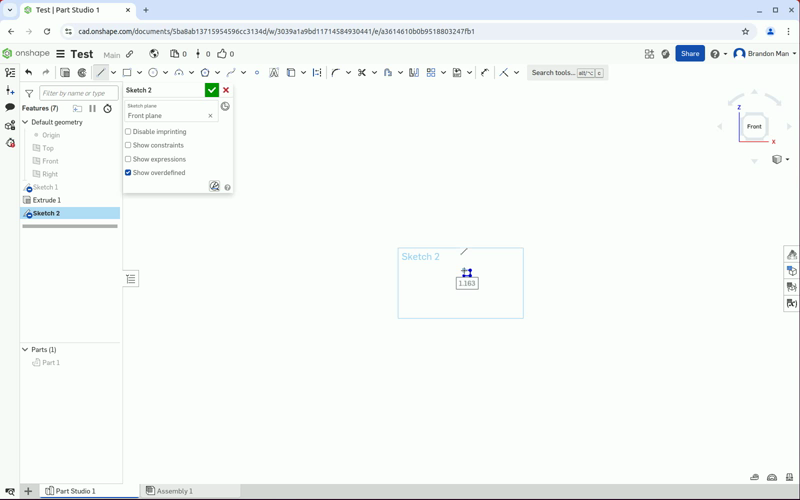
mouse_move(494, 270)
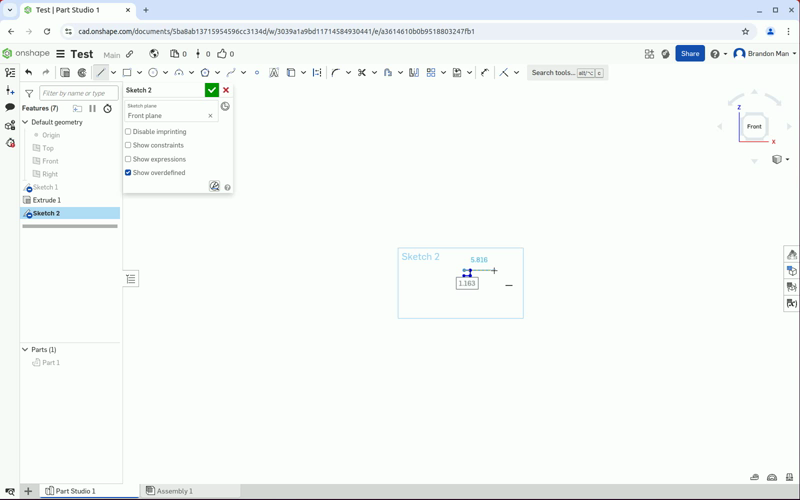
key_down(shift)
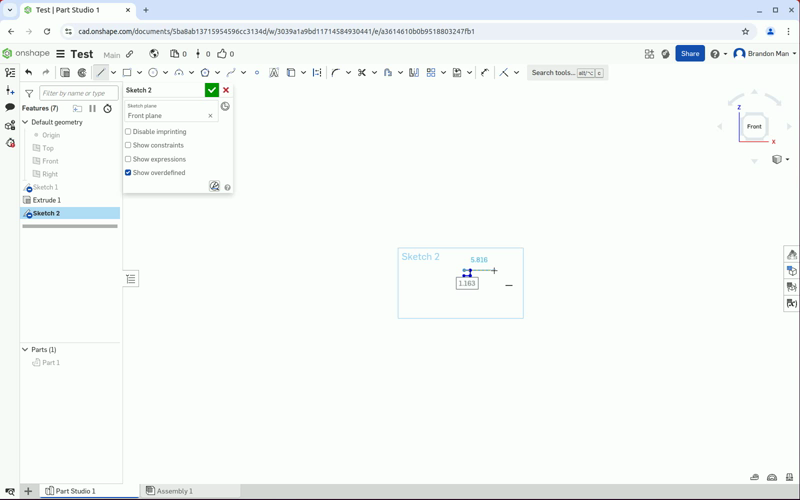
mouse_move(464, 275)
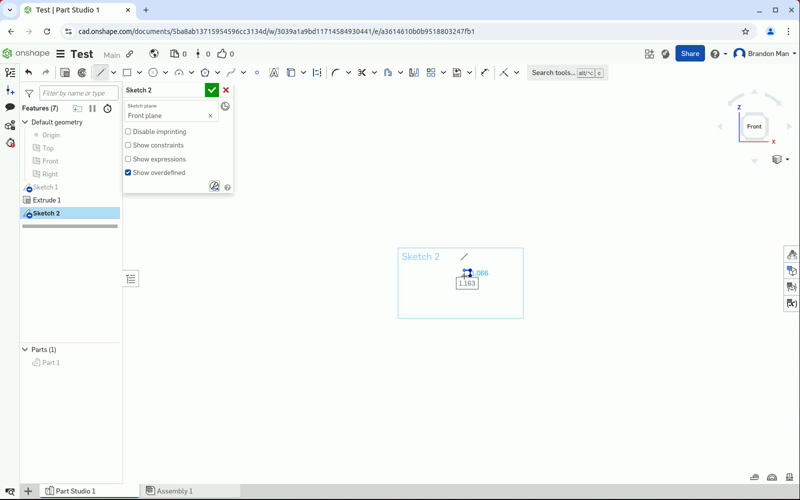
scroll(6)
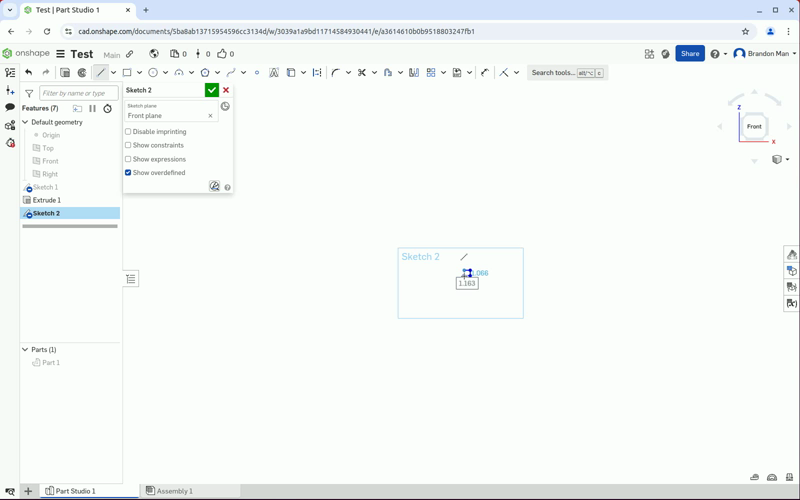
scroll(6)
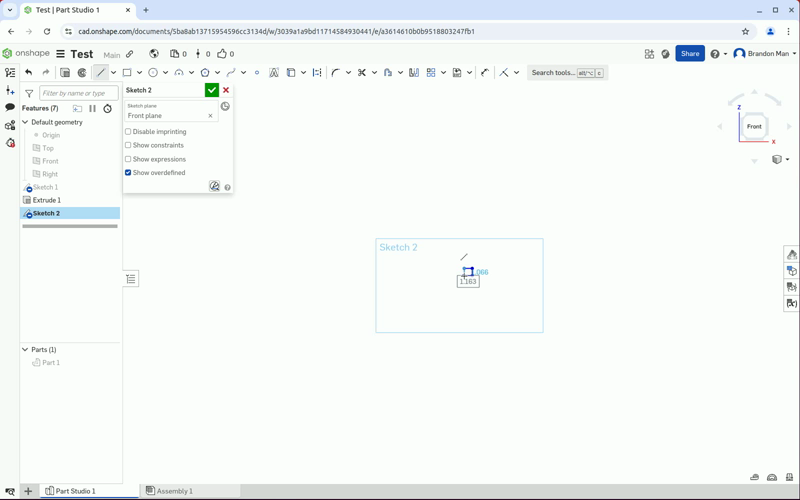
scroll(6)
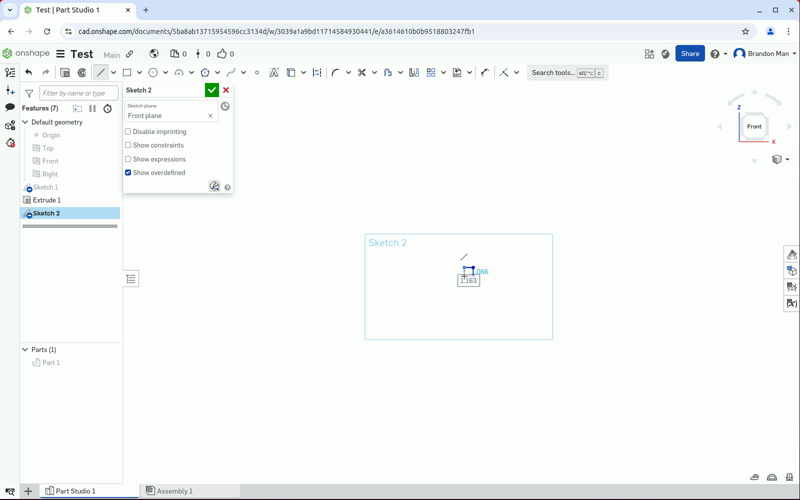
scroll(6)
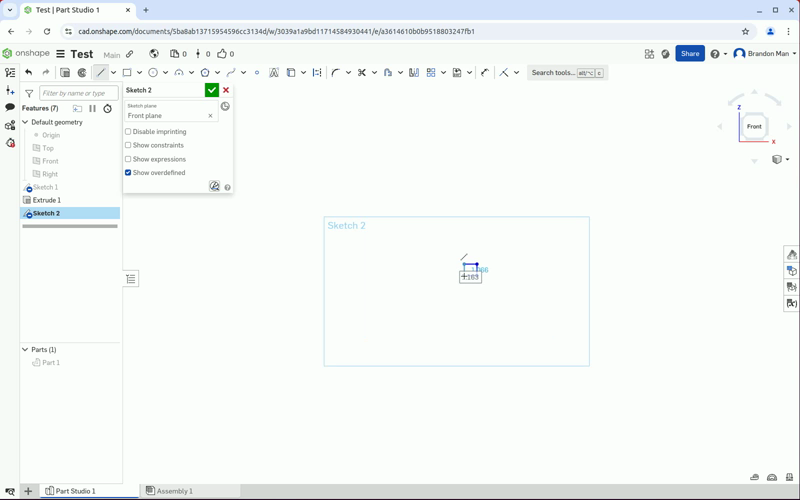
scroll(6)
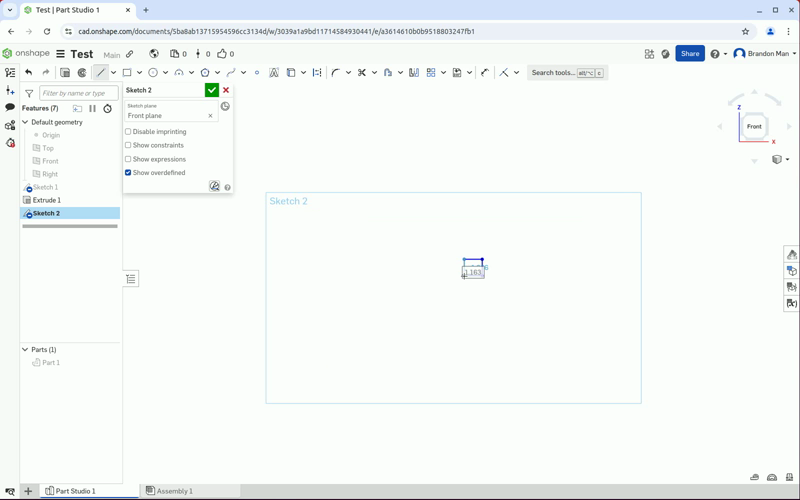
scroll(6)
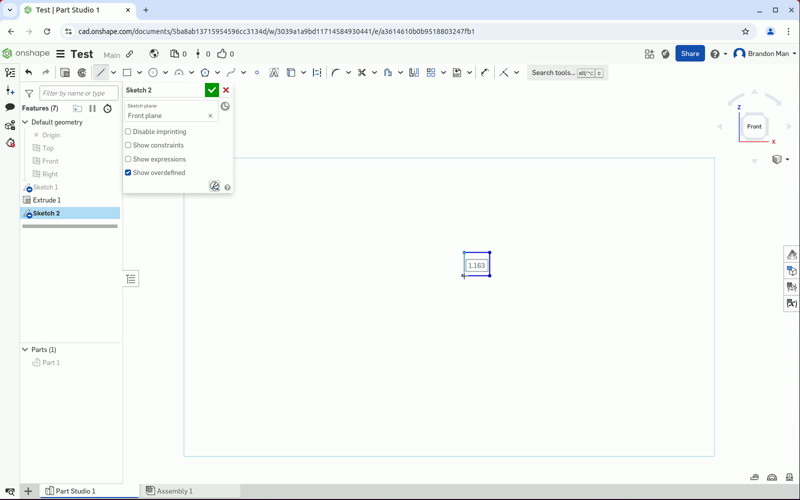
scroll(6)
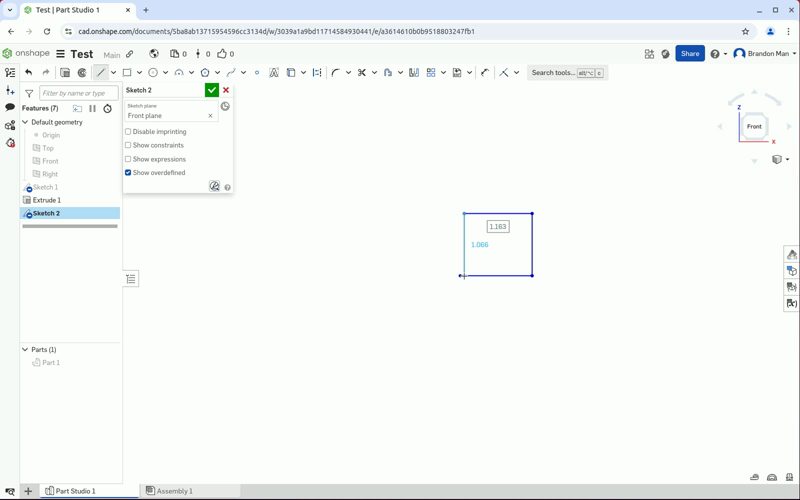
key_up(shift)
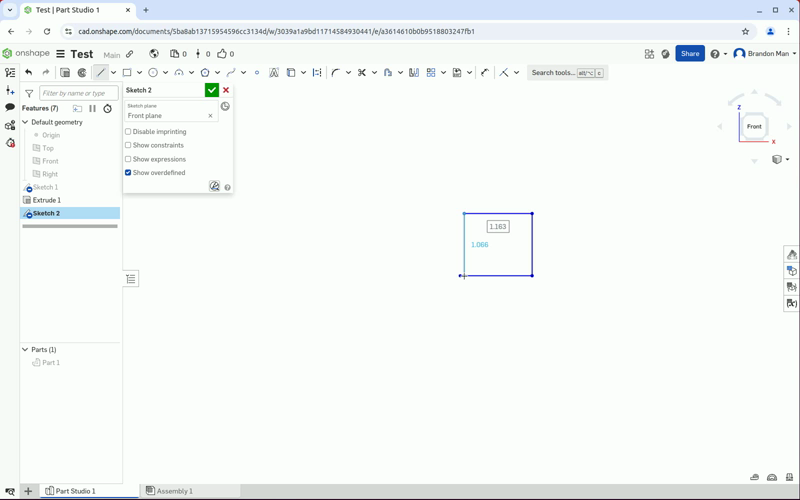
click(464, 275)
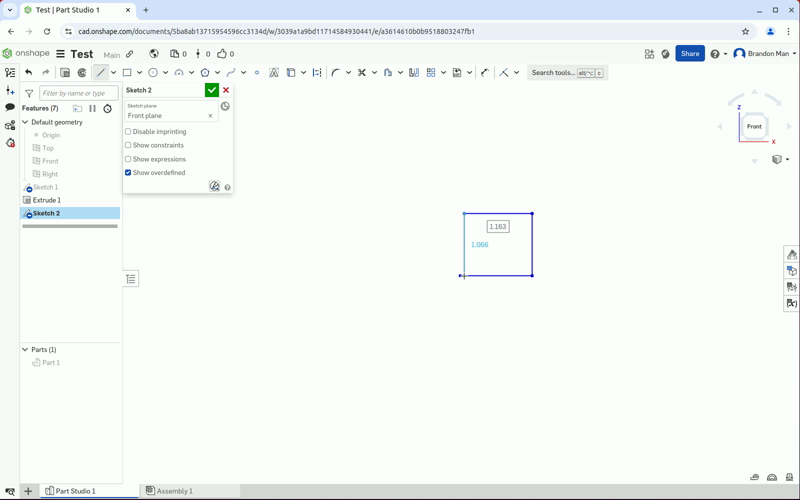
scroll(-6)
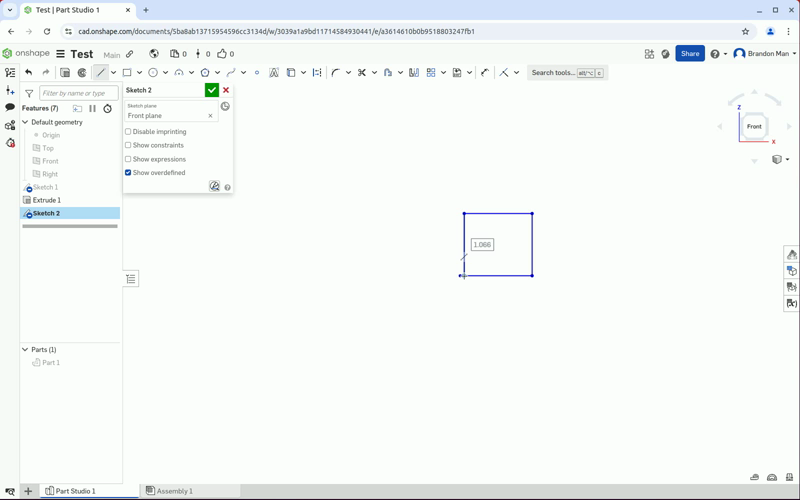
scroll(-6)
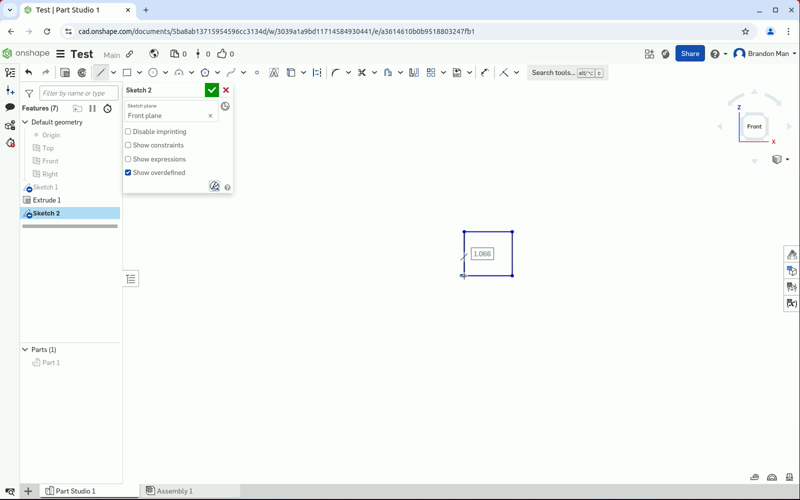
scroll(-6)
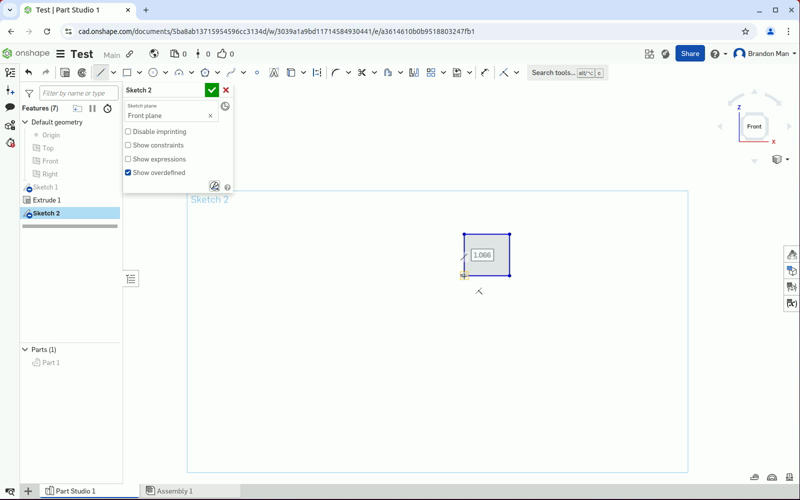
scroll(-6)
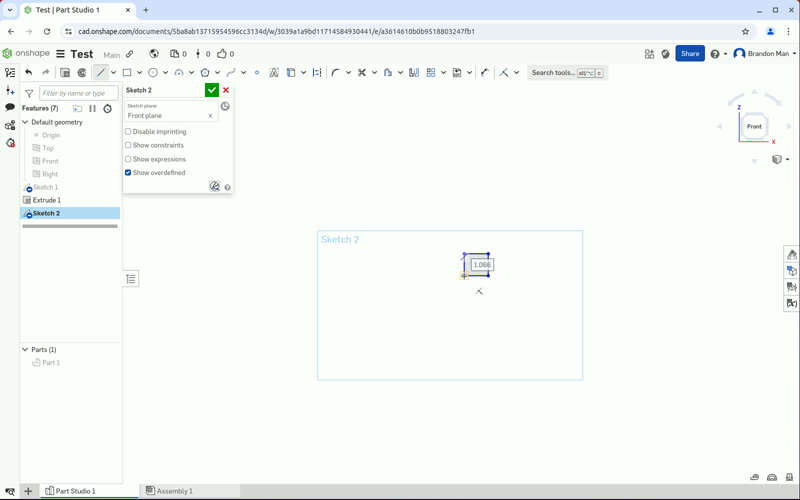
scroll(-6)
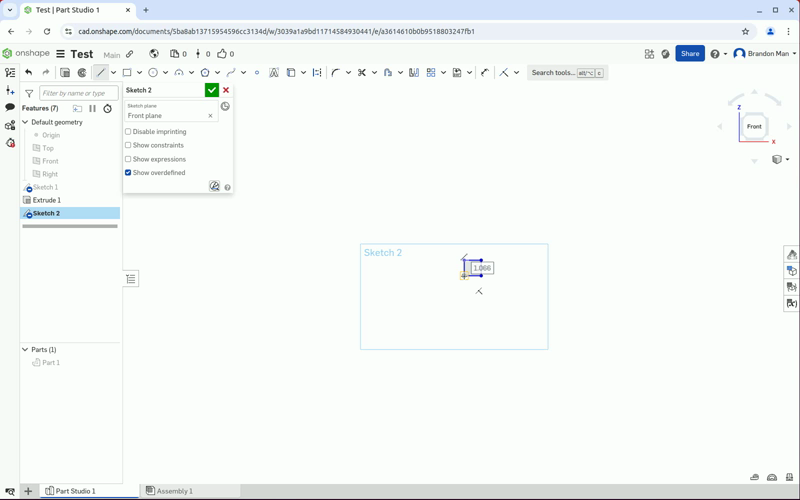
scroll(-6)
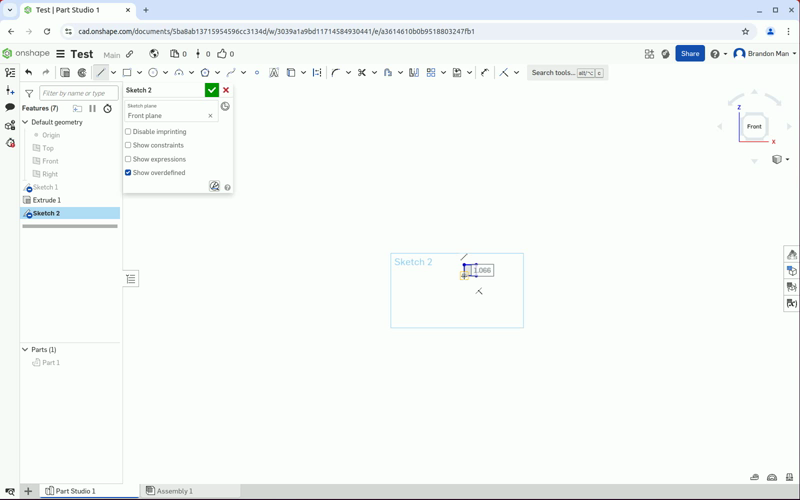
scroll(-6)
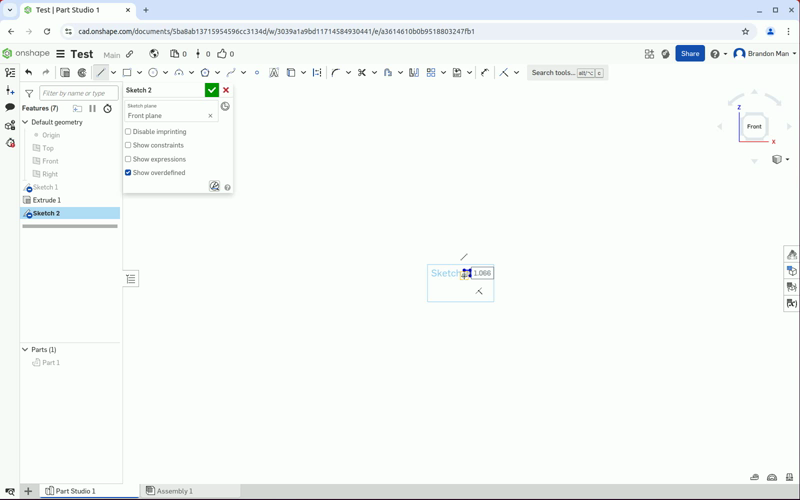
key(esc)
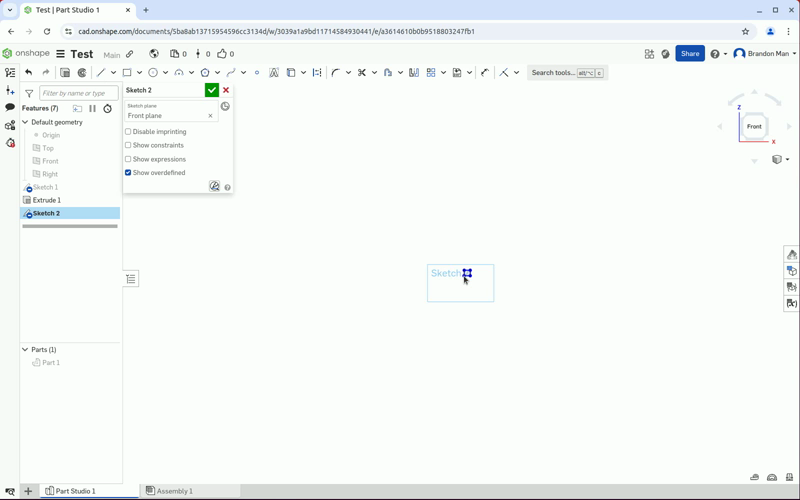
mouse_move(469, 273)
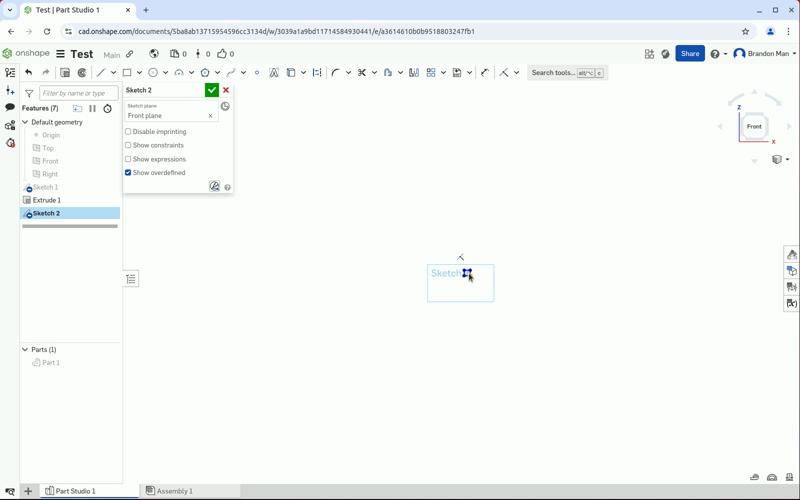
scroll(6)
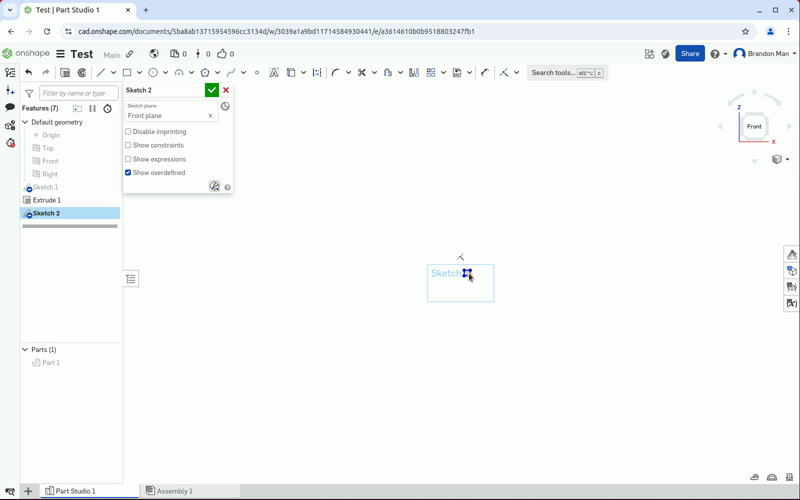
scroll(6)
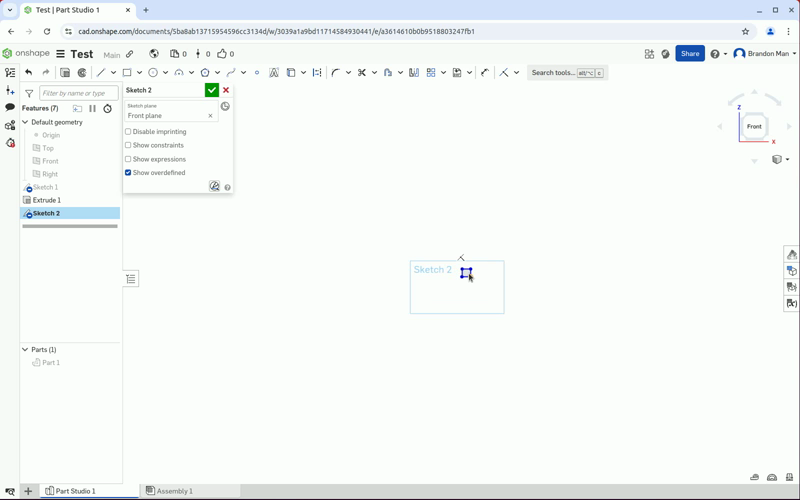
scroll(6)
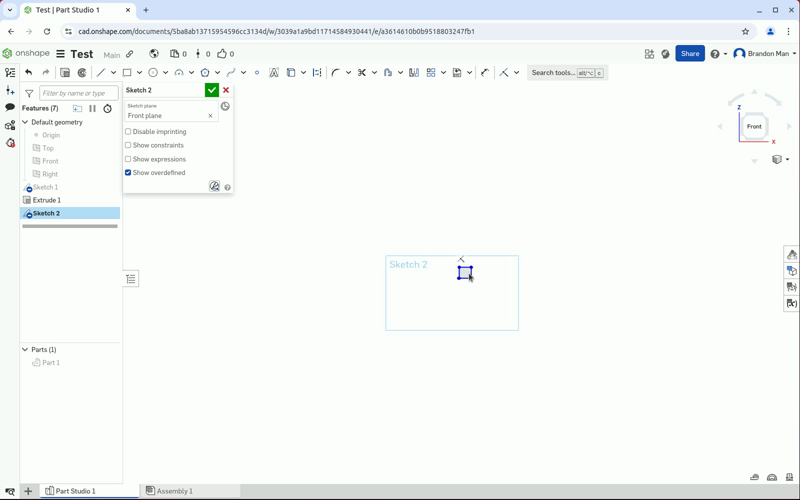
scroll(6)
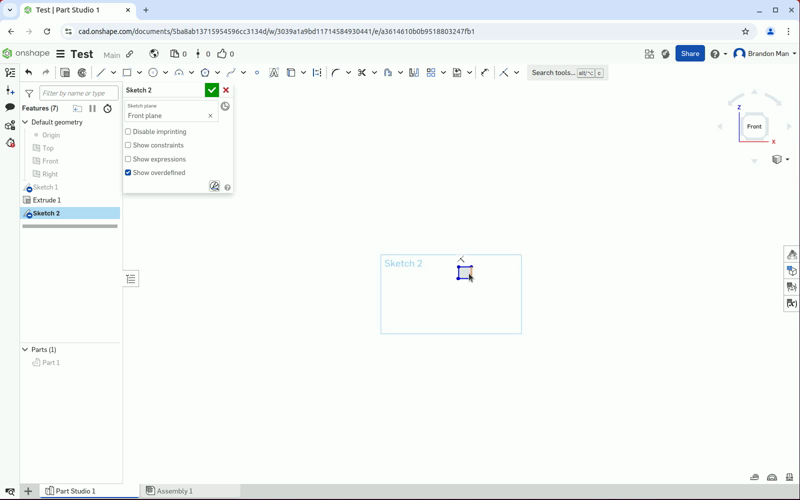
scroll(6)
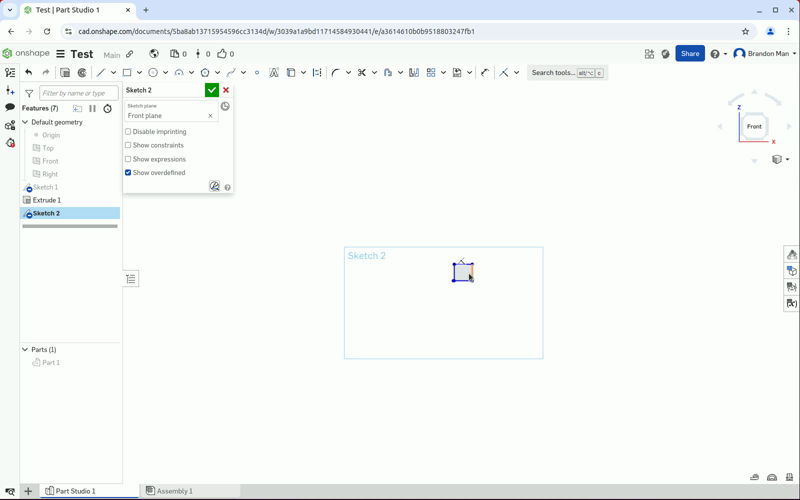
scroll(6)
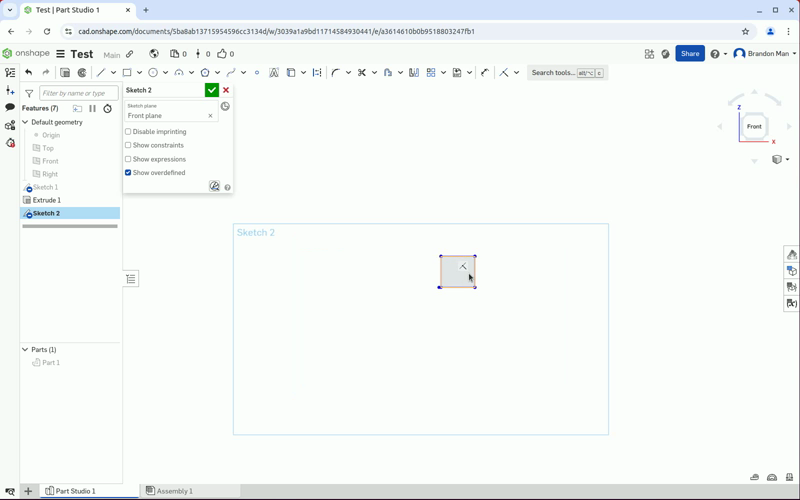
scroll(6)
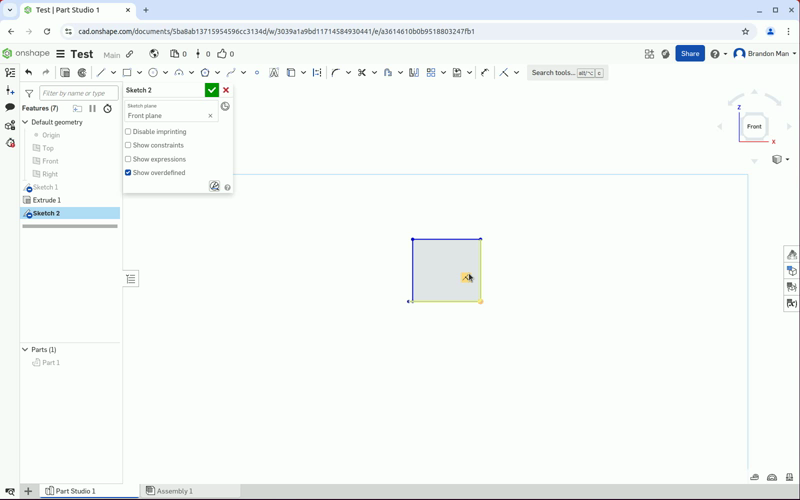
click(469, 273)
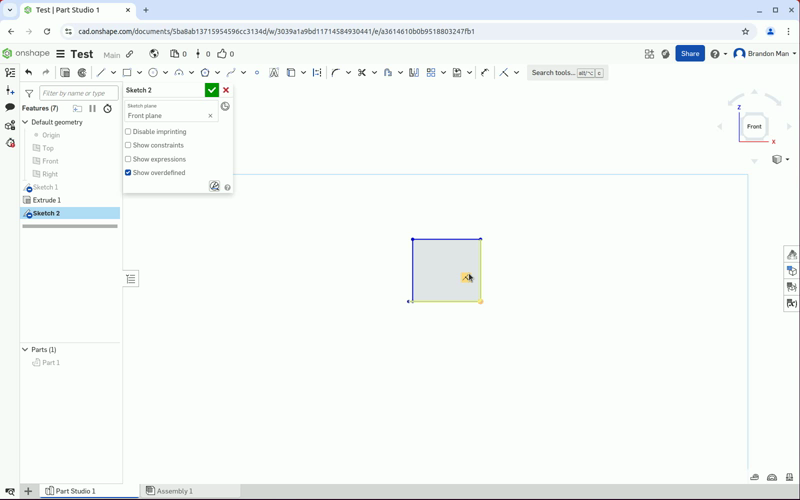
scroll(-6)
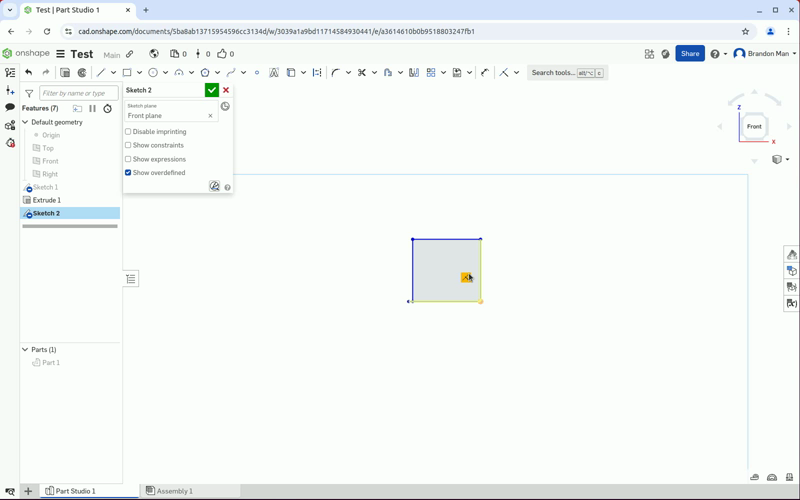
scroll(-6)
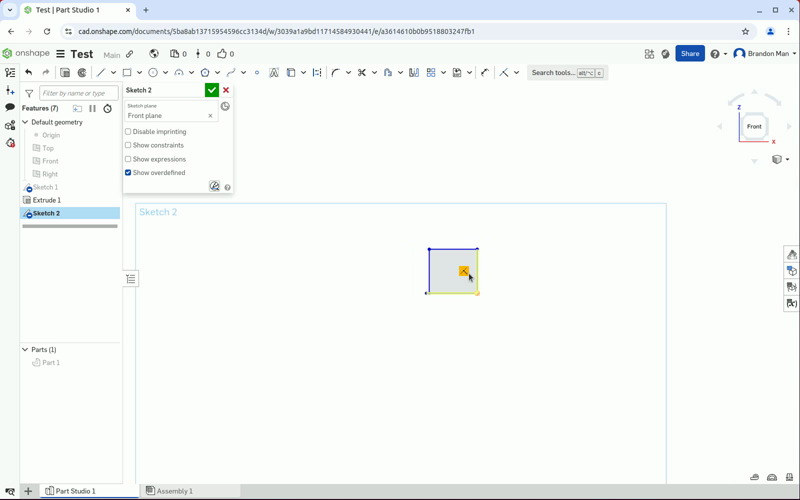
scroll(-6)
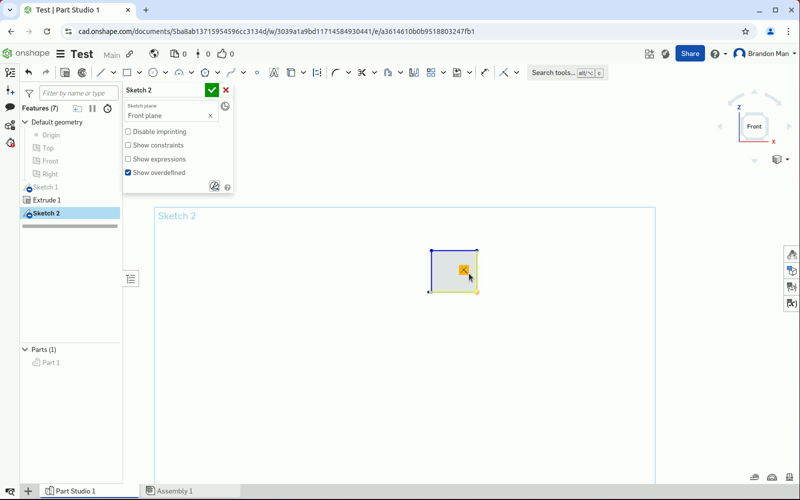
scroll(-6)
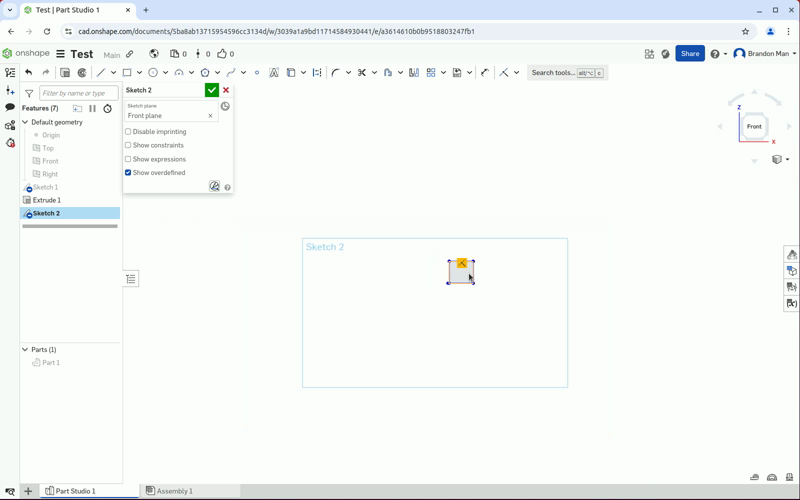
scroll(-6)
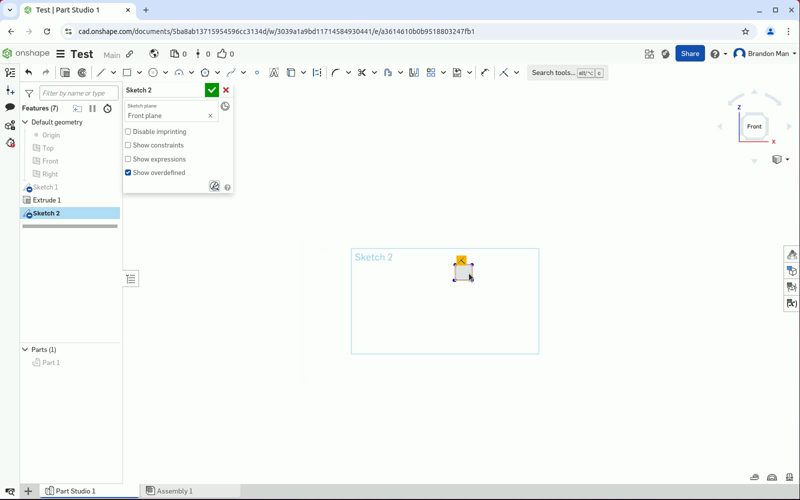
scroll(-6)
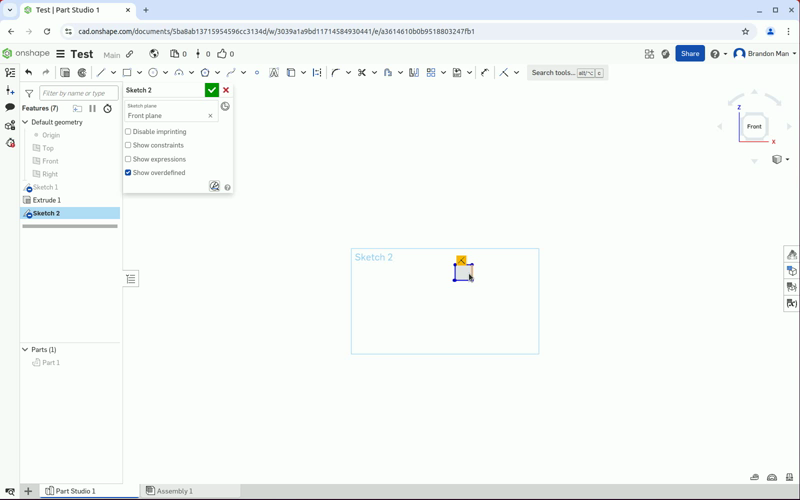
scroll(-6)
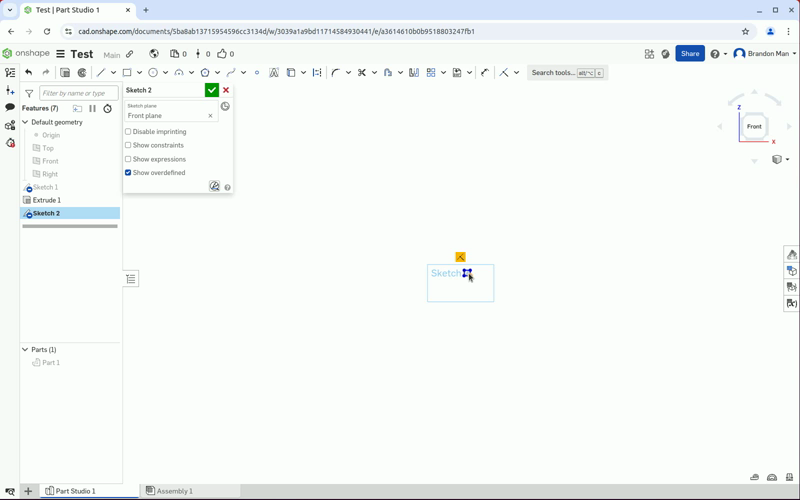
mouse_move(73, 352)
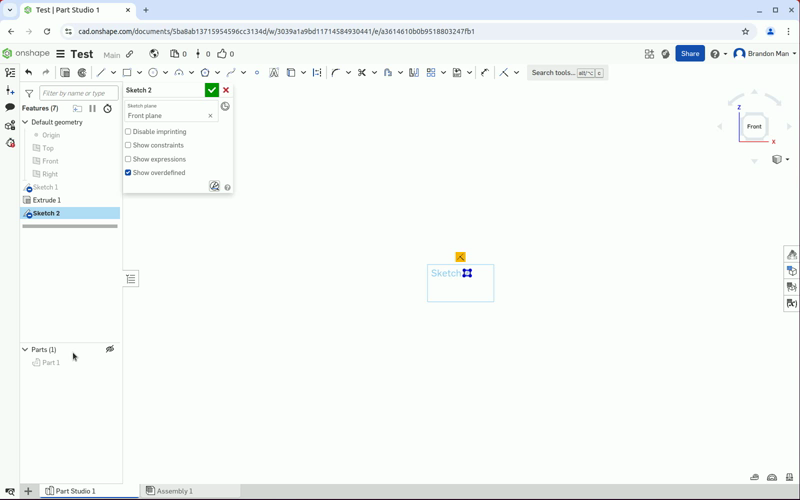
key(shift+y)
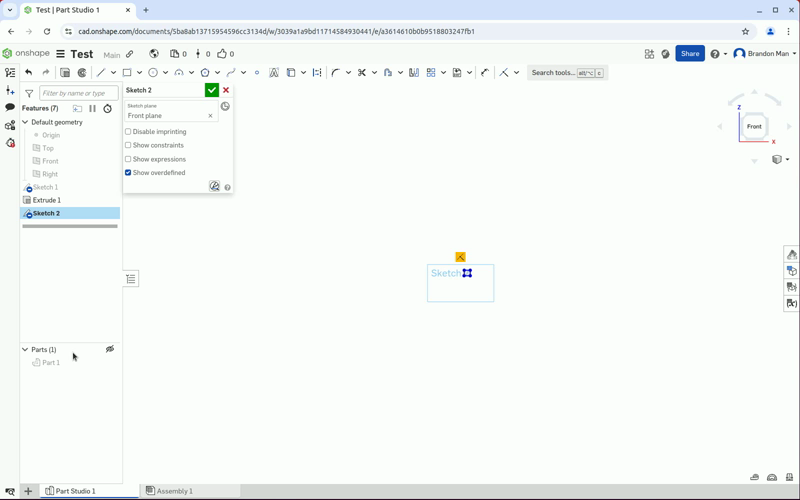
key(shift+e)
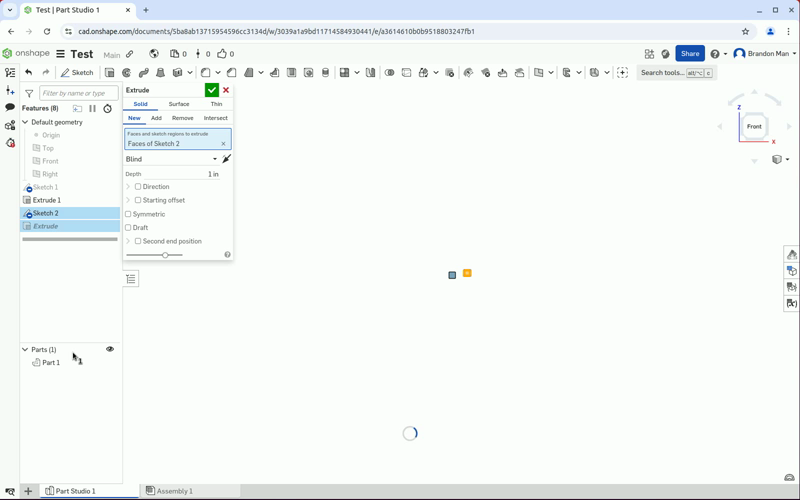
mouse_move(143, 106)
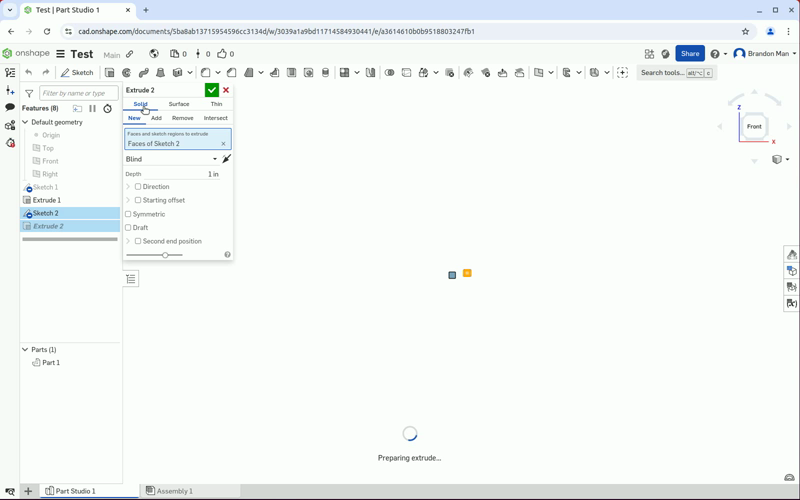
click(143, 106)
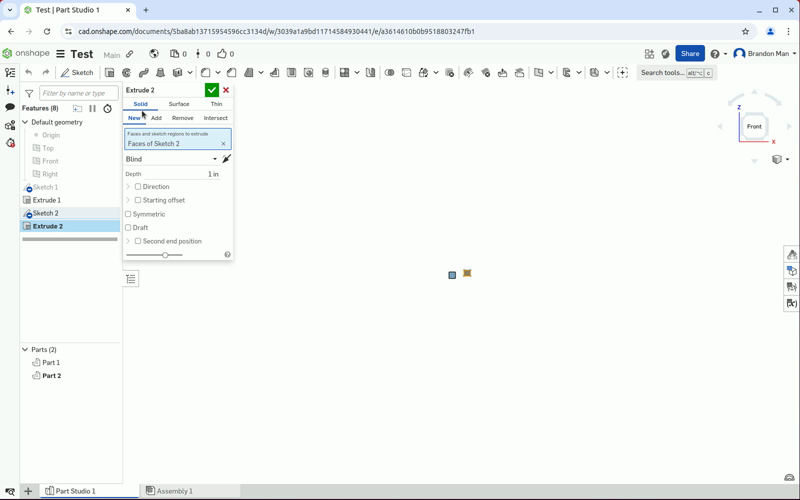
mouse_move(137, 120)
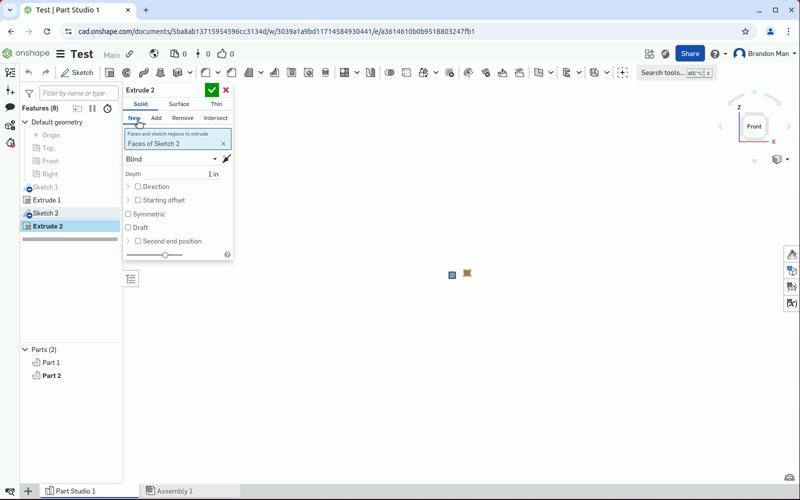
click(137, 120)
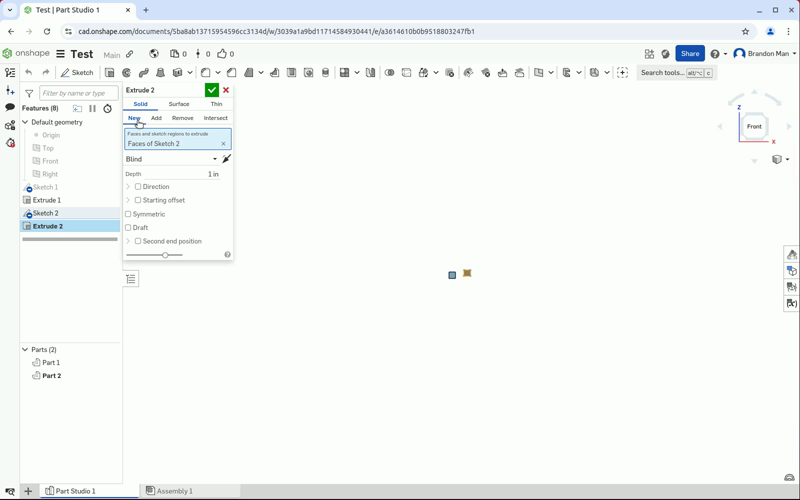
key(tab, 4)
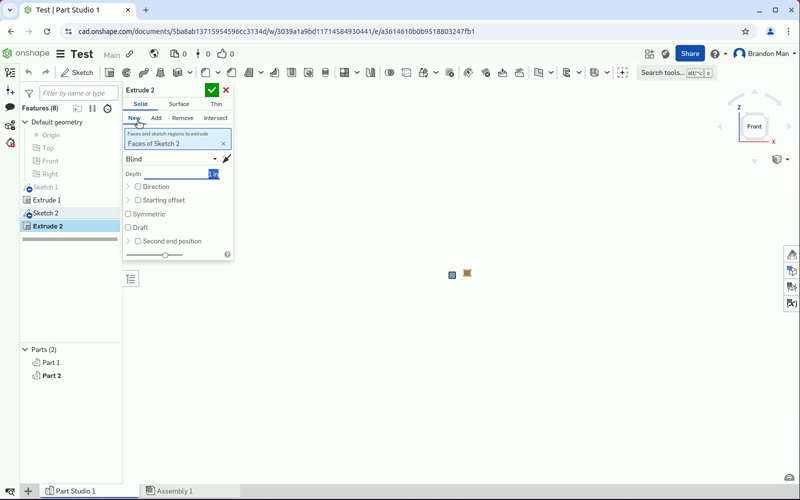
text(17.09)
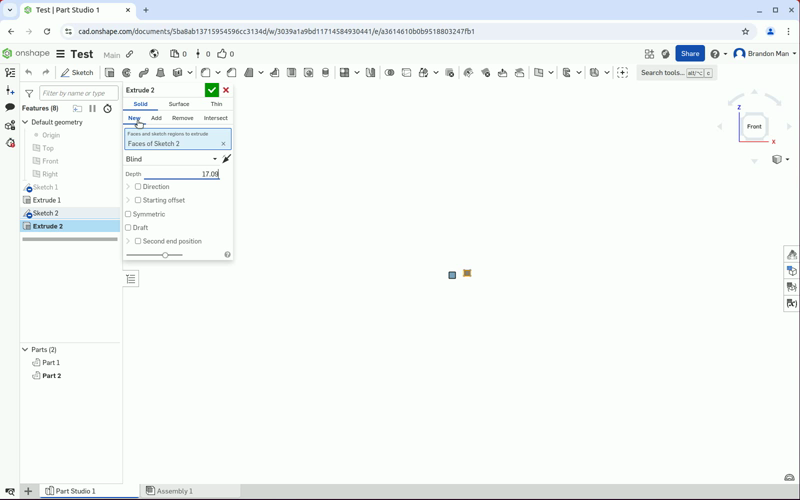
key(enter)
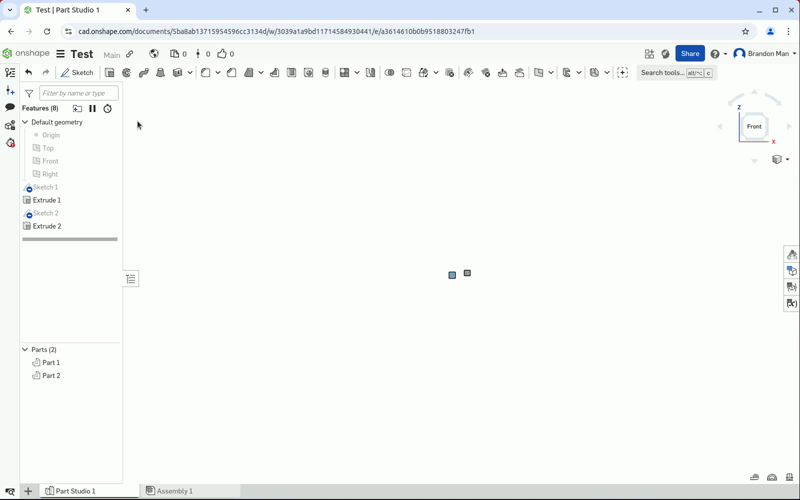
key(shift+h)
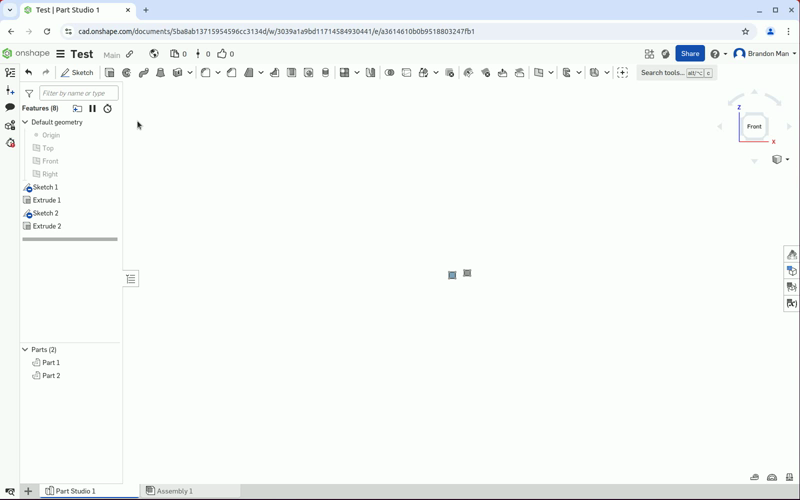
key(shift+h)
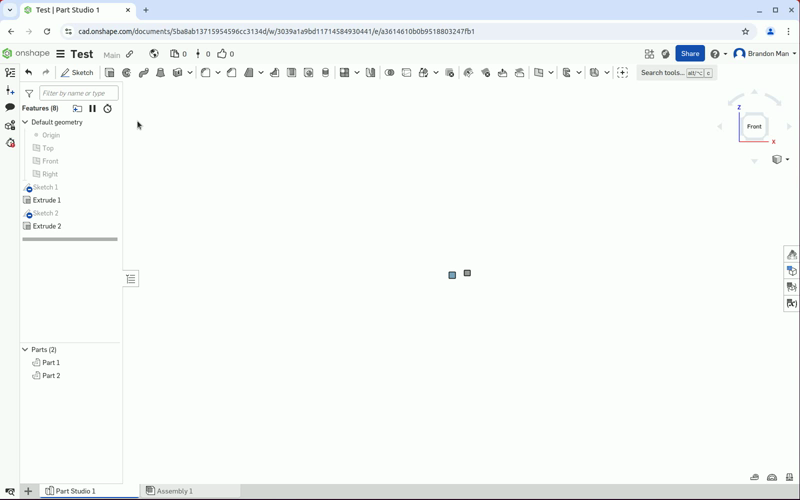
mouse_move(73, 189)
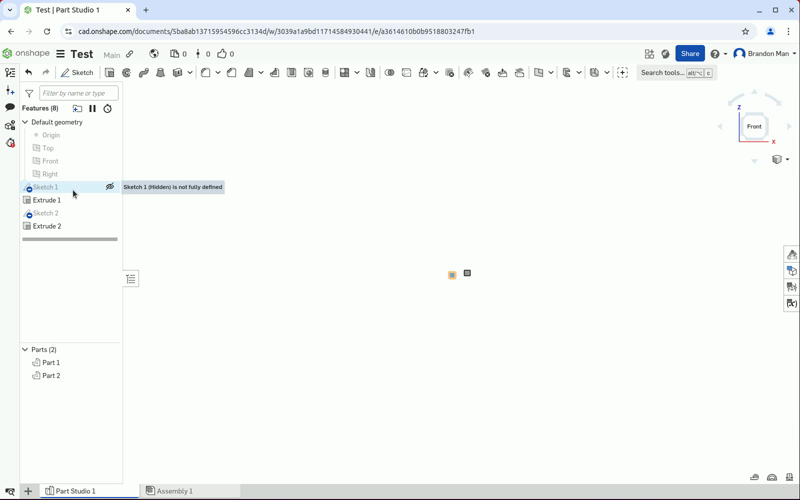
click(73, 189)
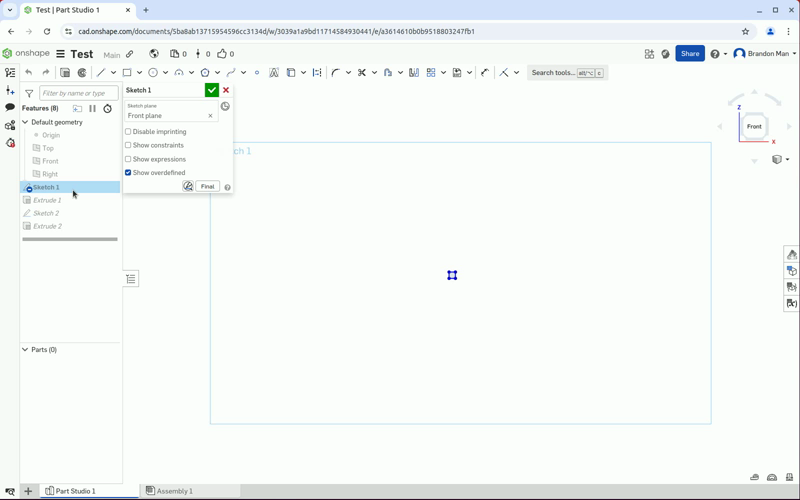
mouse_move(229, 92)
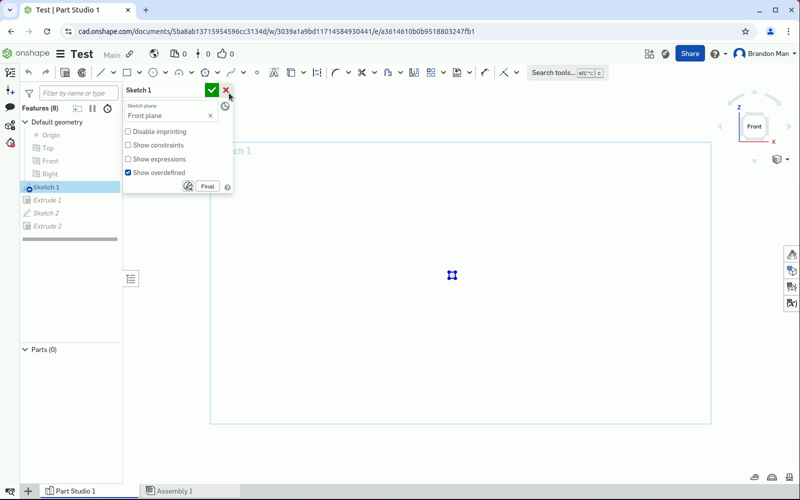
click(229, 92)
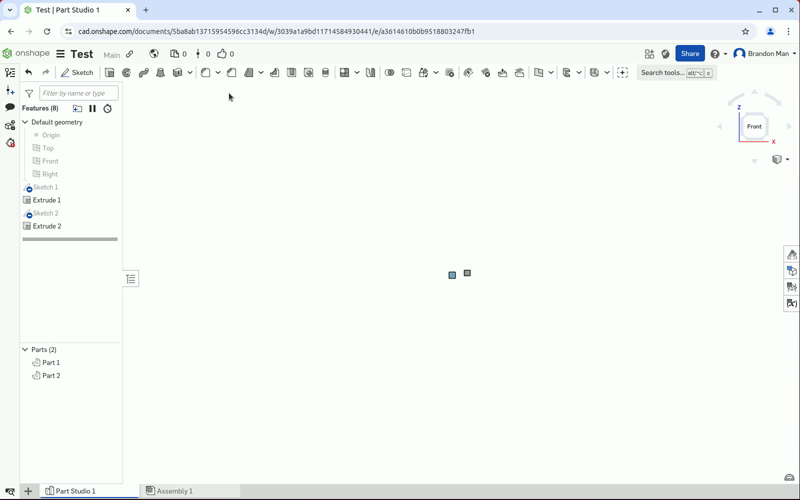
mouse_move(73, 352)
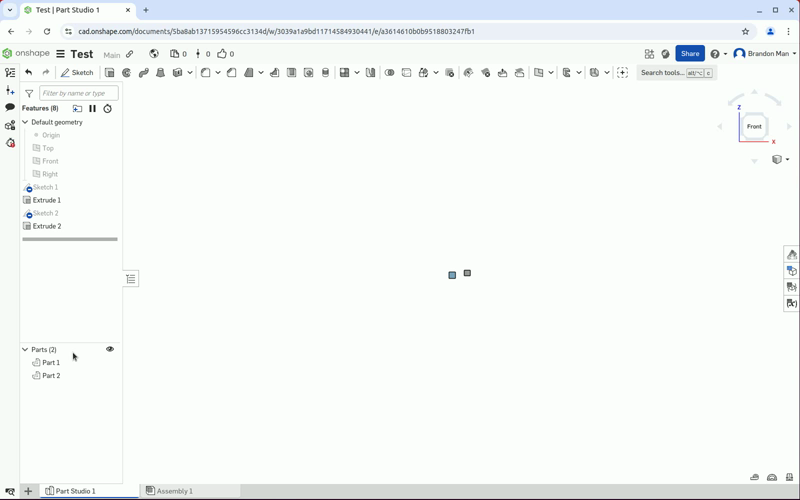
key(y)
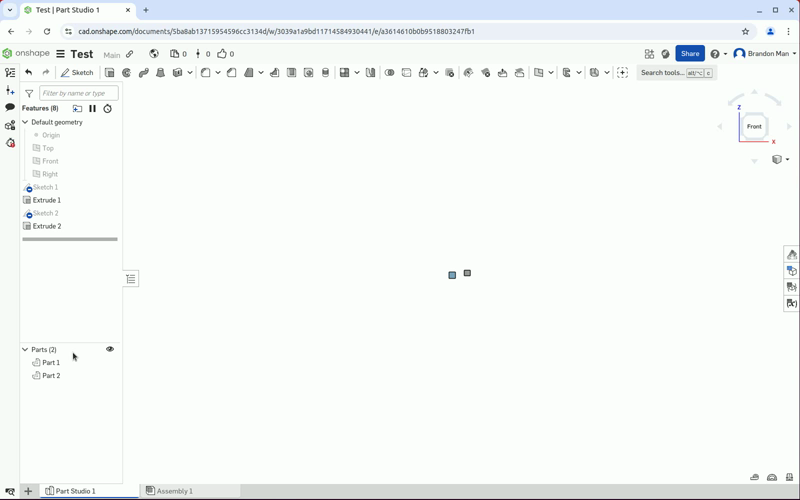
key(shift+p)
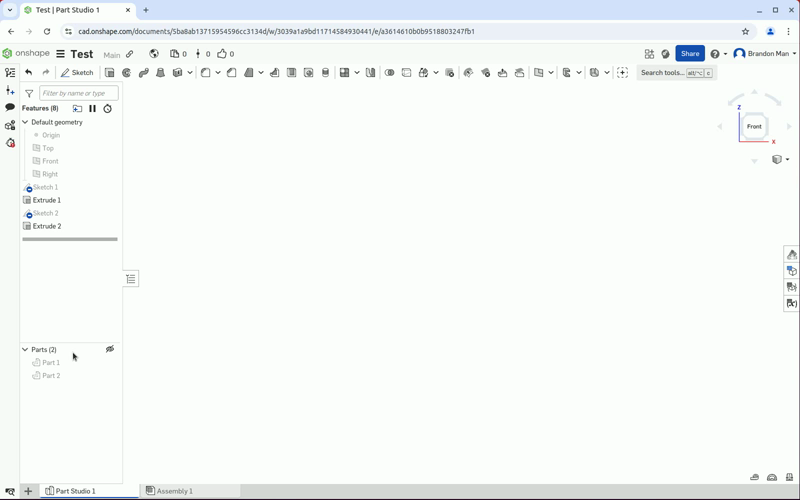
key(space)
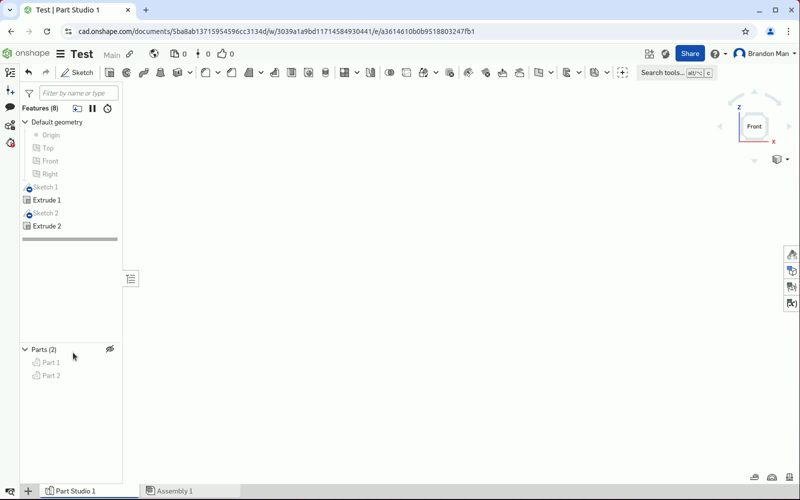
key_down(shift)
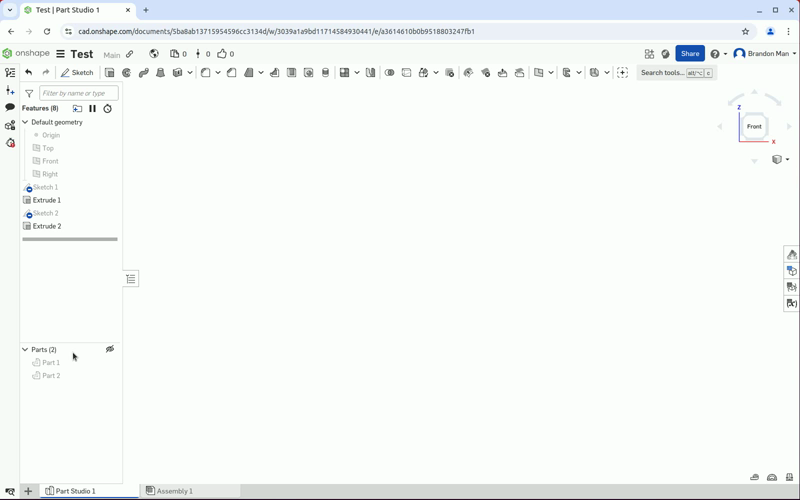
key(down)
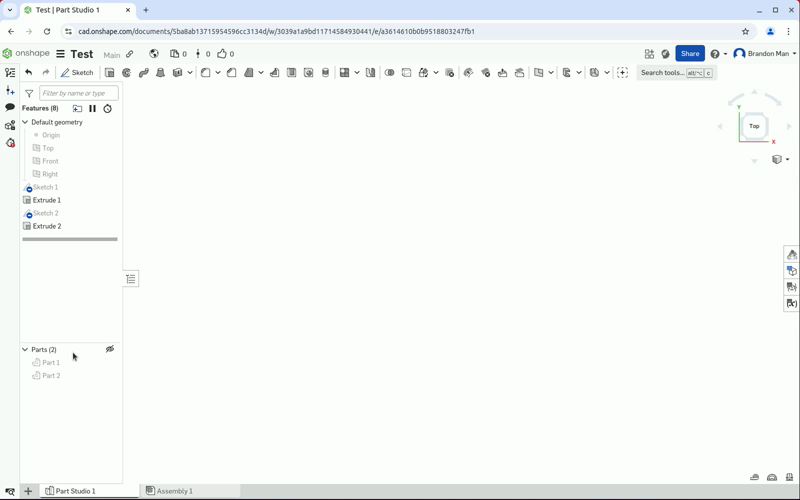
key_up(shift)
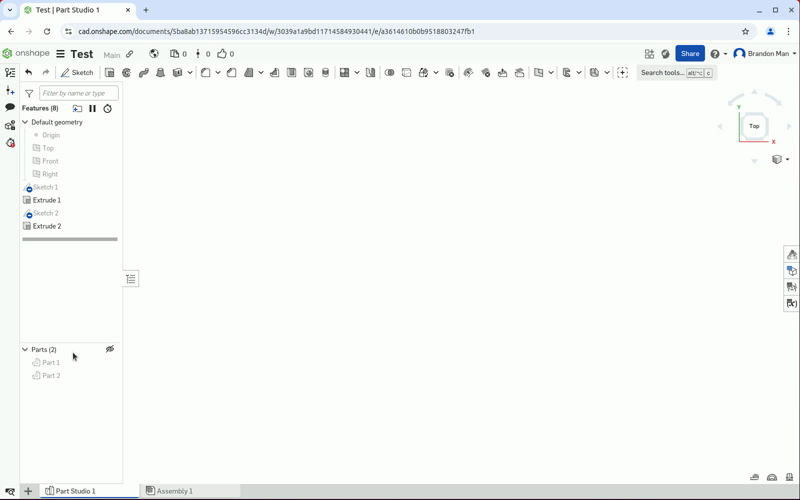
mouse_move(73, 352)
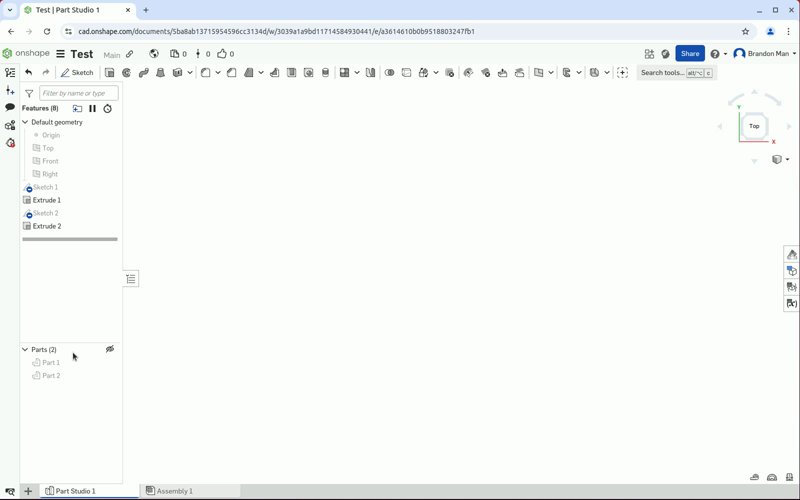
key(shift+y)
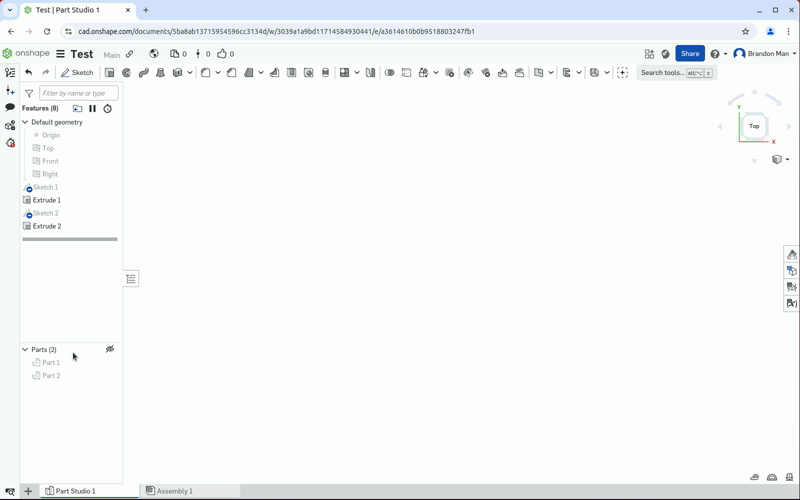
key(shift+s)
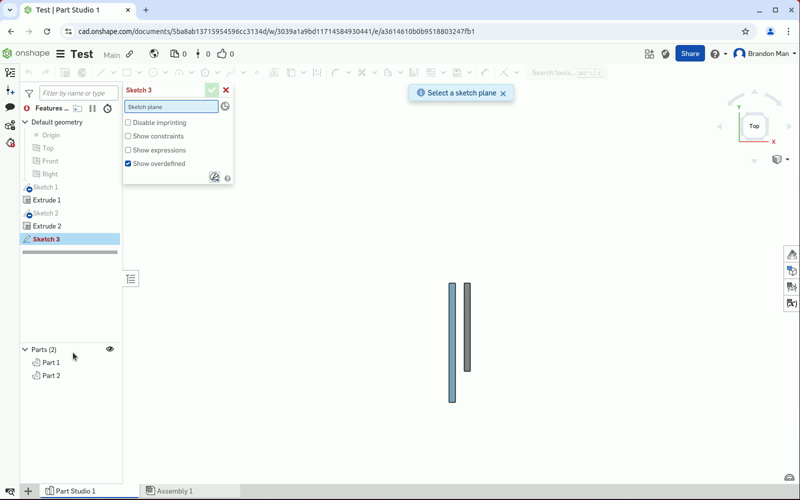
mouse_move(73, 150)
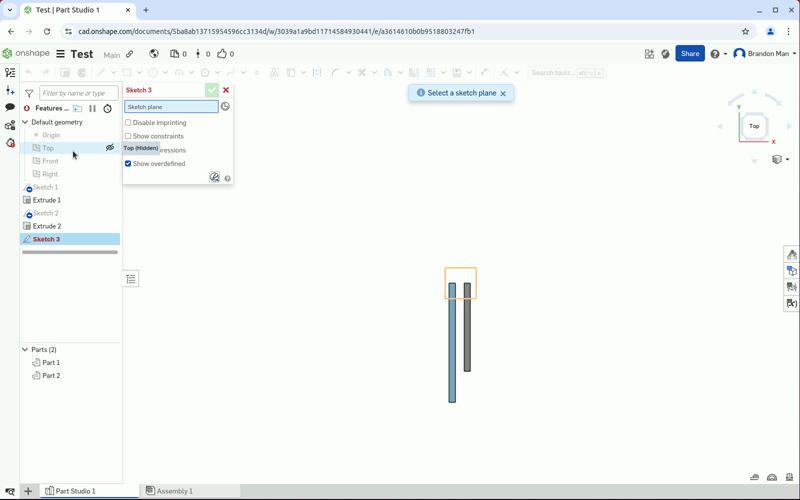
click(73, 150)
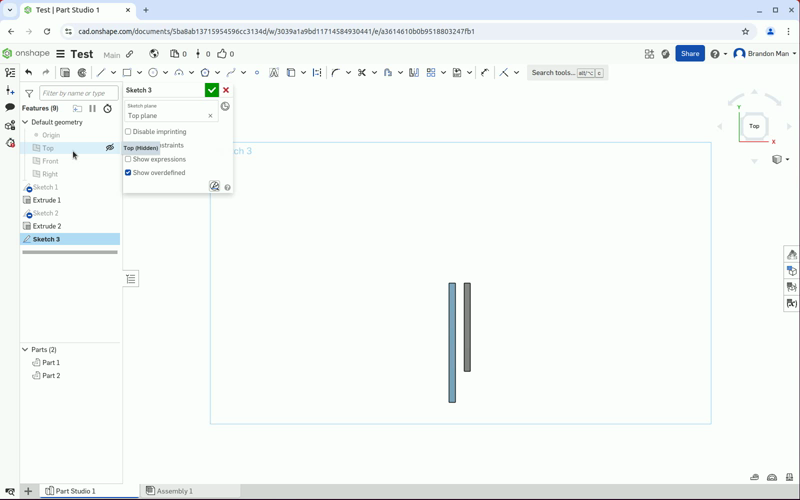
mouse_move(73, 352)
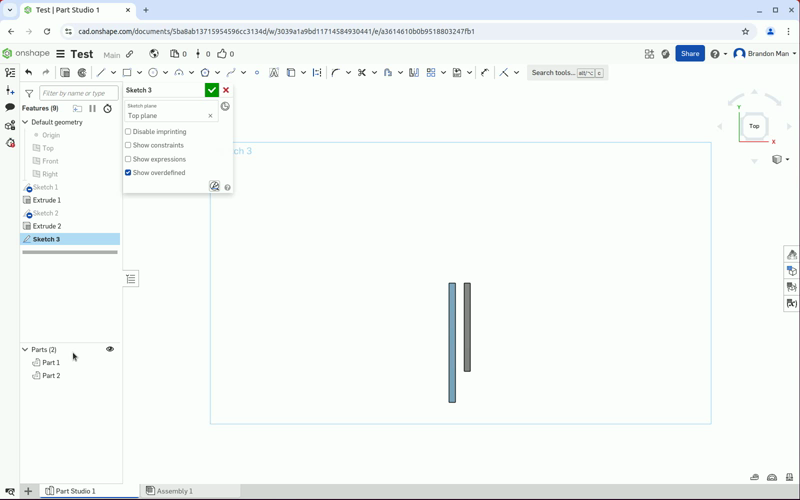
key(y)
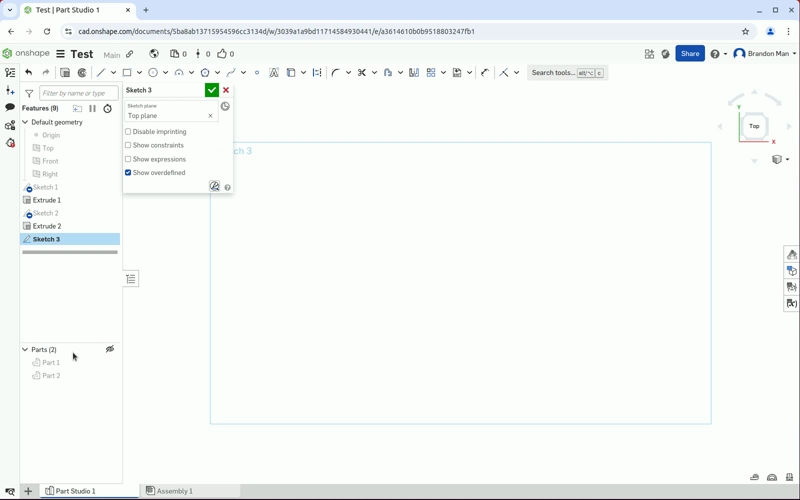
key(c)
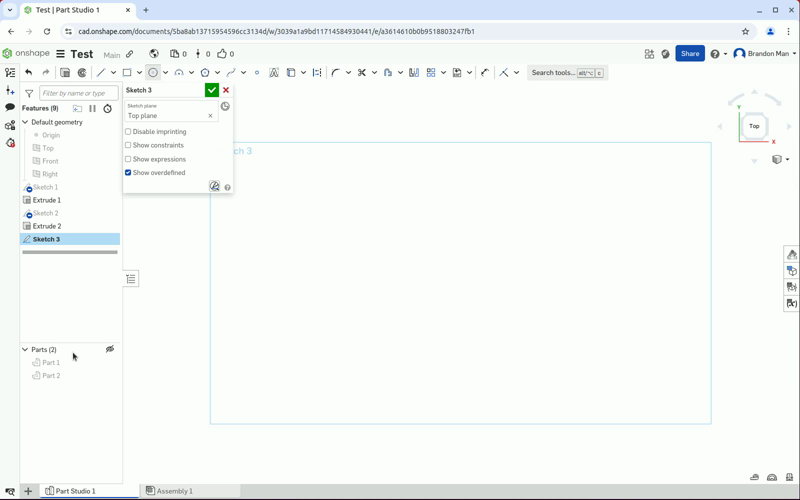
key_down(shift)
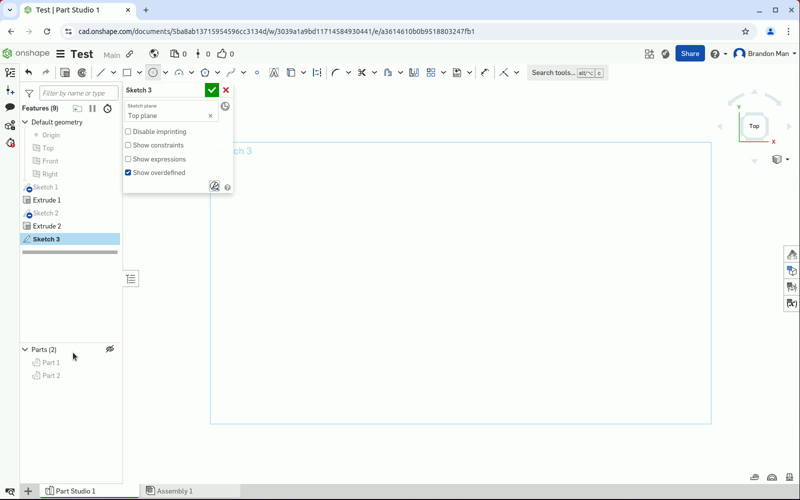
mouse_move(419, 286)
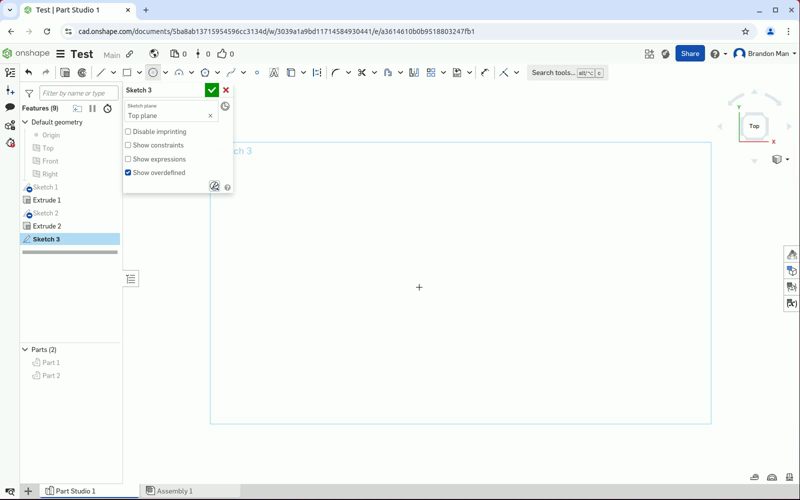
click(419, 286)
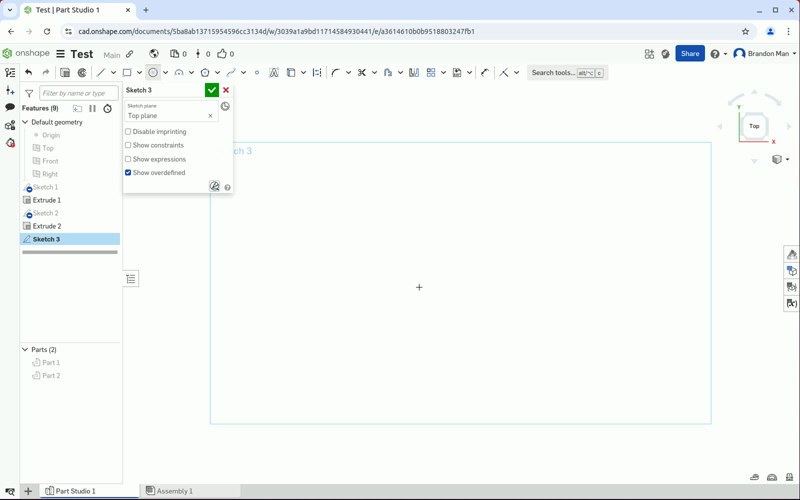
key_up(shift)
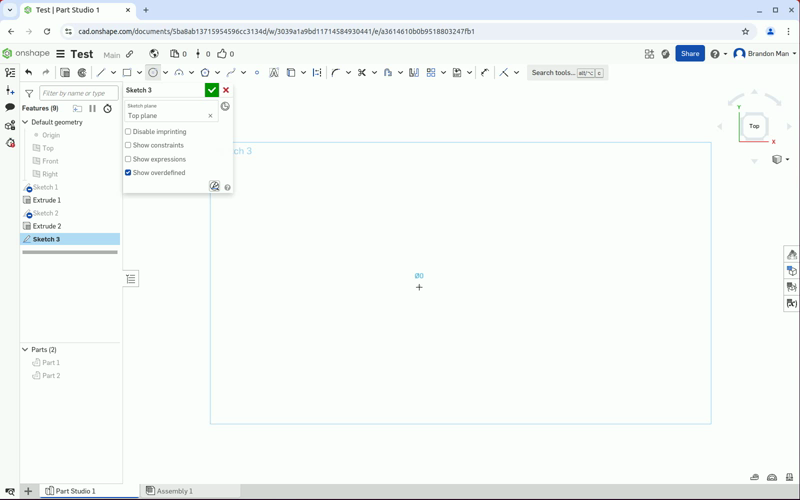
mouse_move(425, 286)
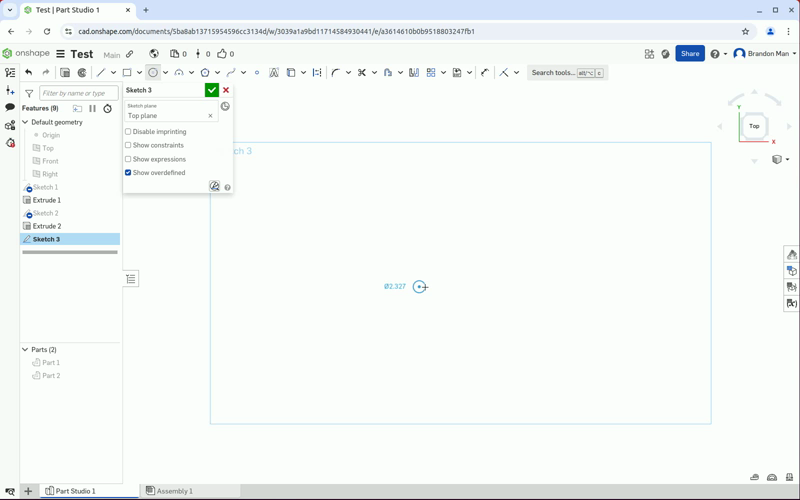
click(425, 286)
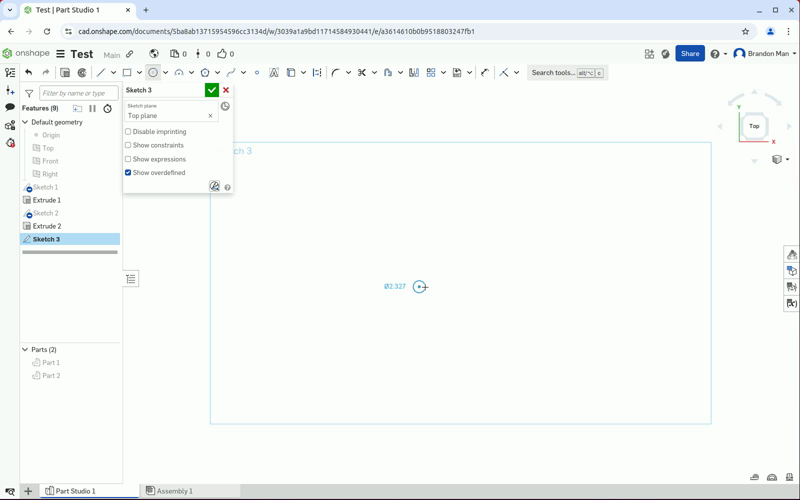
key(esc)
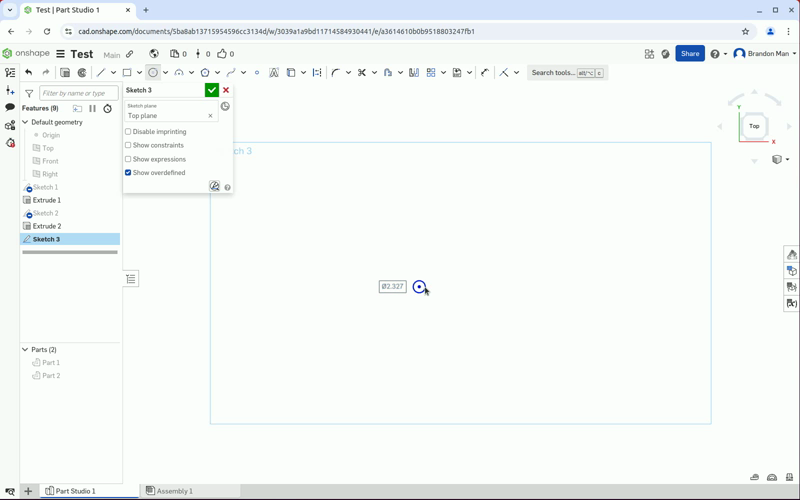
mouse_move(418, 287)
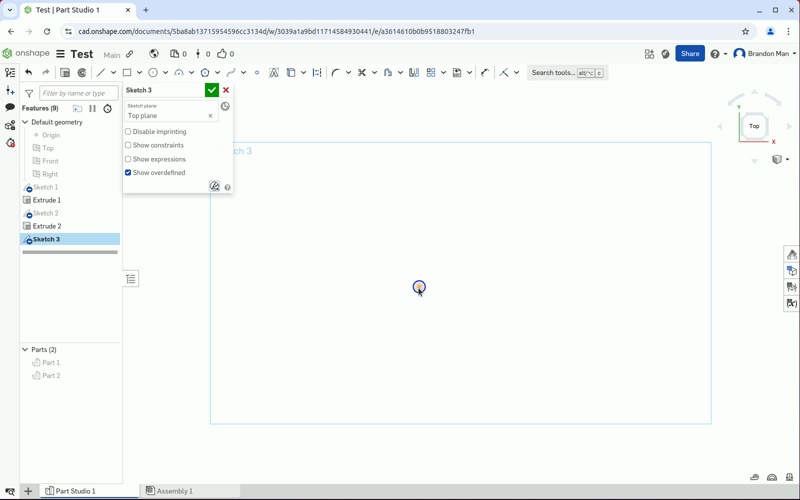
scroll(6)
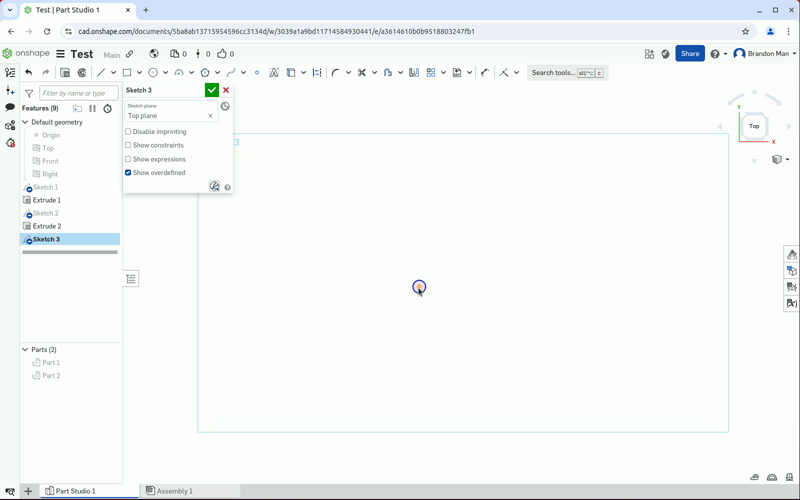
scroll(6)
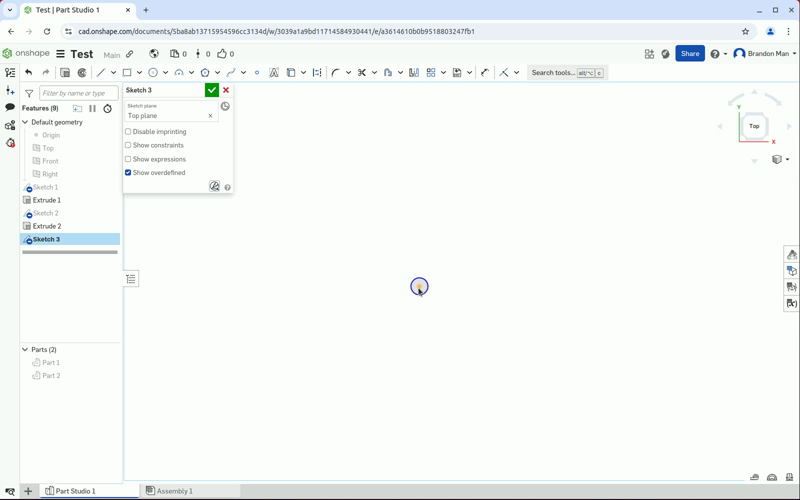
scroll(6)
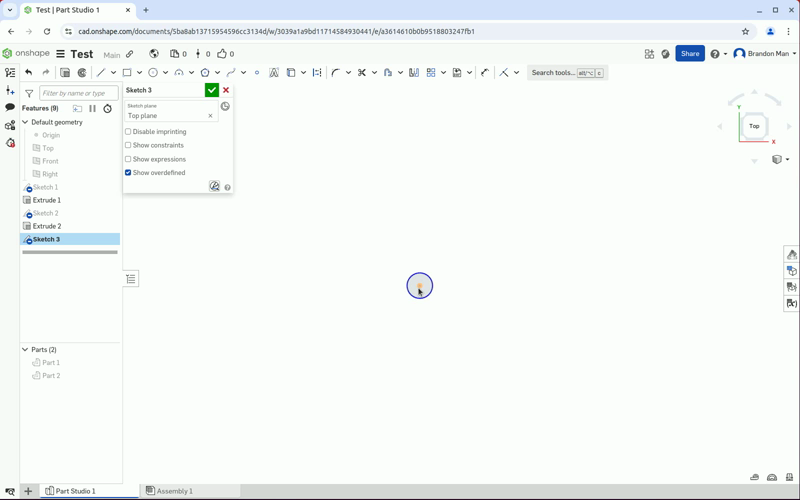
scroll(6)
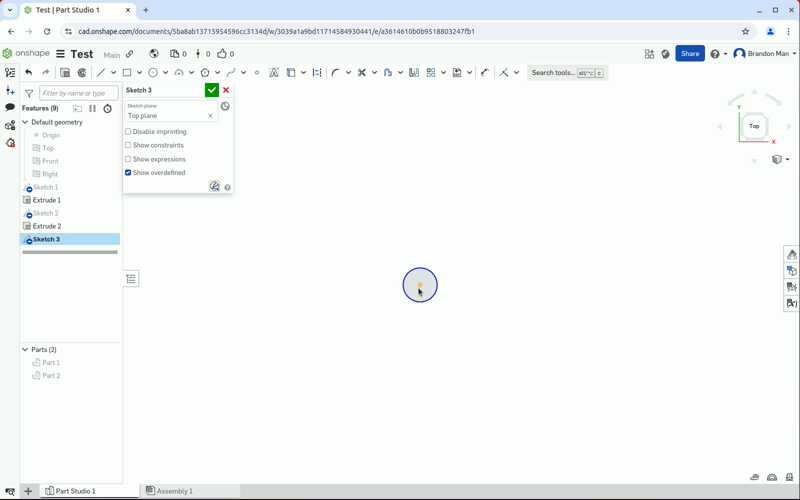
scroll(6)
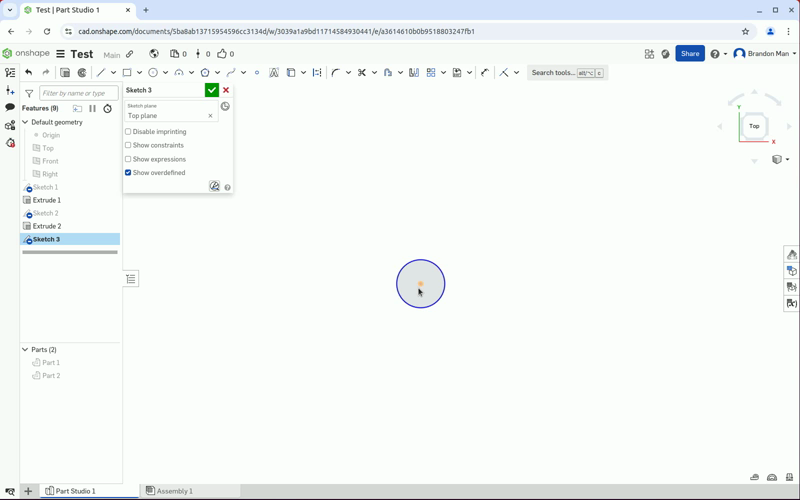
scroll(6)
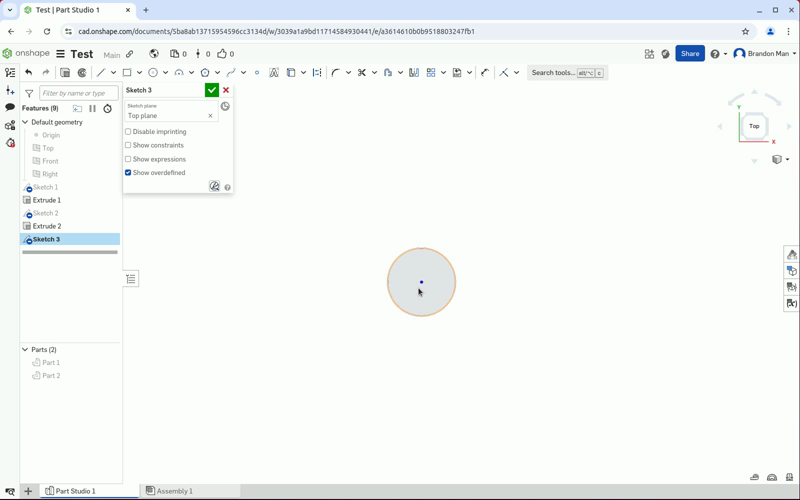
scroll(6)
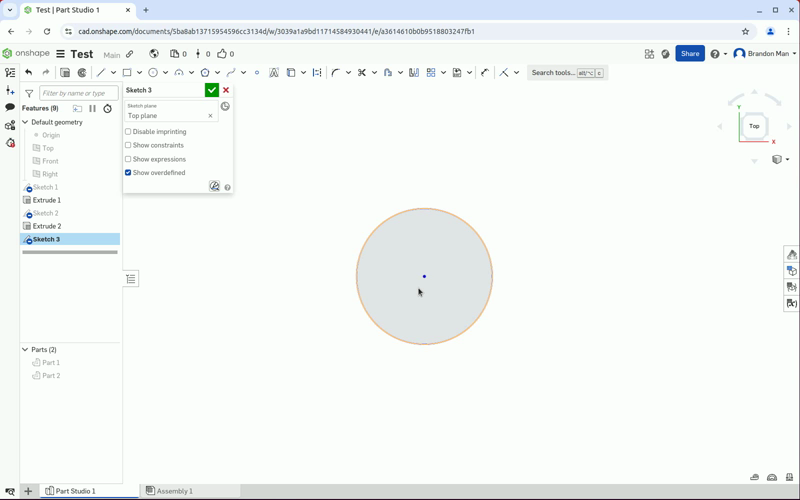
click(418, 287)
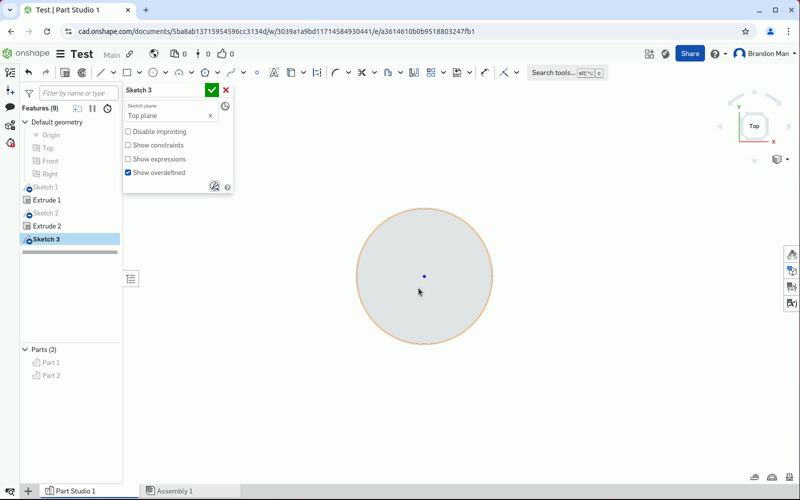
scroll(-6)
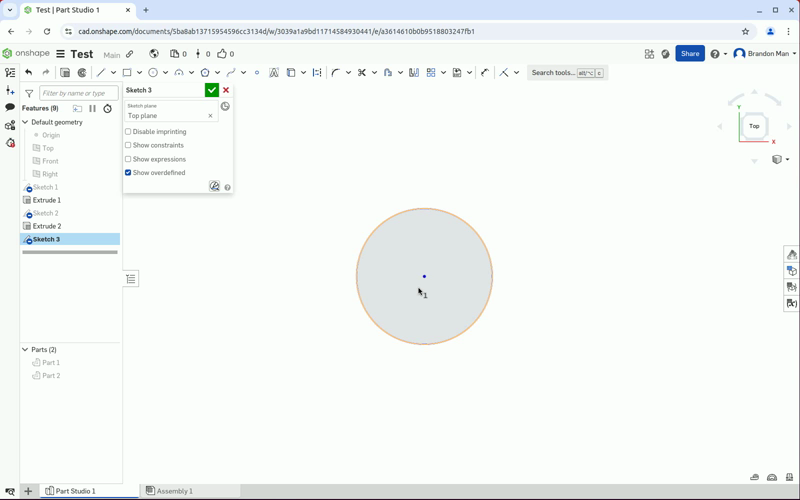
scroll(-6)
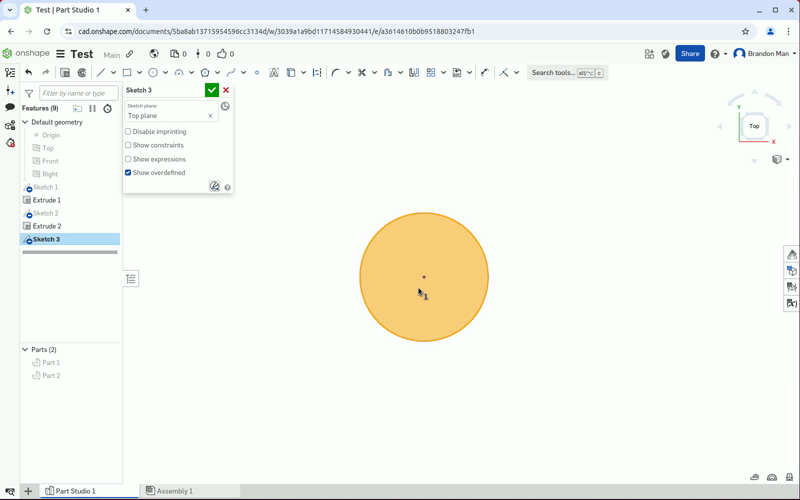
scroll(-6)
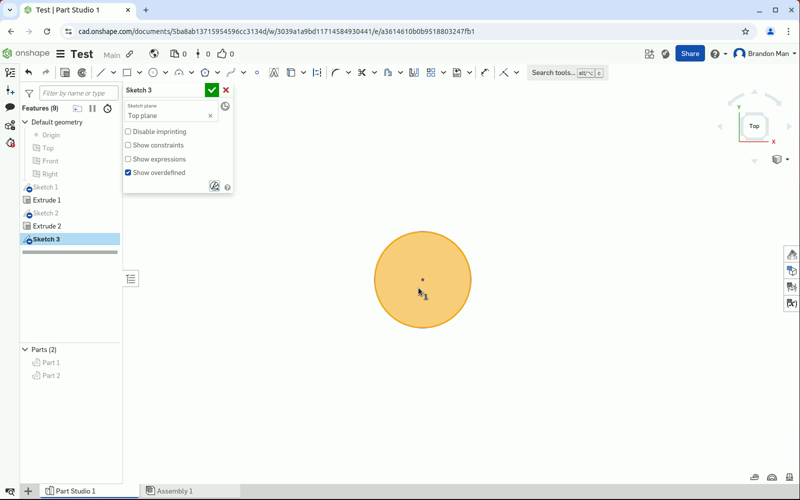
scroll(-6)
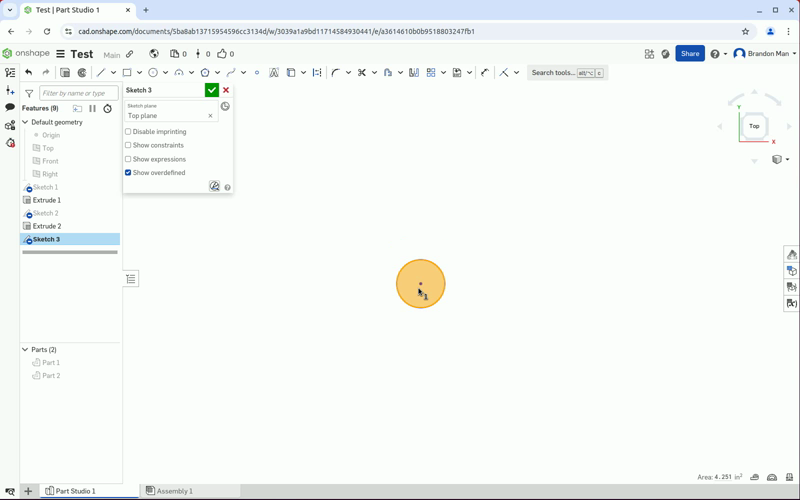
scroll(-6)
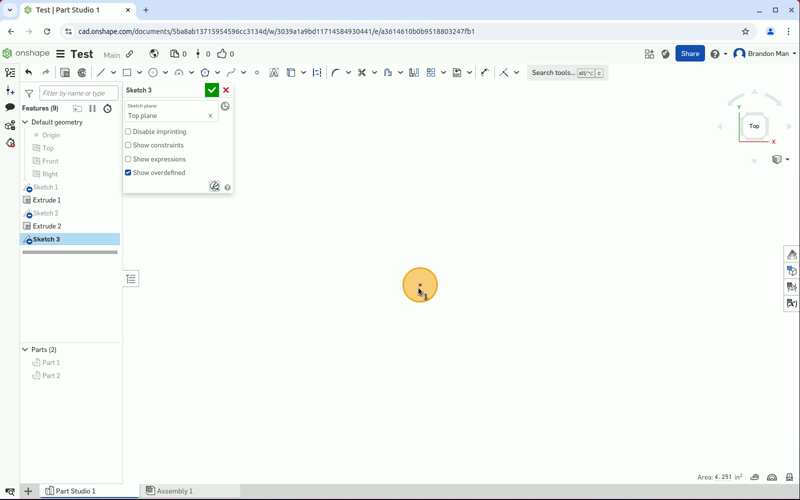
scroll(-6)
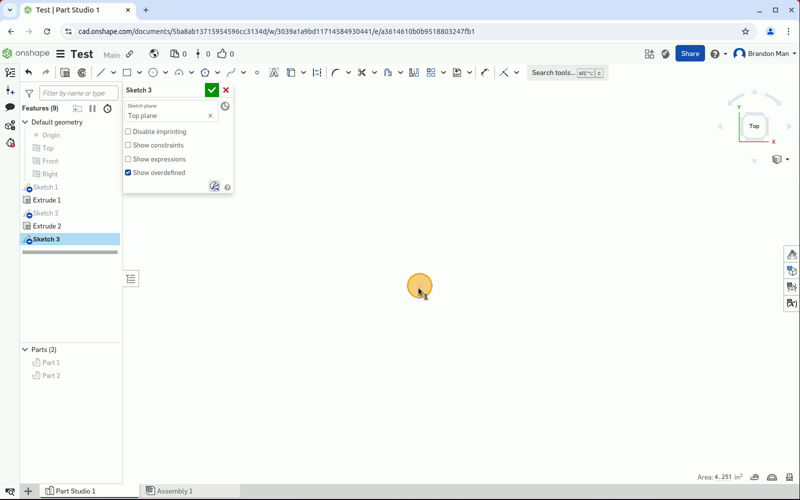
scroll(-6)
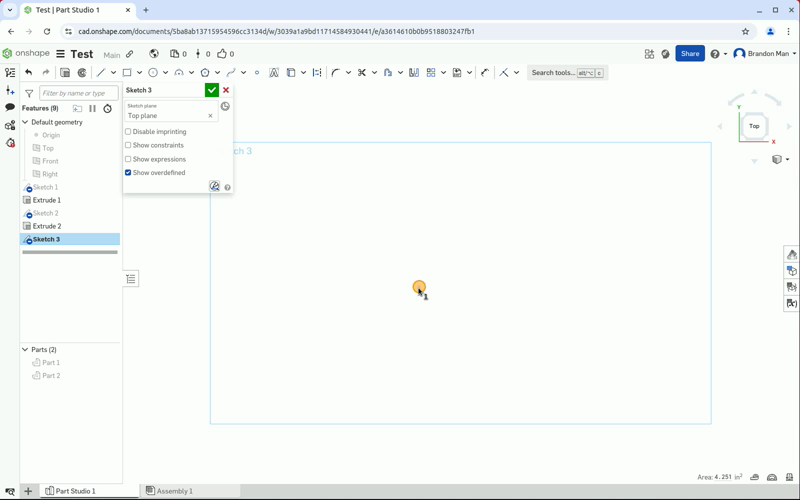
mouse_move(73, 352)
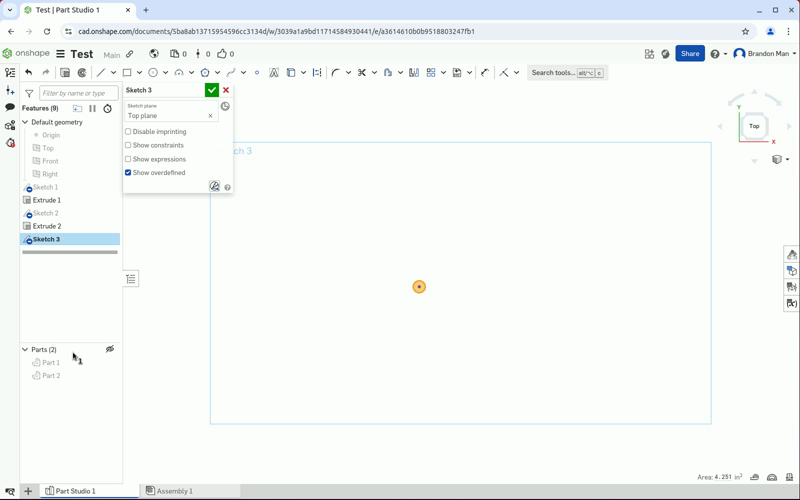
key(shift+y)
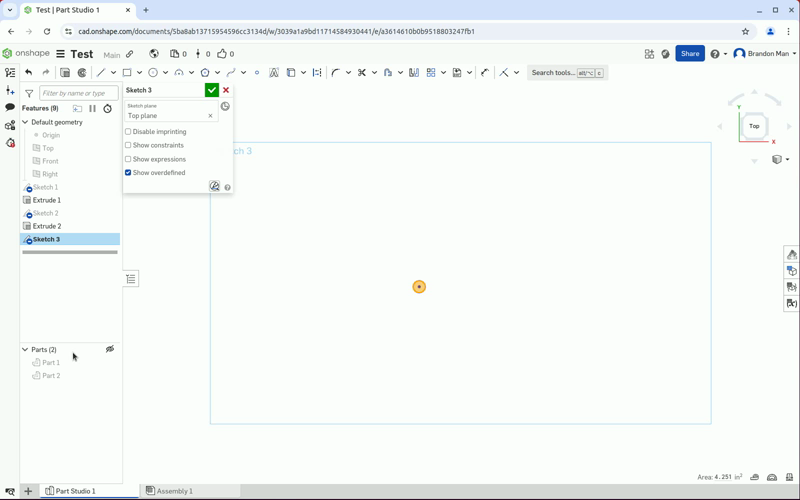
key(shift+e)
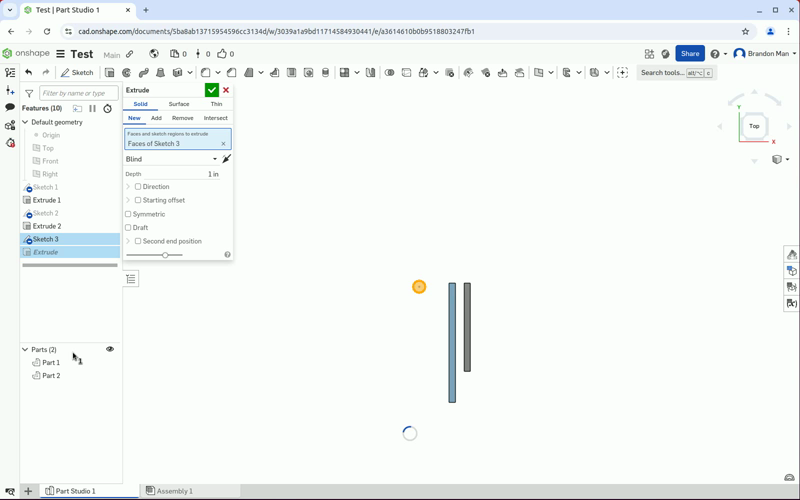
mouse_move(143, 106)
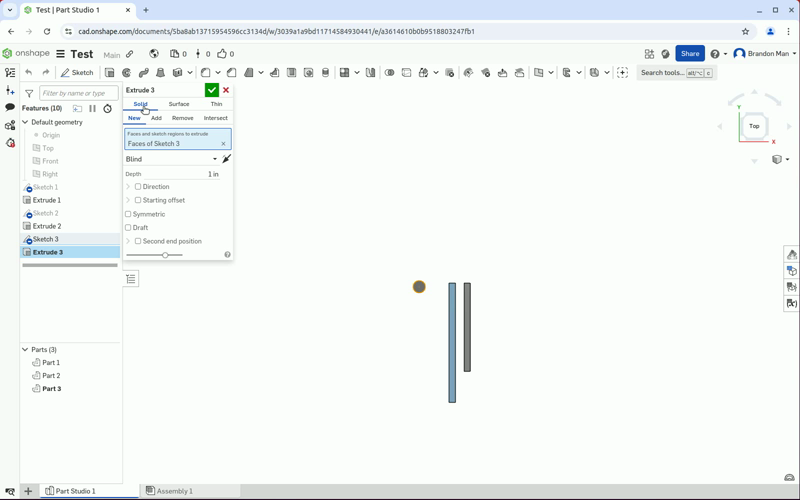
click(143, 106)
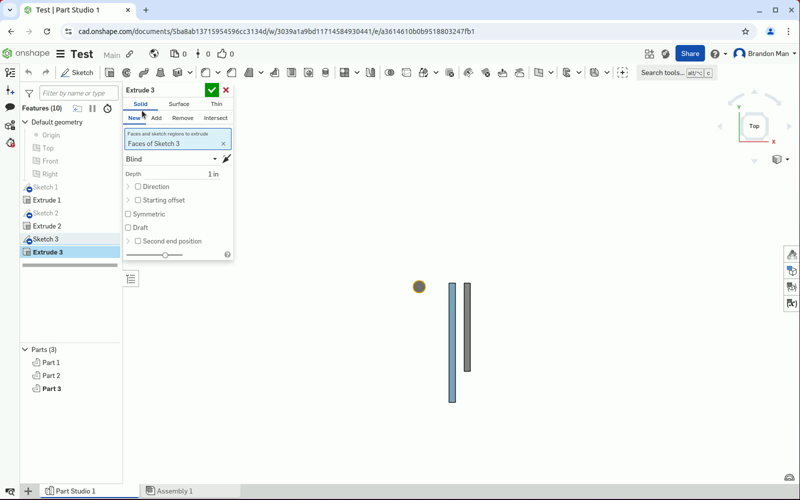
mouse_move(137, 120)
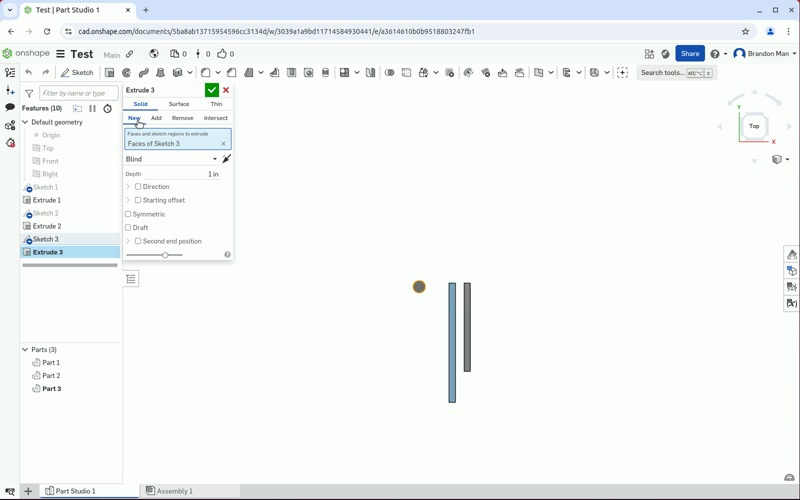
click(137, 120)
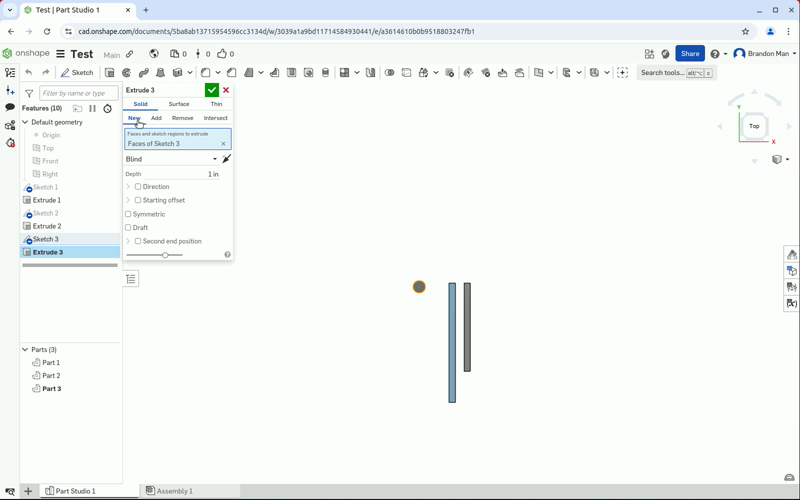
key(tab, 4)
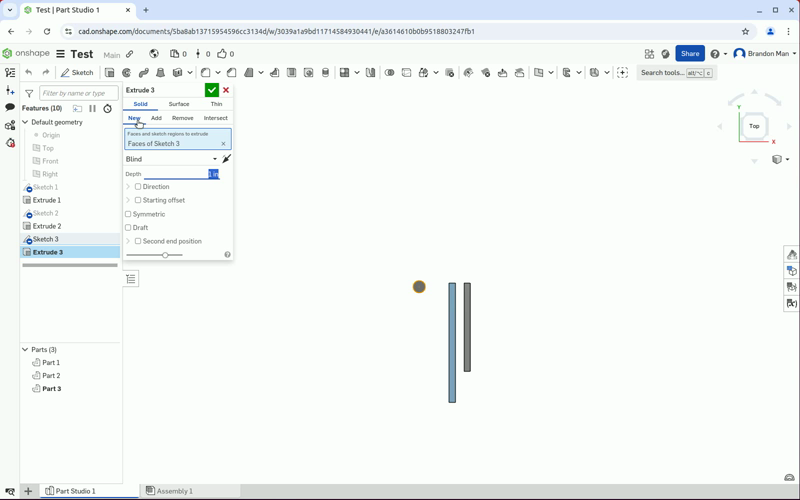
text(4.574)
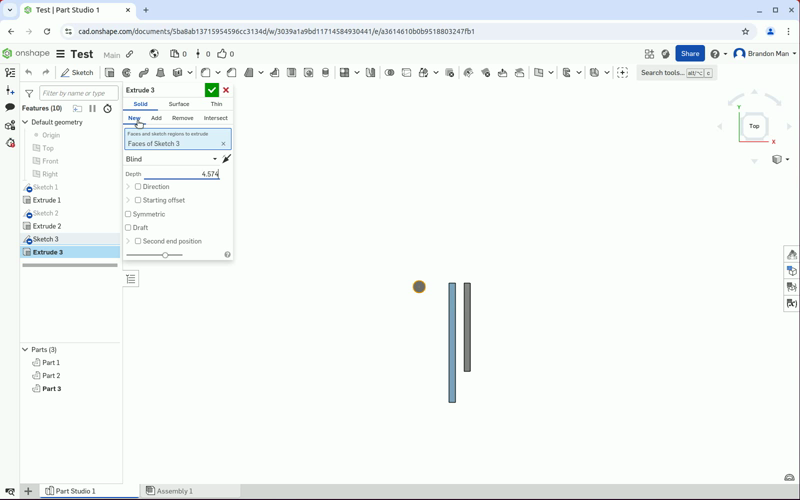
key(enter)
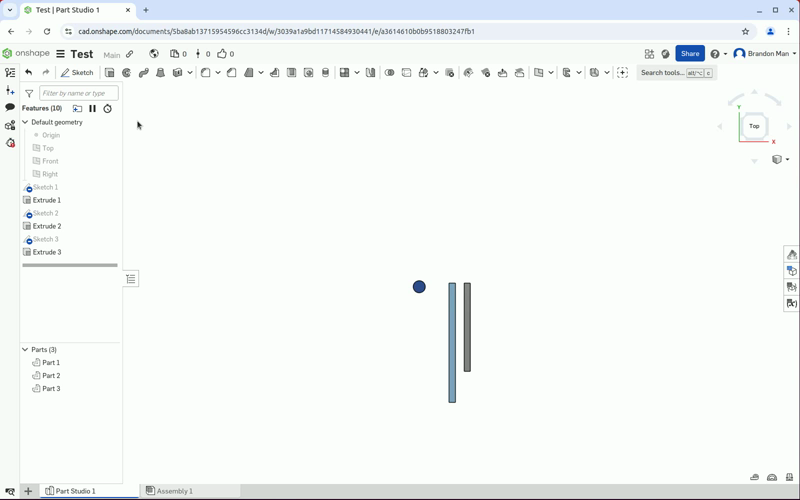
key(shift+h)
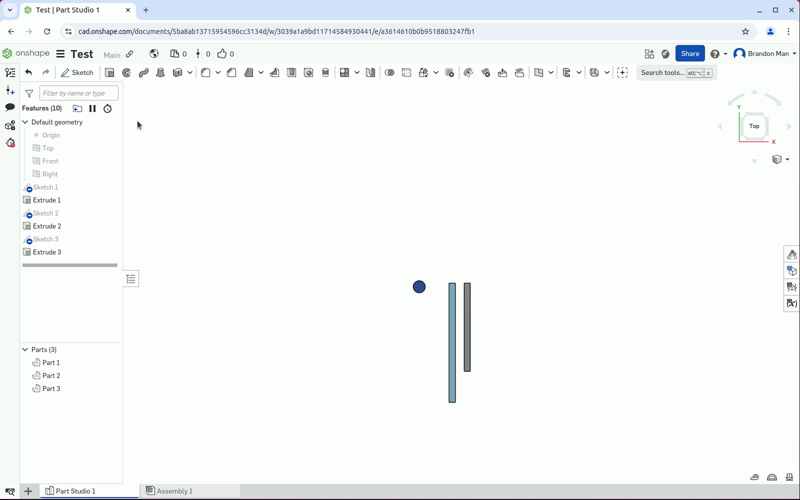
key(shift+h)
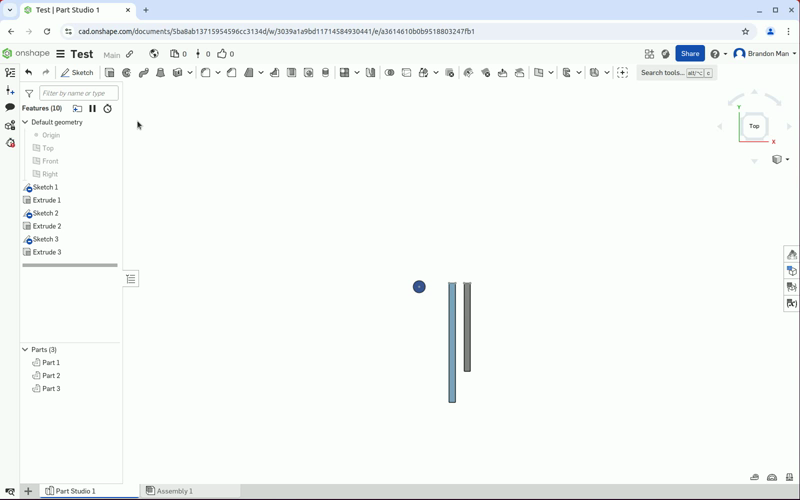
key(shift+7)
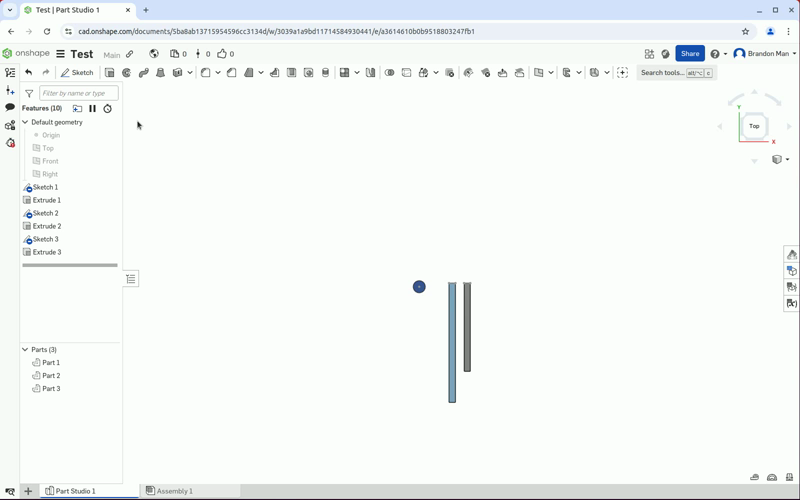
key(up, 3)
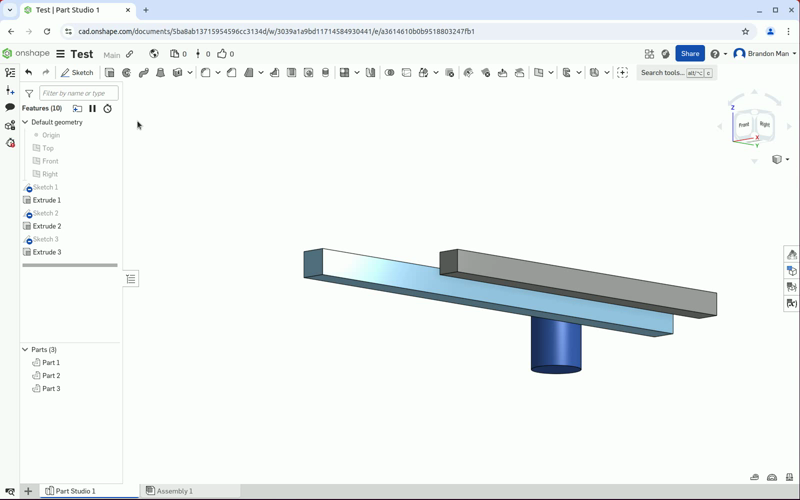
key(left, 3)
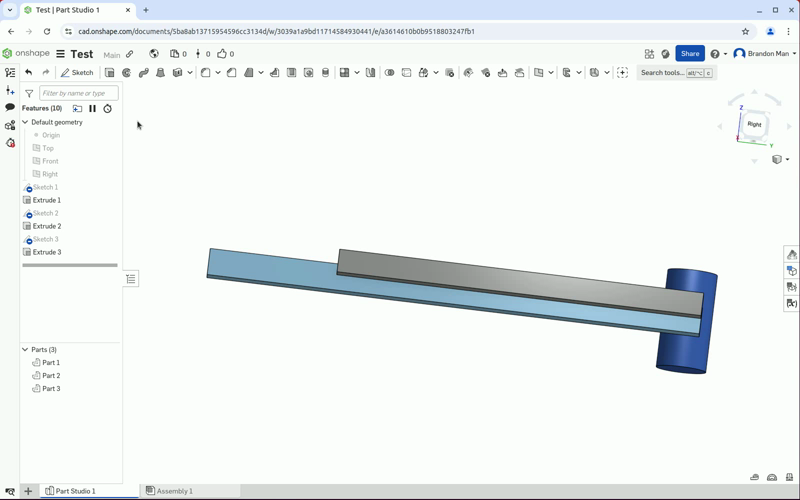
key(right, 3)
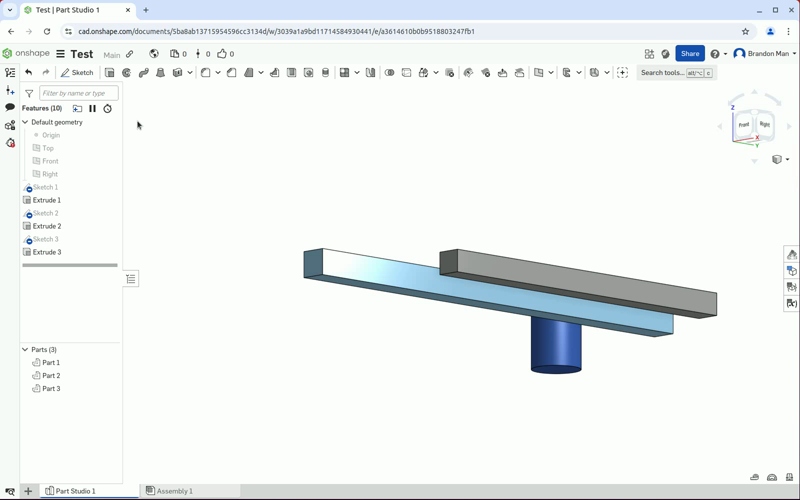
key(down, 3)
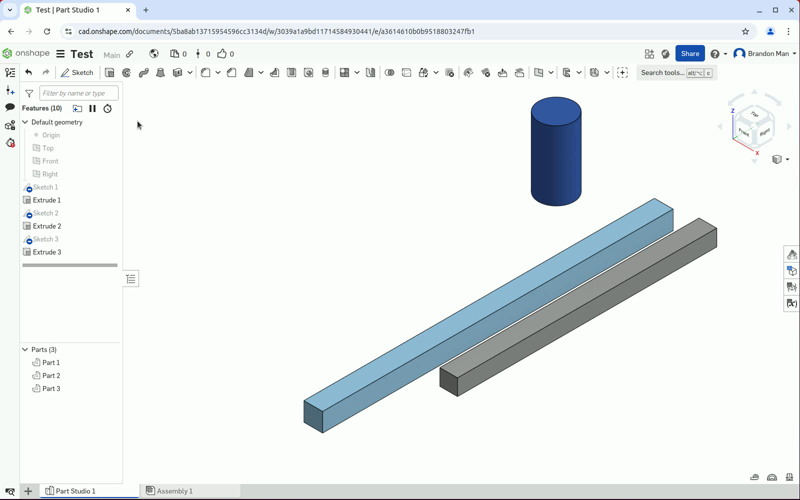
mouse_move(73, 189)
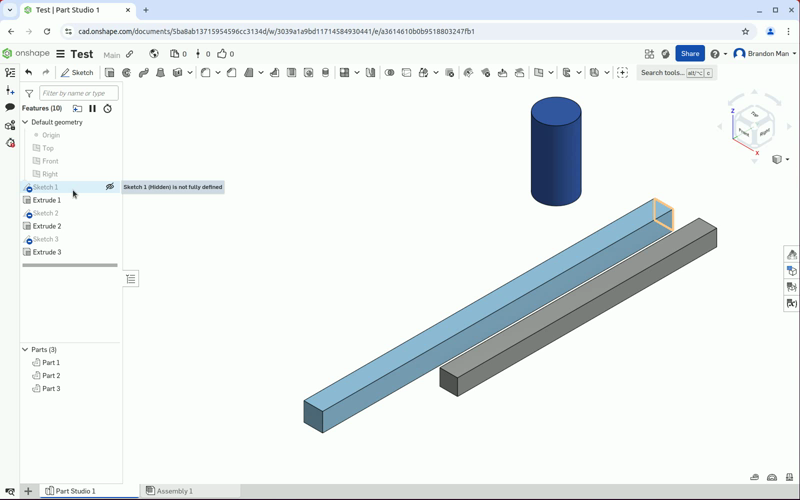
click(73, 189)